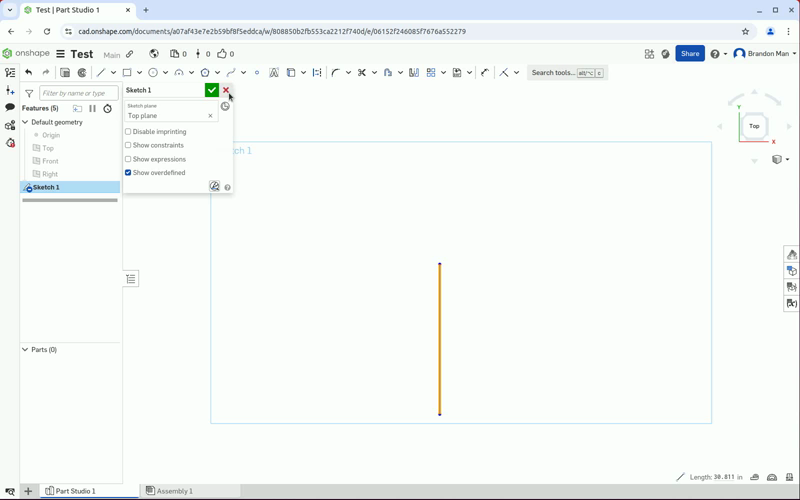
key(shift+h)
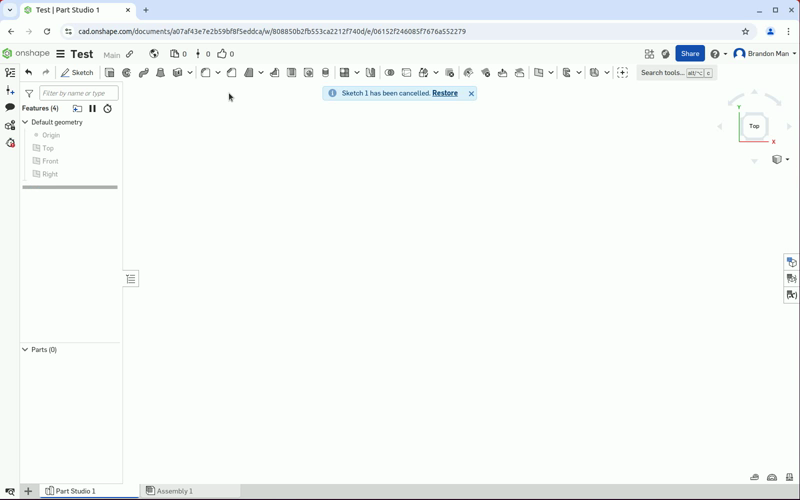
mouse_move(73, 352)
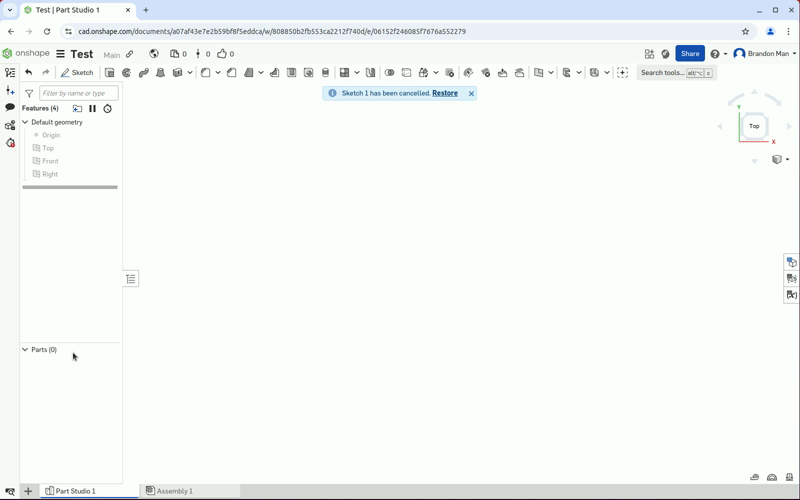
key(y)
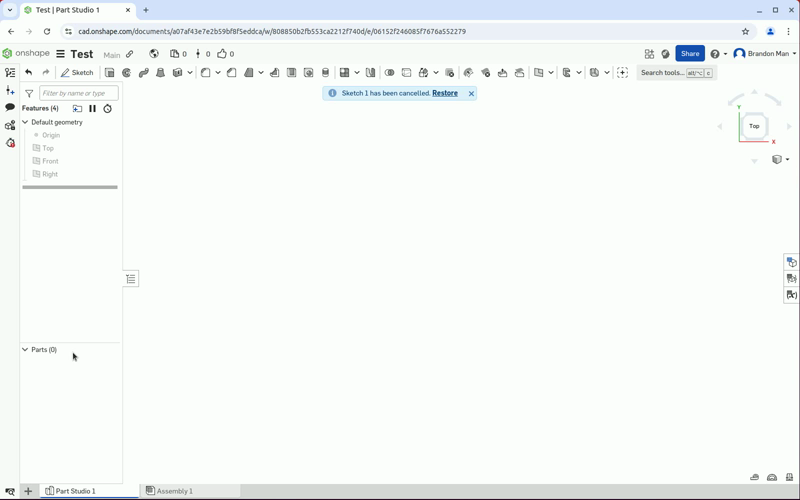
key(shift+p)
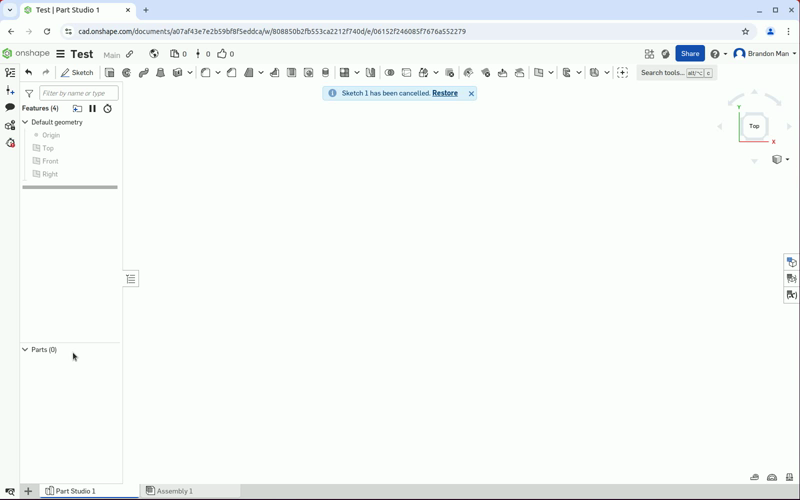
key(space)
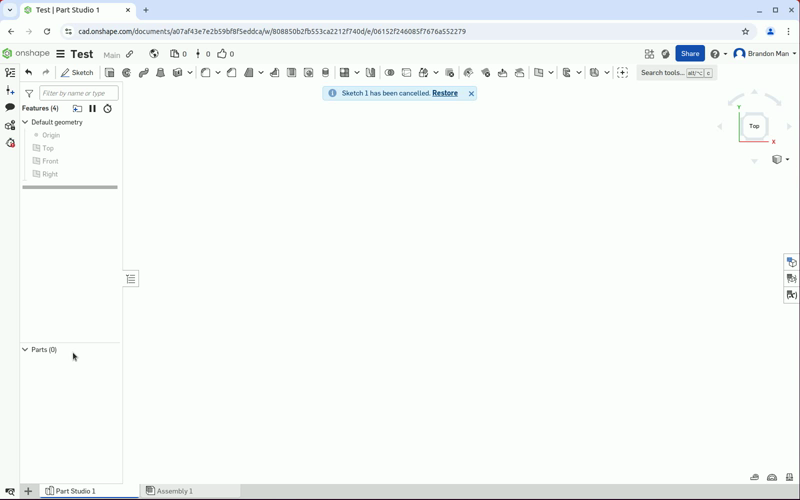
key_down(shift)
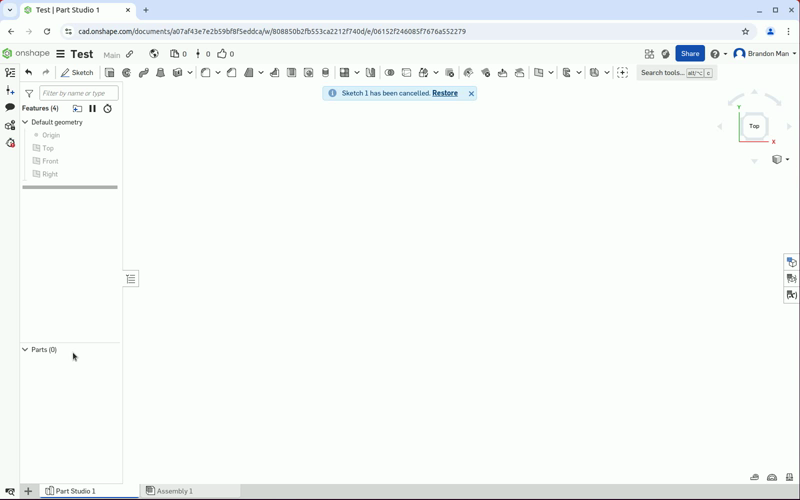
key(up)
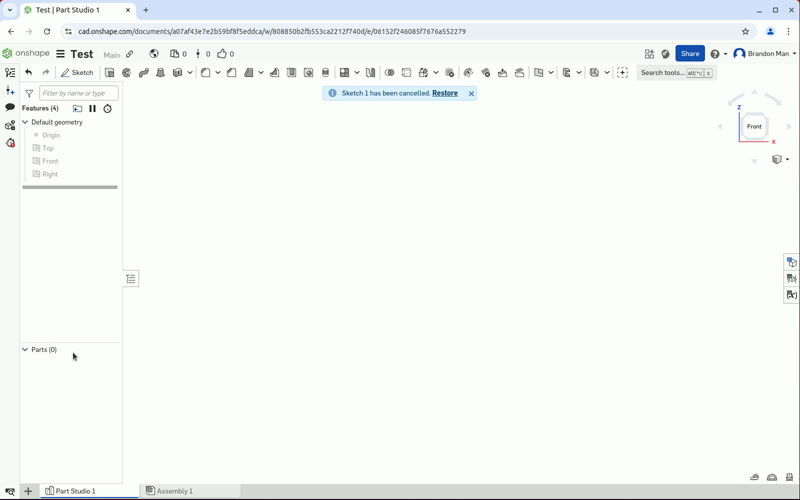
key_up(shift)
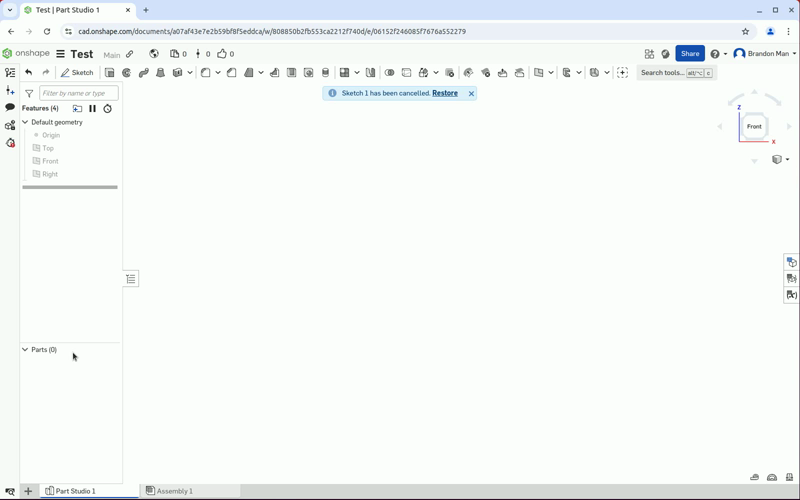
key(space)
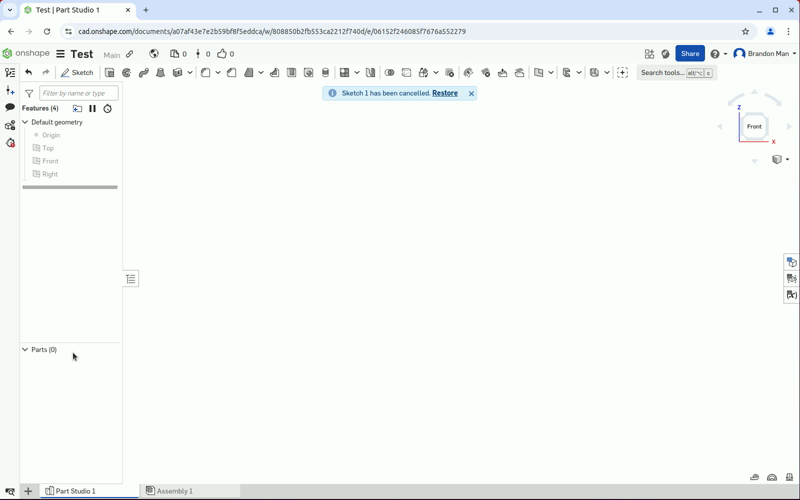
key_down(shift)
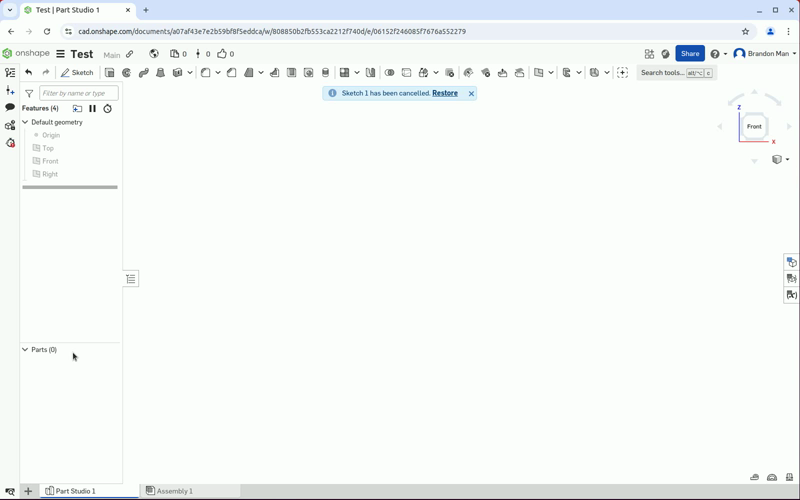
key(left)
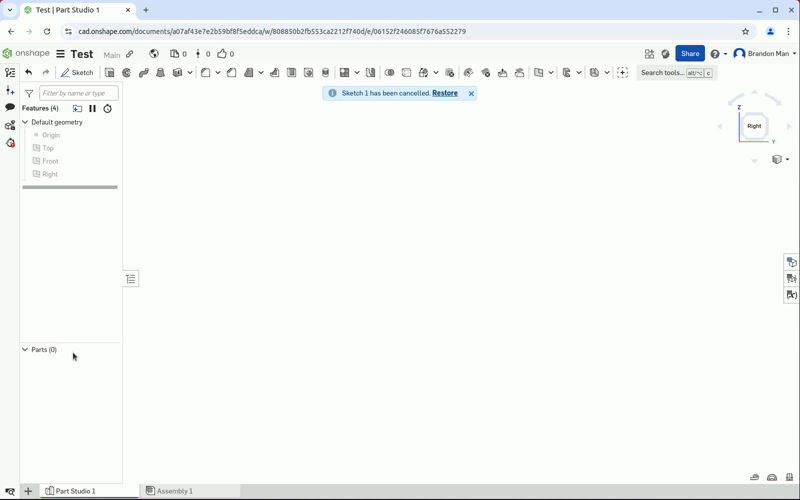
key_up(shift)
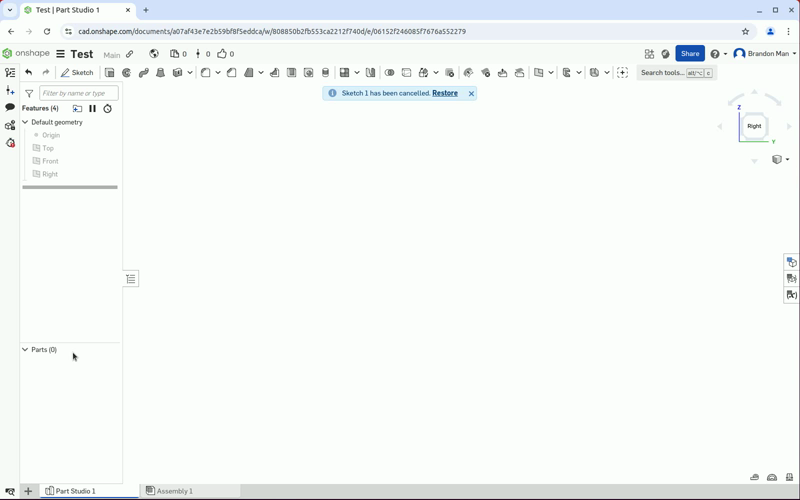
mouse_move(73, 352)
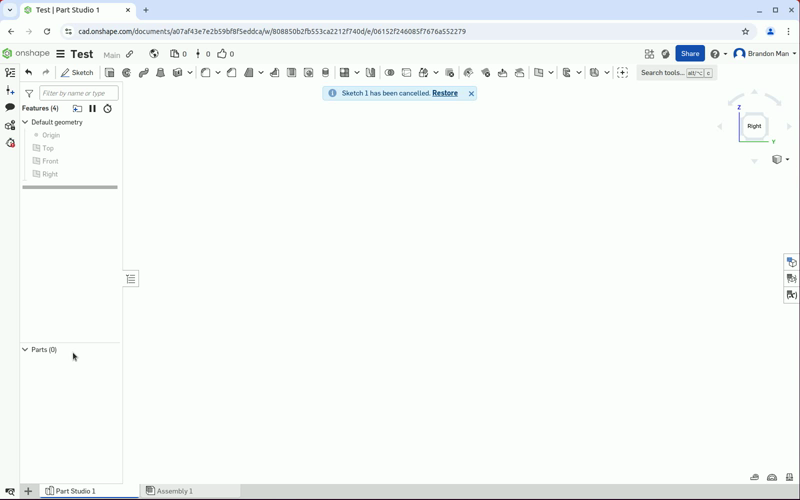
key(shift+y)
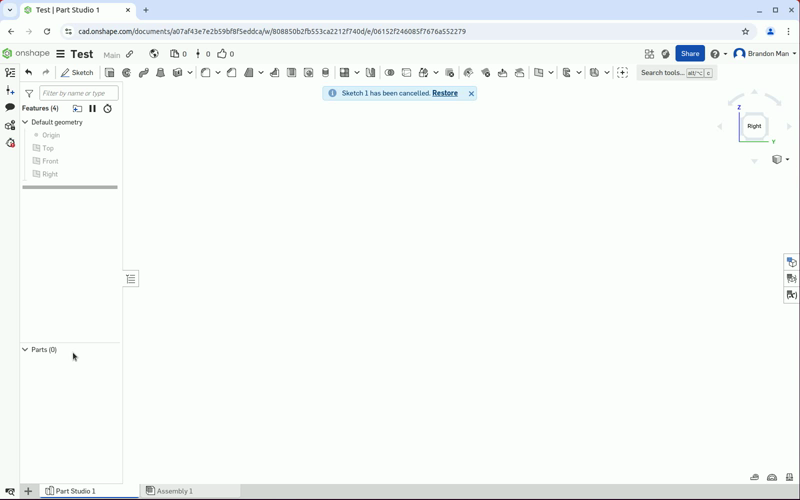
key(shift+s)
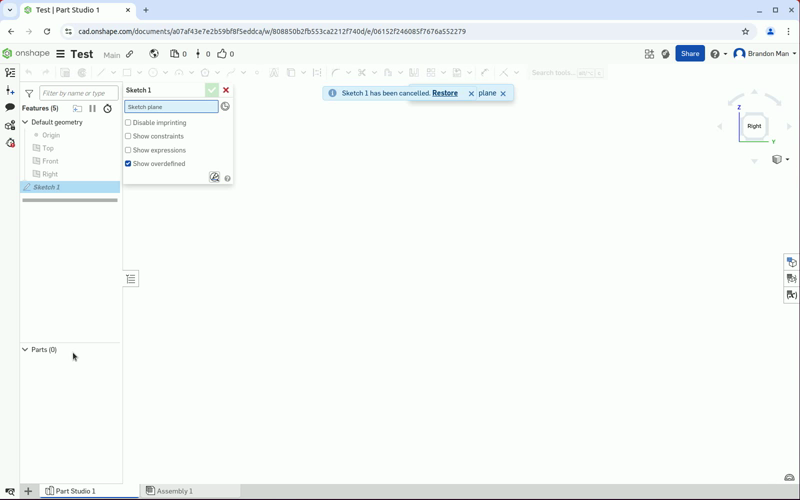
mouse_move(73, 176)
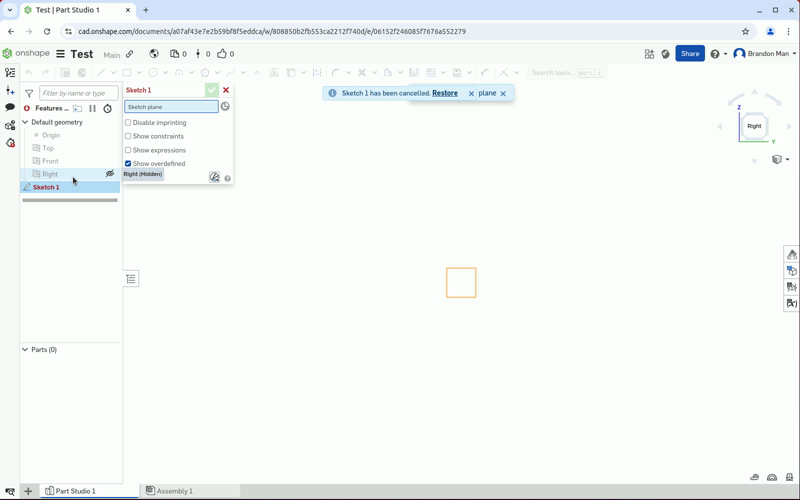
click(73, 176)
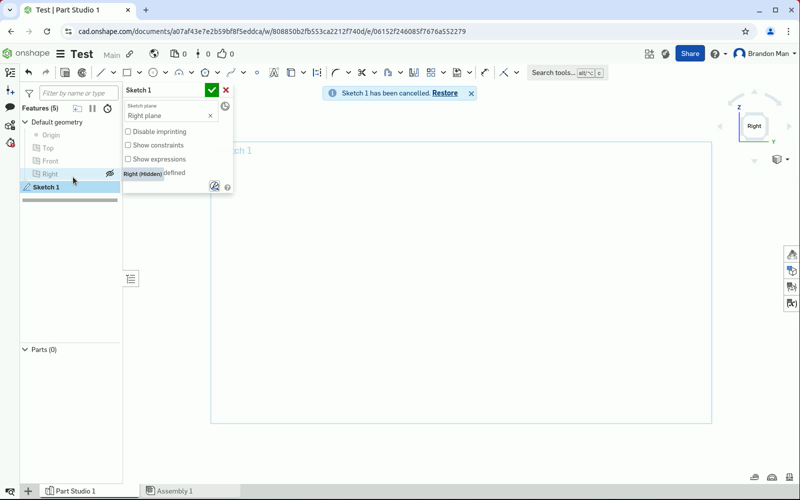
mouse_move(73, 352)
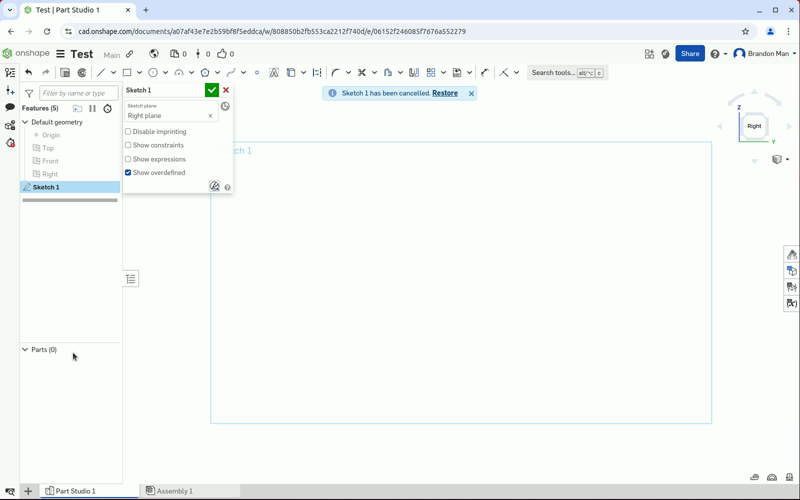
key(y)
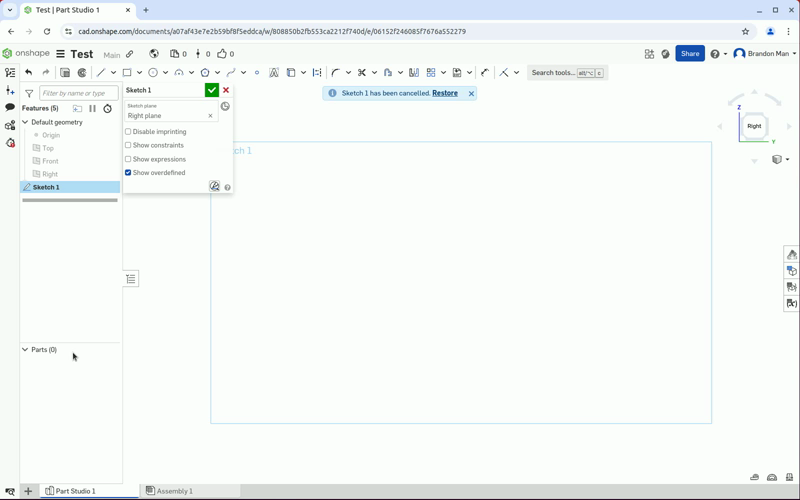
key(c)
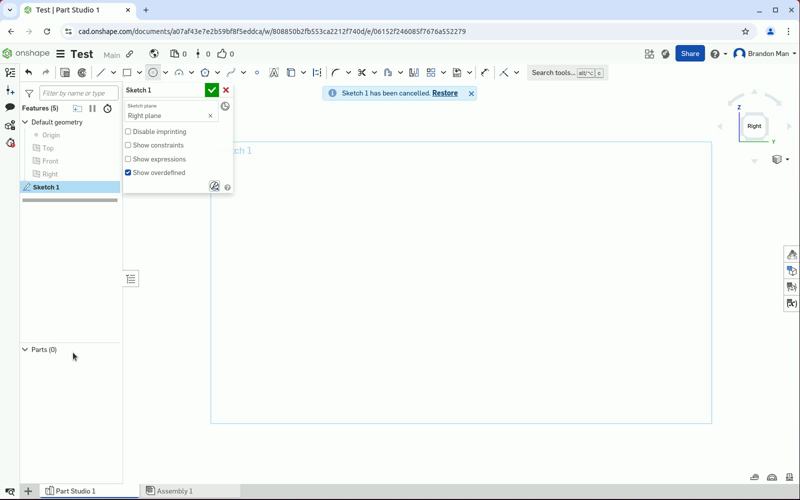
key_down(shift)
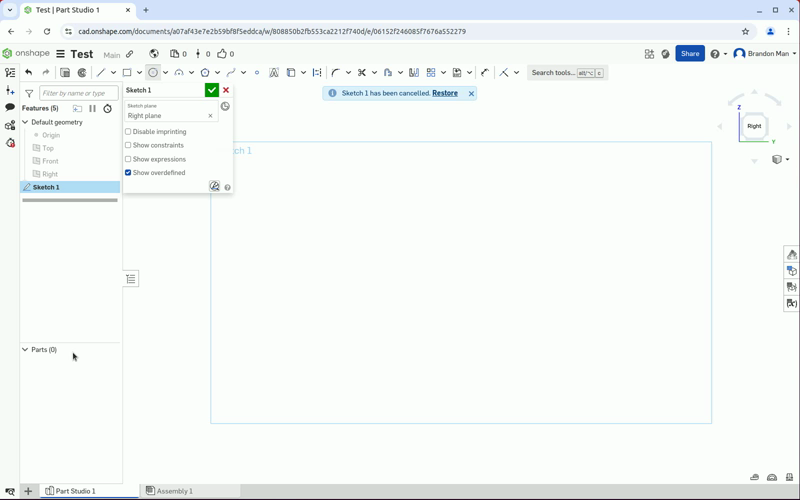
mouse_move(461, 282)
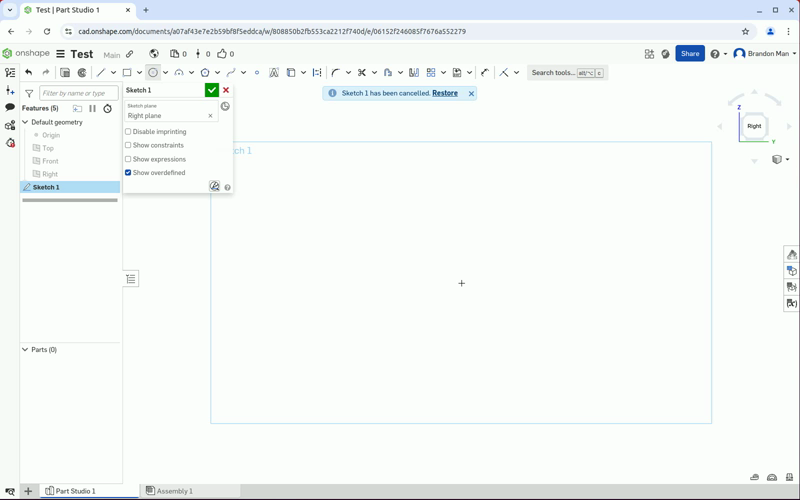
click(461, 282)
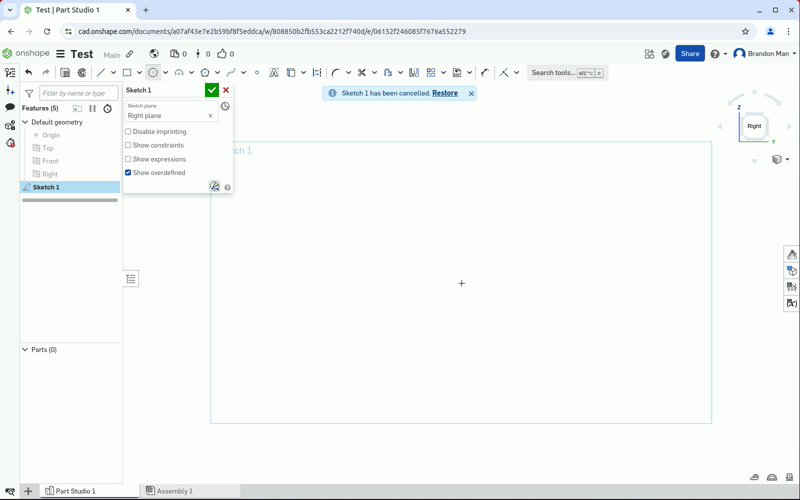
key_up(shift)
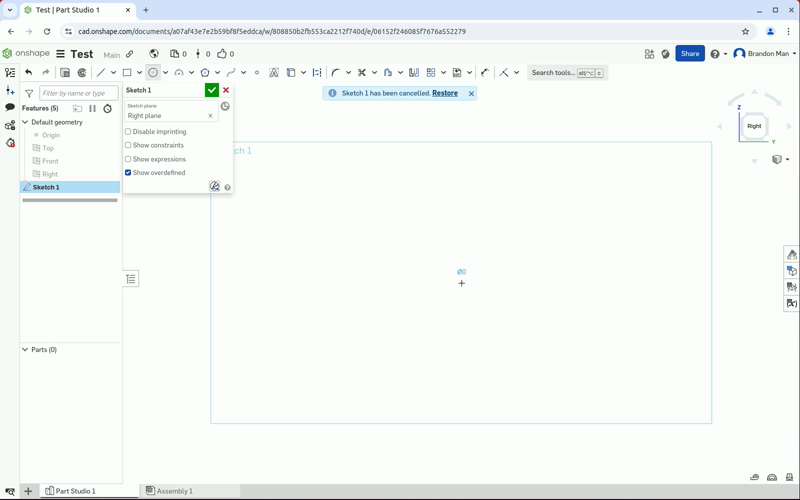
mouse_move(464, 282)
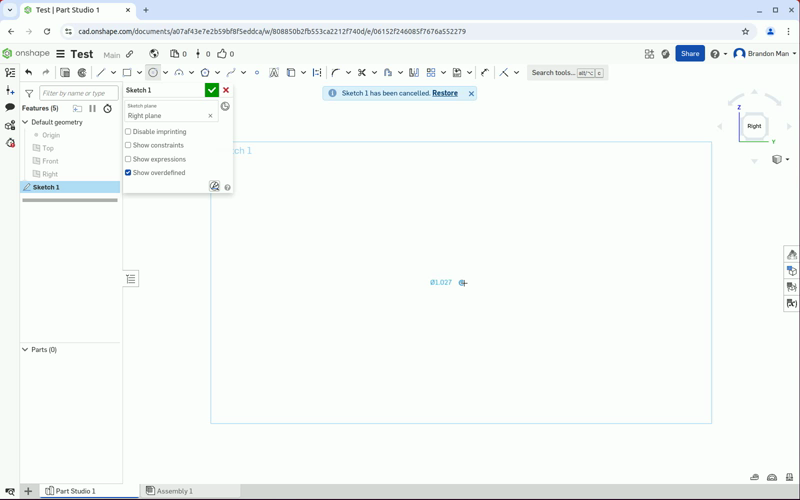
scroll(6)
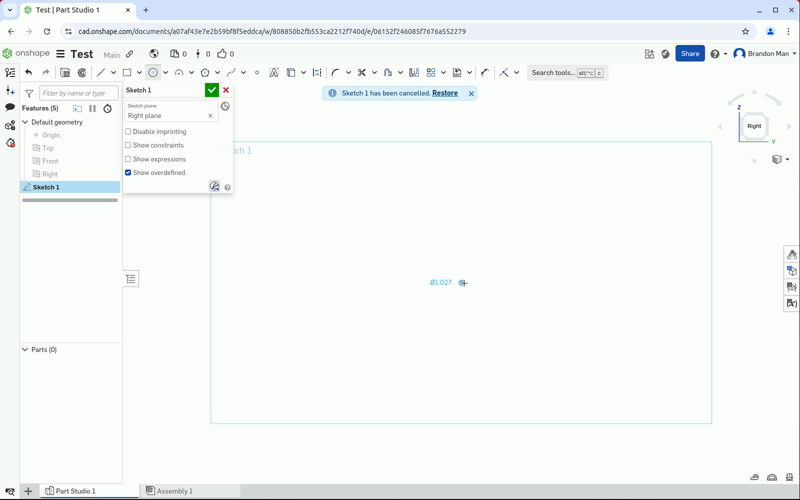
scroll(6)
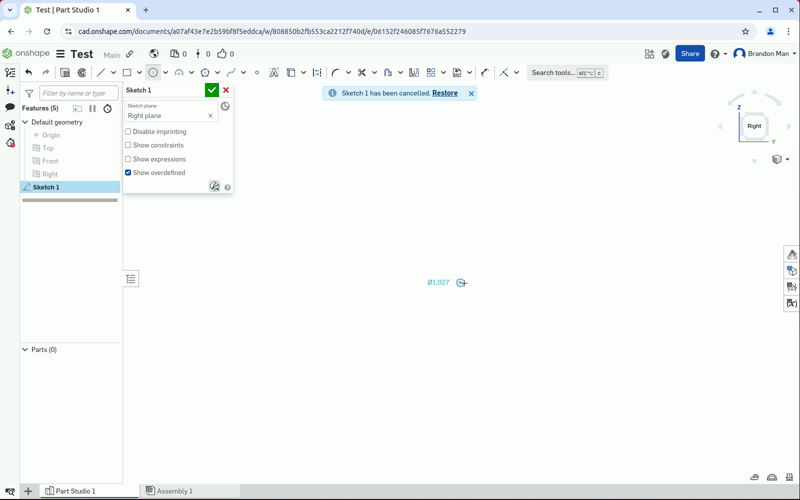
scroll(6)
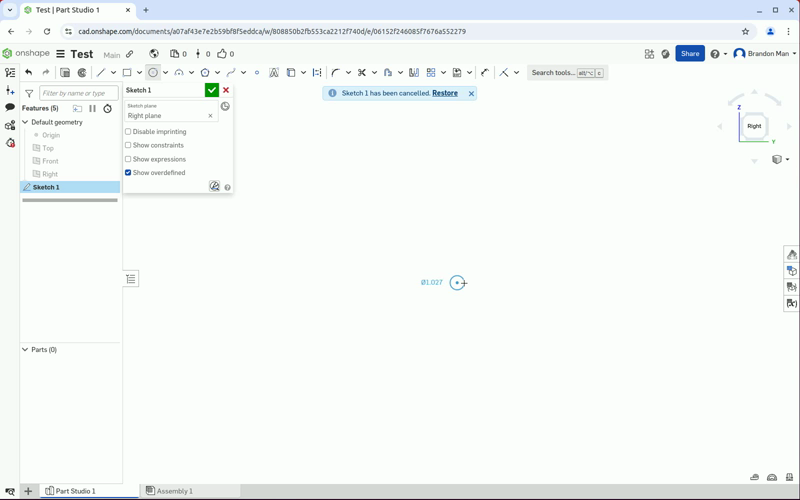
scroll(6)
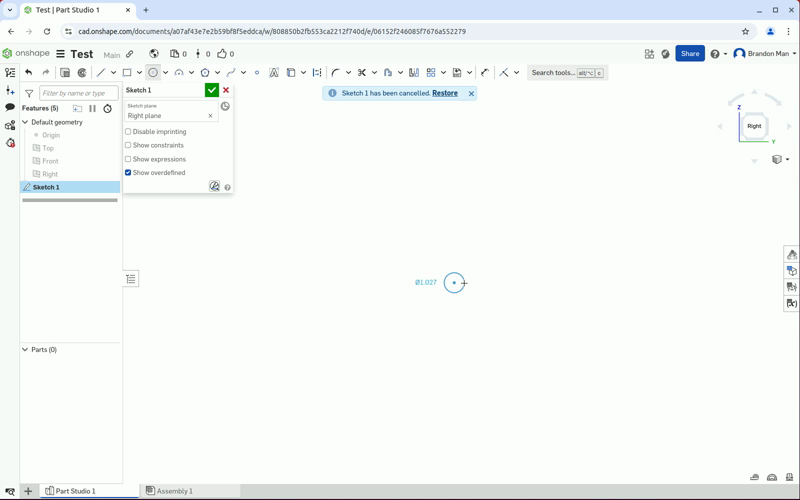
scroll(6)
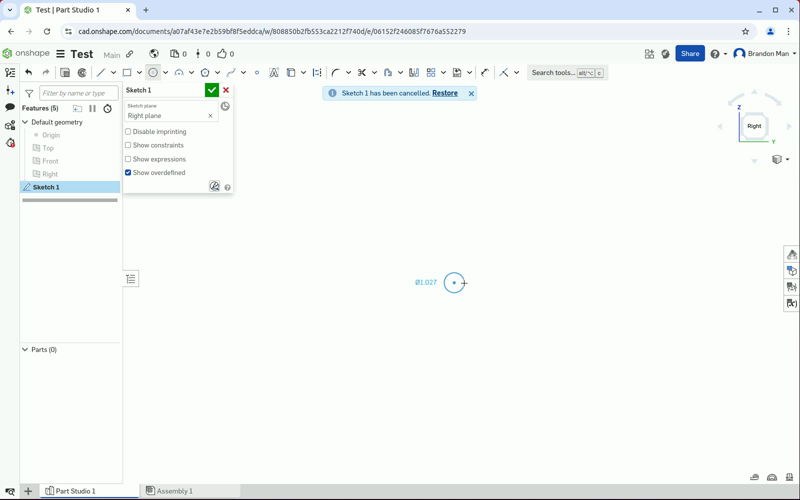
scroll(6)
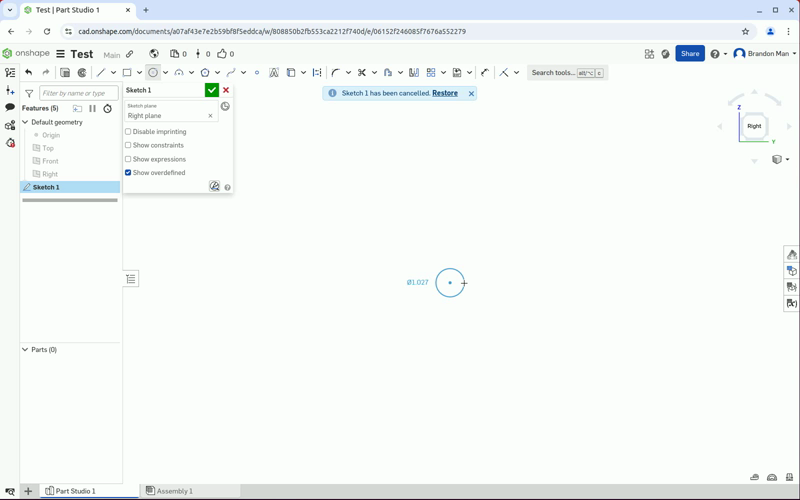
scroll(6)
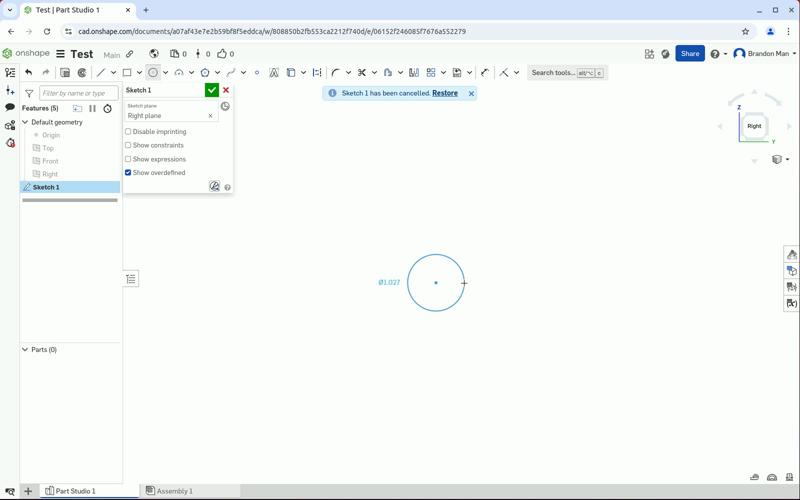
click(464, 282)
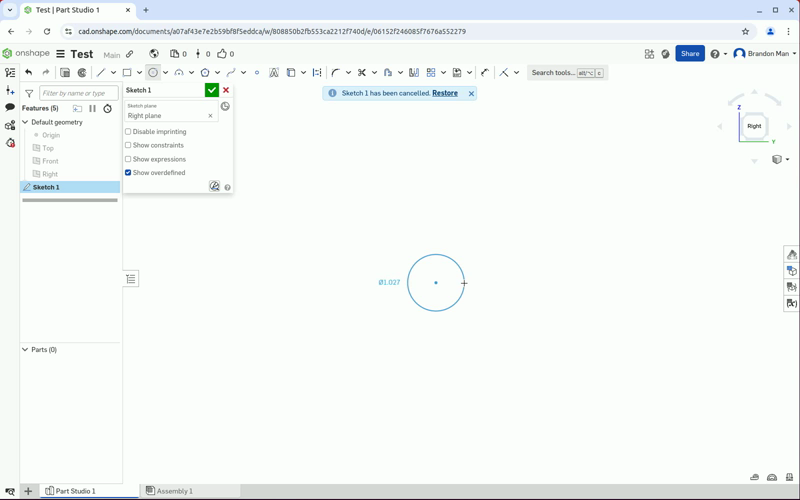
scroll(-6)
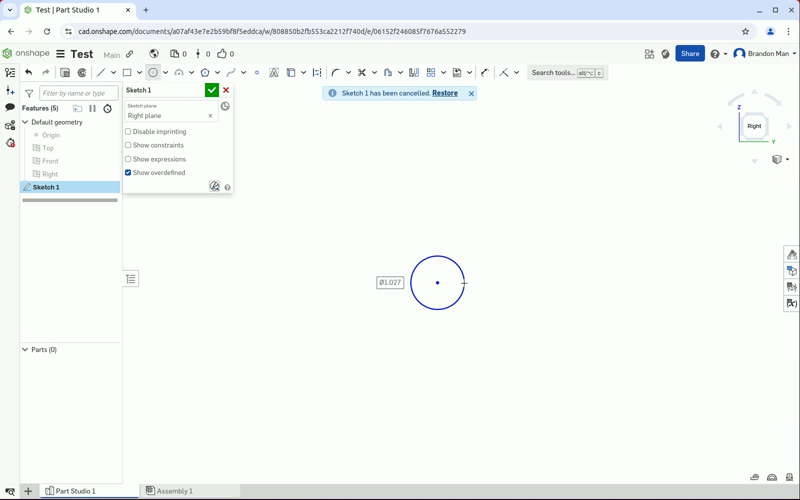
scroll(-6)
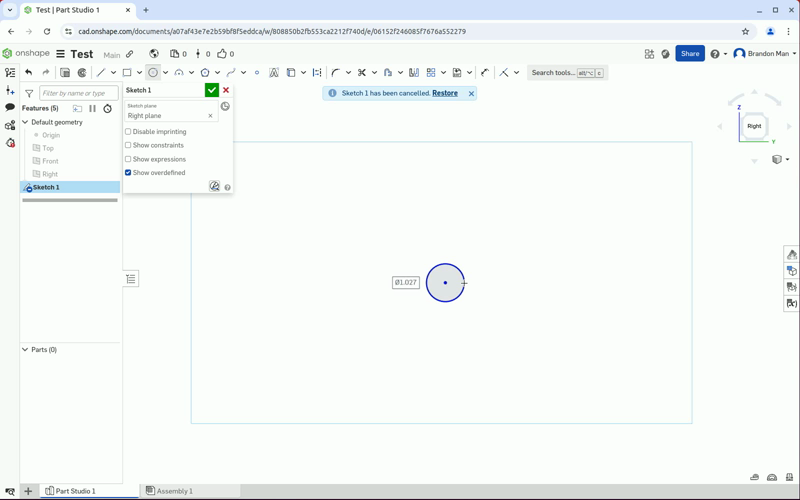
scroll(-6)
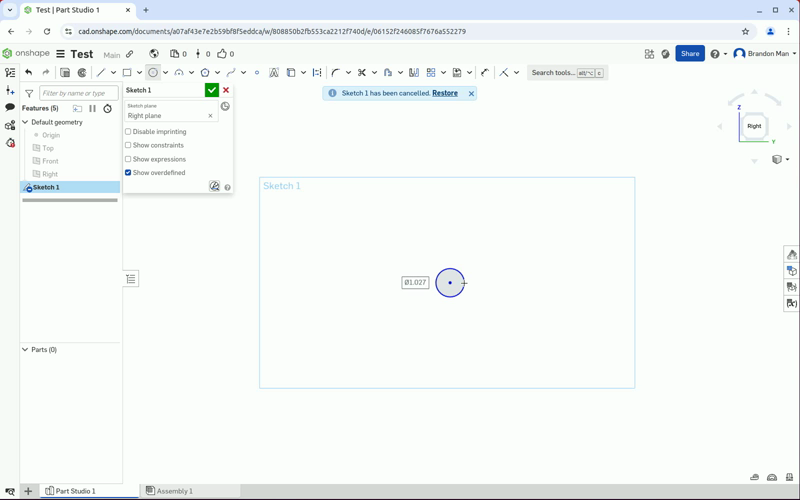
scroll(-6)
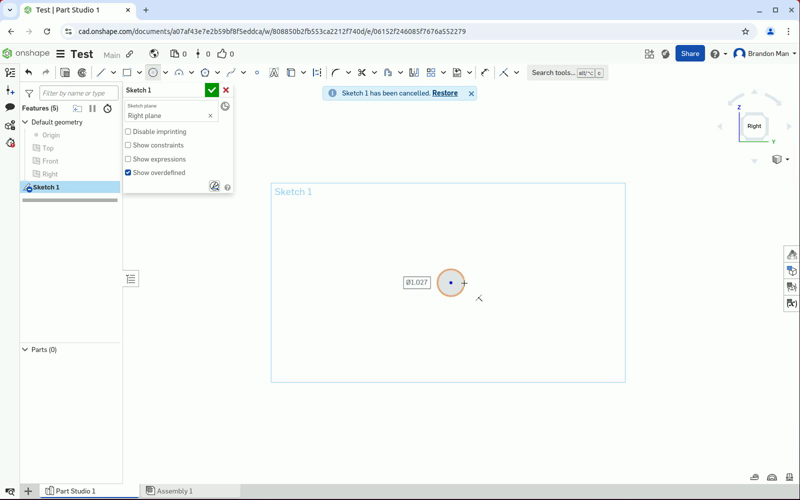
scroll(-6)
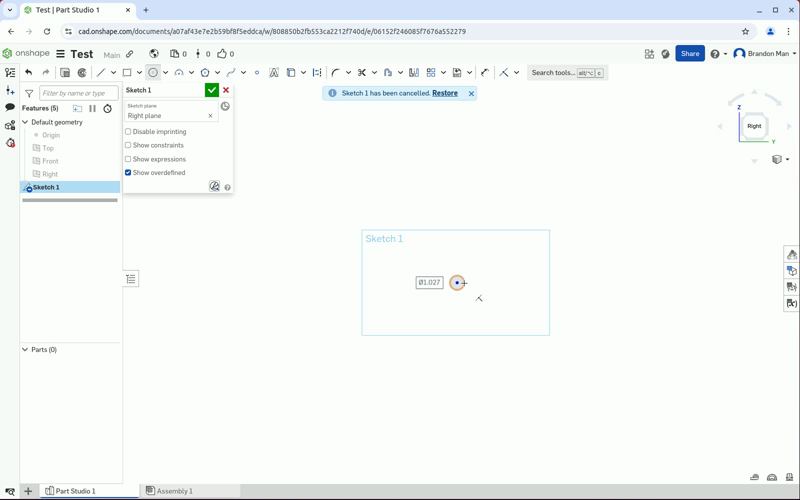
scroll(-6)
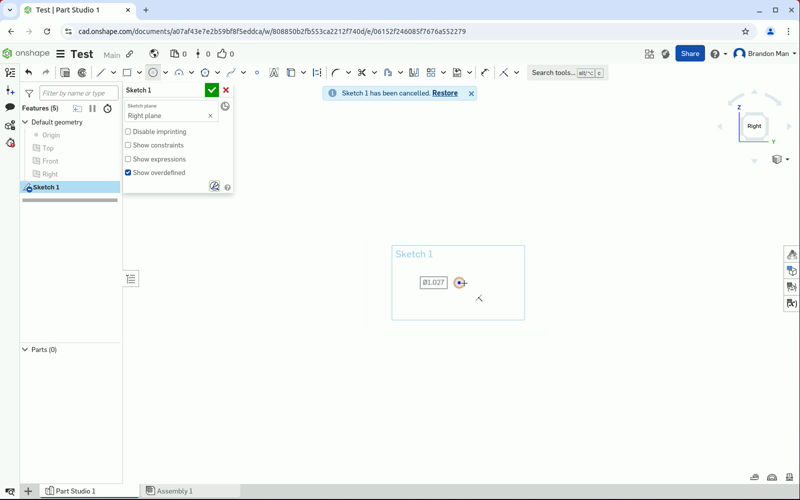
scroll(-6)
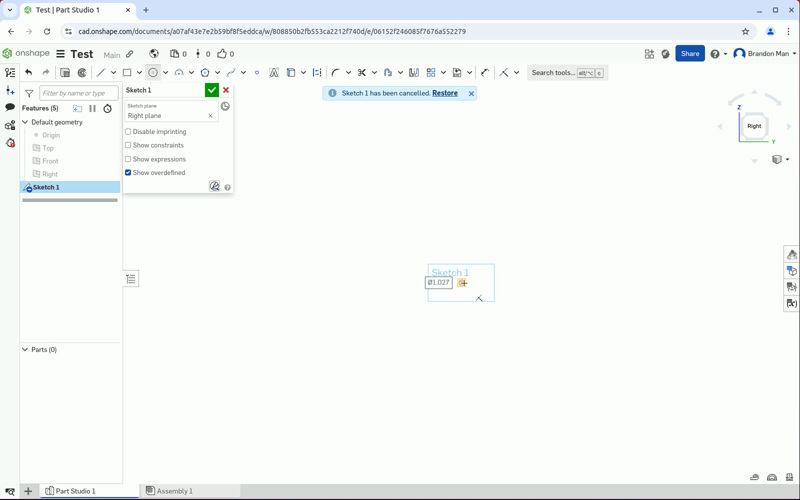
key(esc)
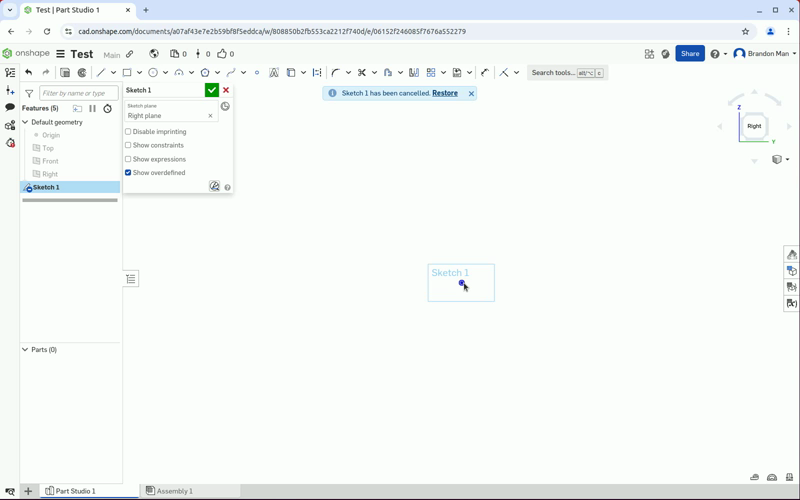
mouse_move(464, 282)
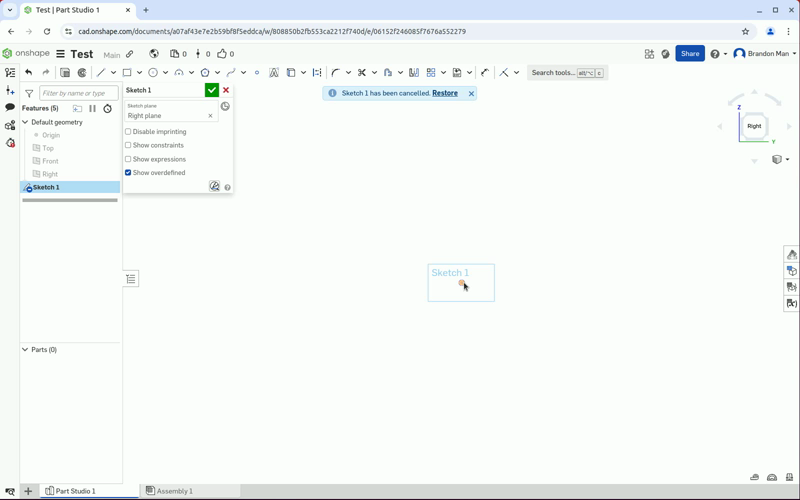
scroll(6)
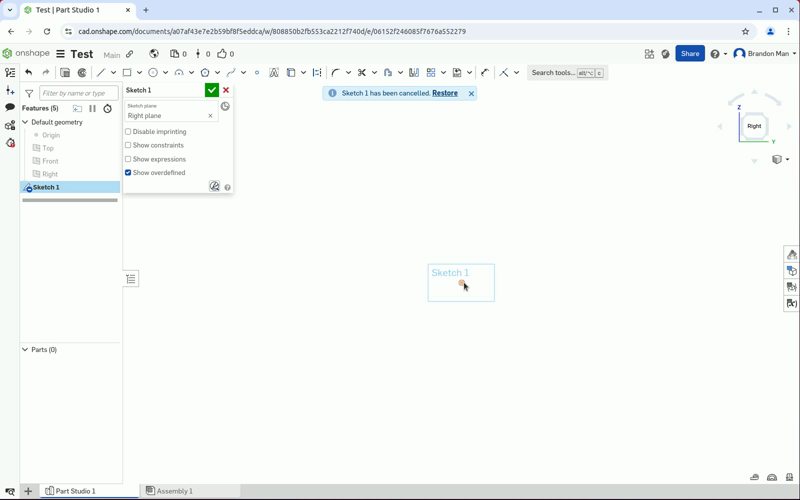
scroll(6)
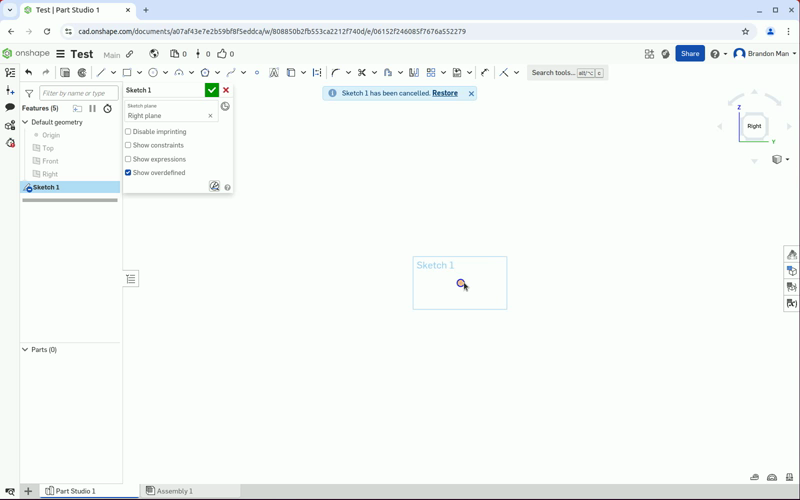
scroll(6)
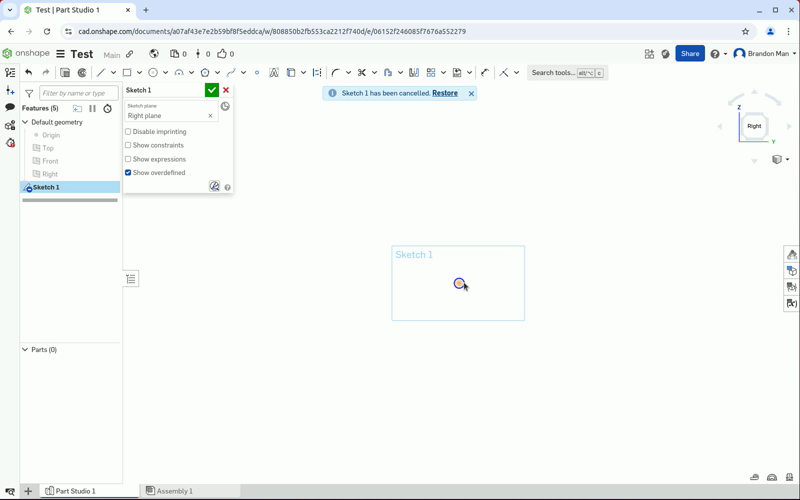
scroll(6)
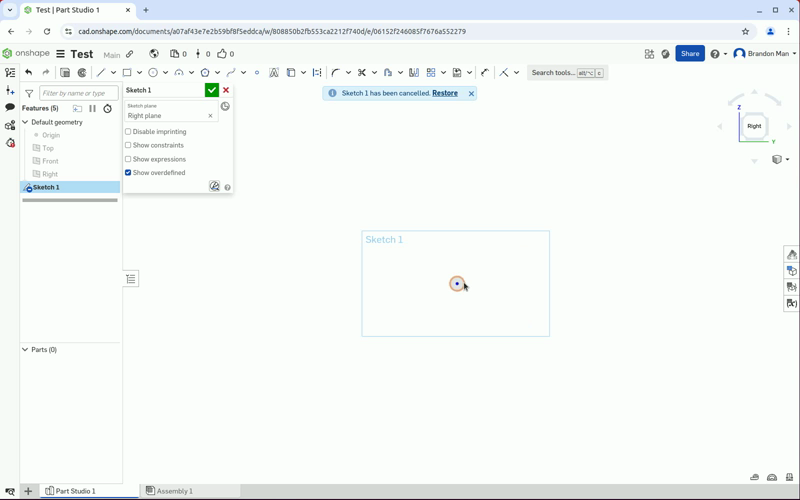
scroll(6)
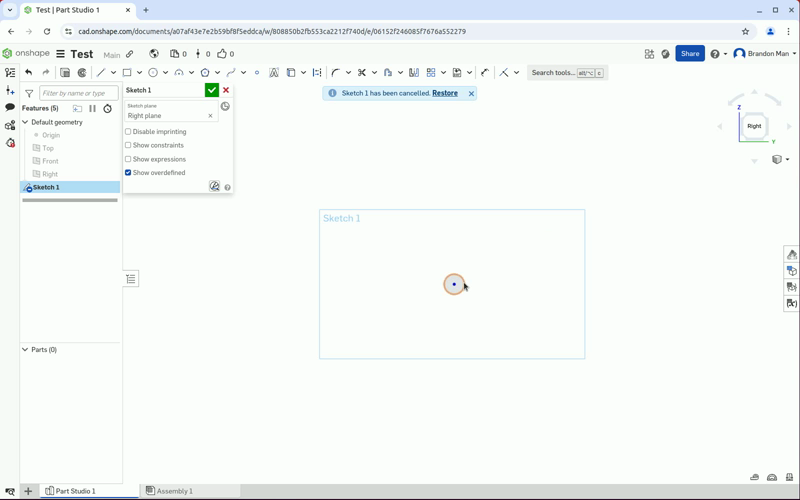
scroll(6)
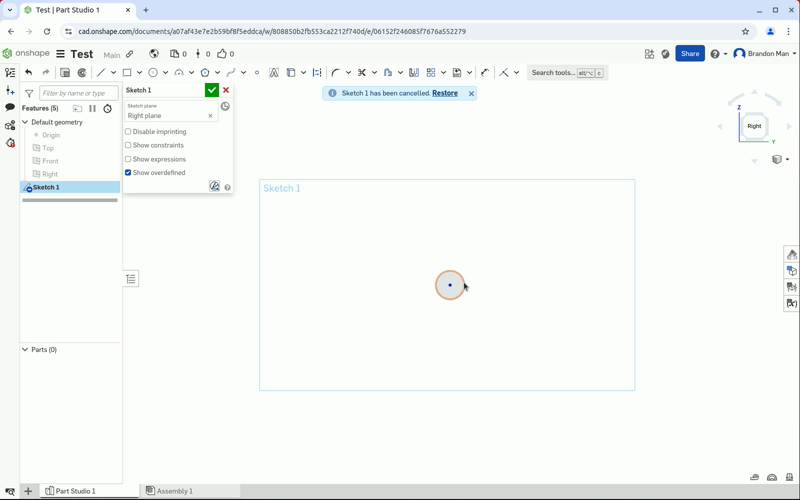
scroll(6)
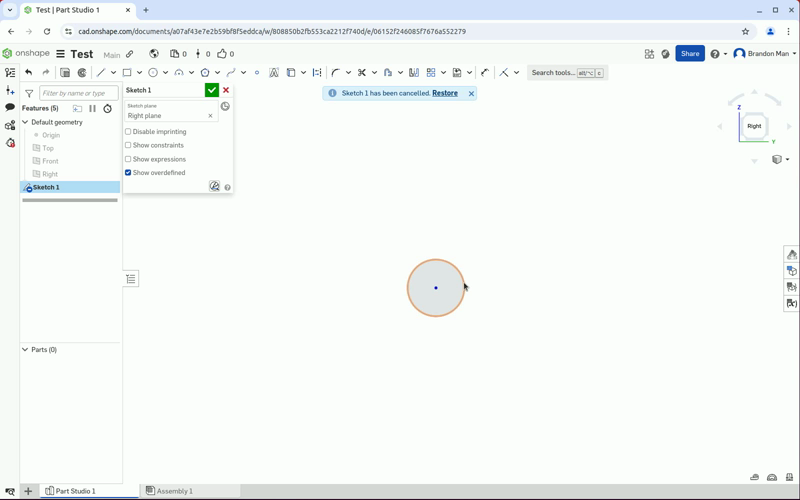
click(464, 282)
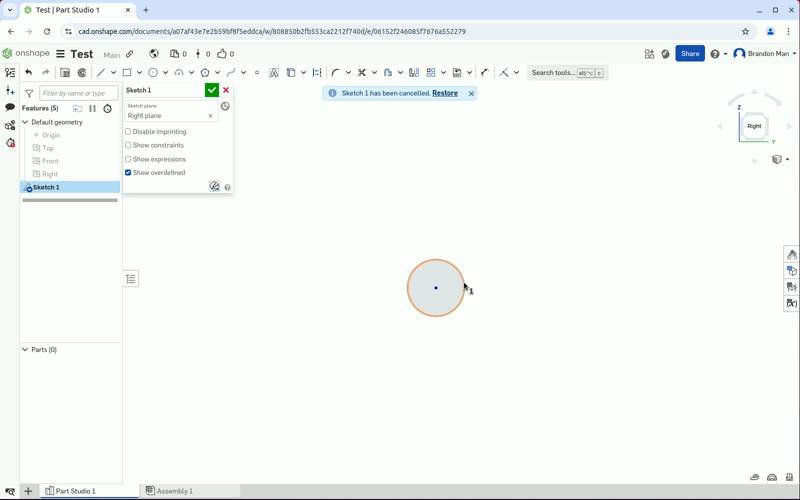
scroll(-6)
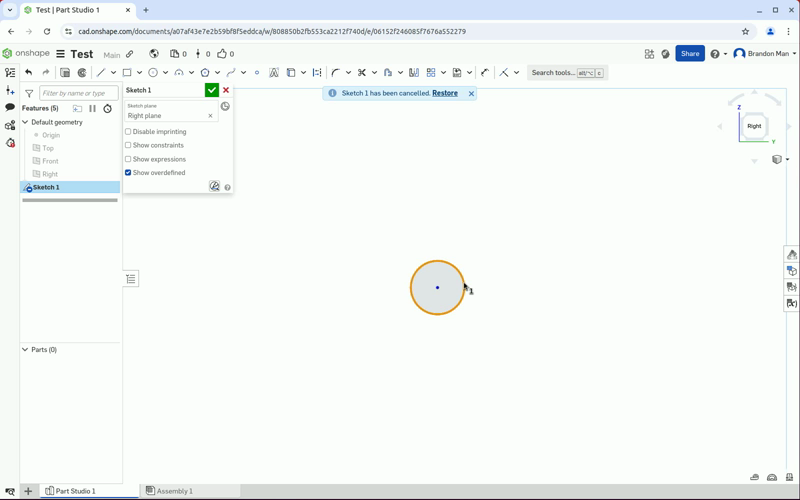
scroll(-6)
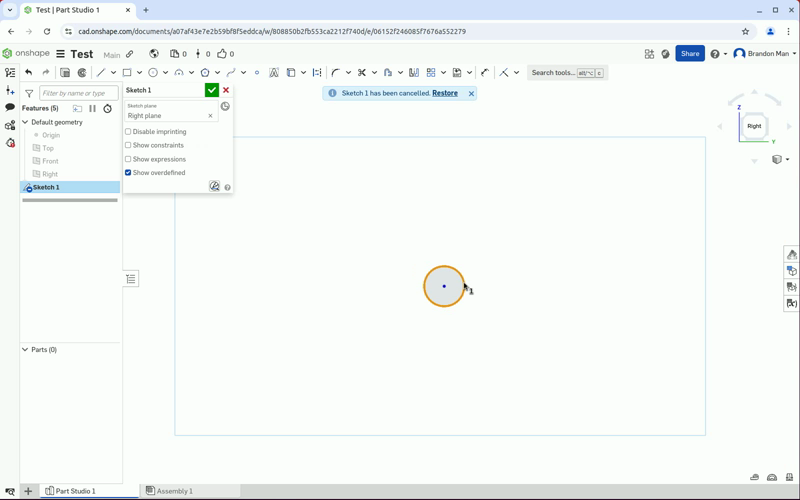
scroll(-6)
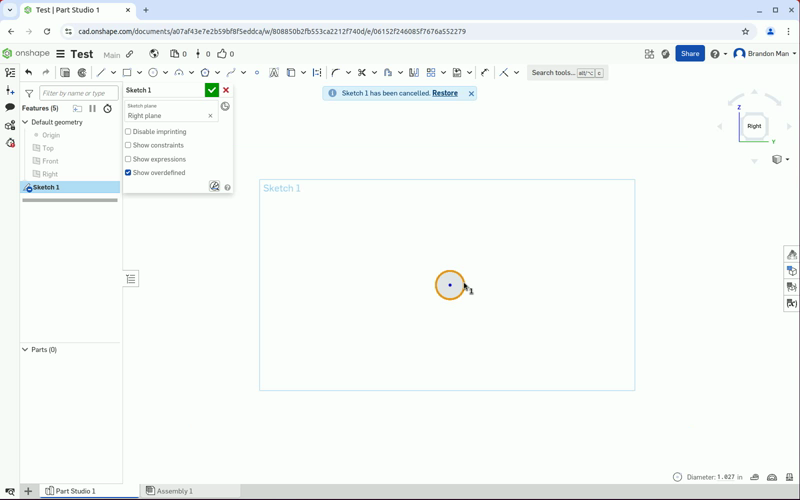
scroll(-6)
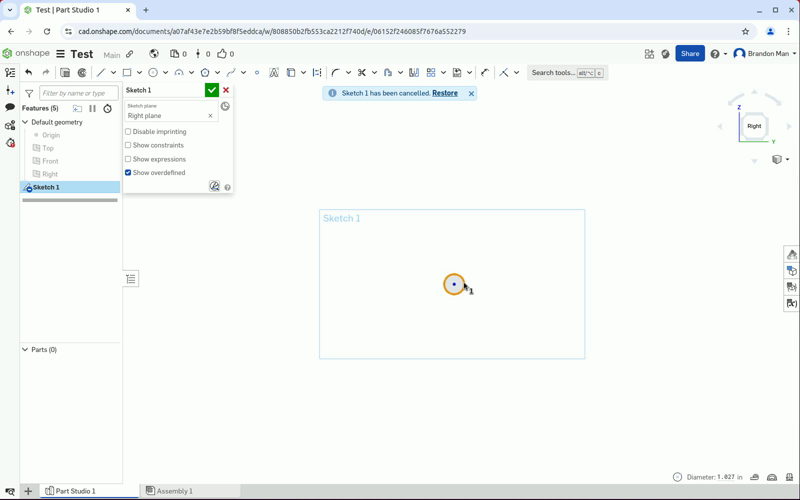
scroll(-6)
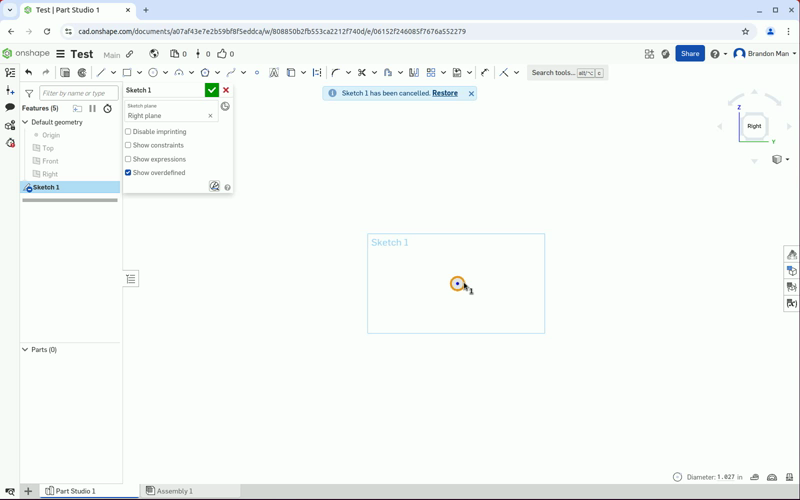
scroll(-6)
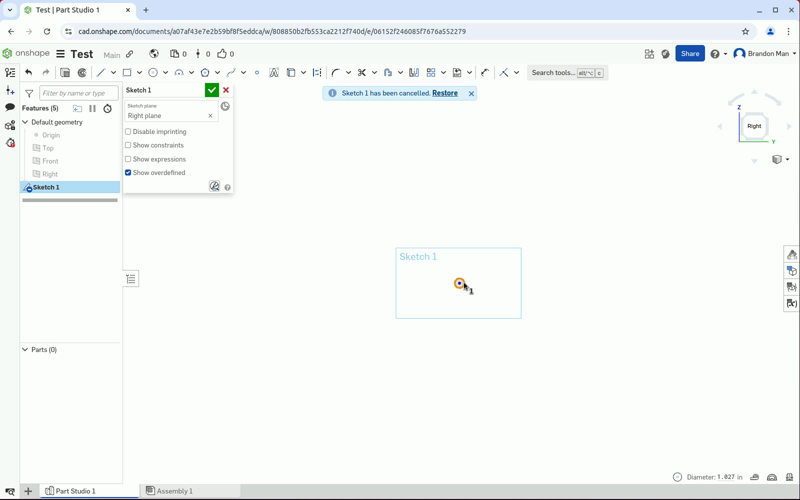
scroll(-6)
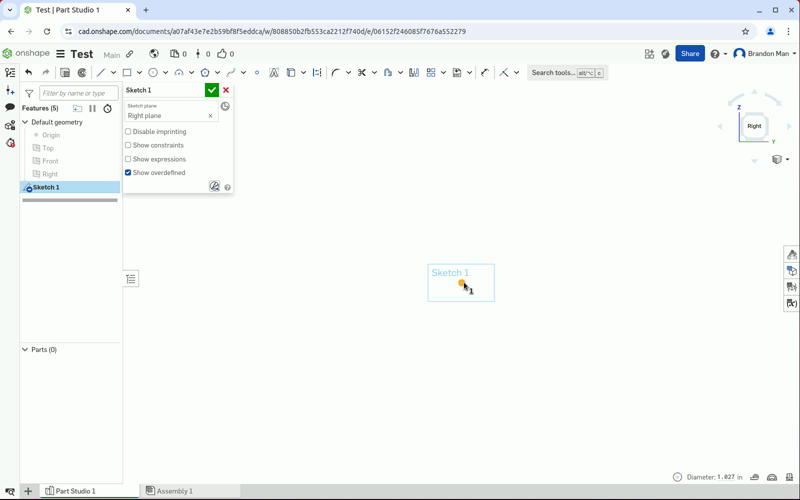
mouse_move(73, 352)
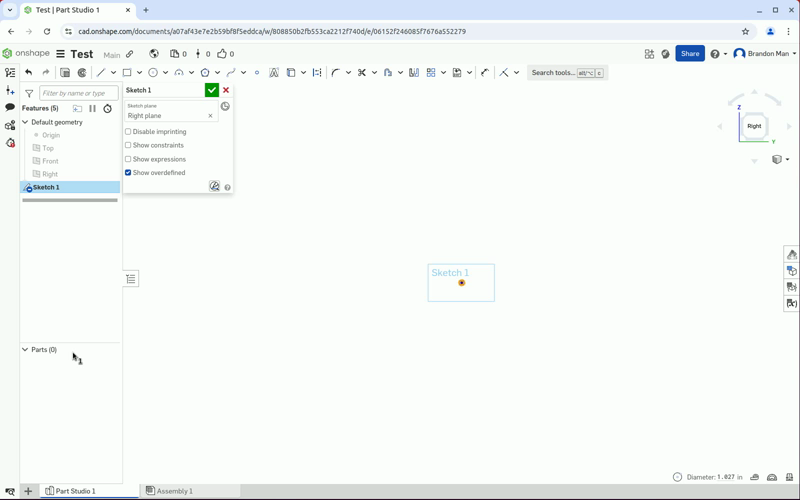
key(shift+y)
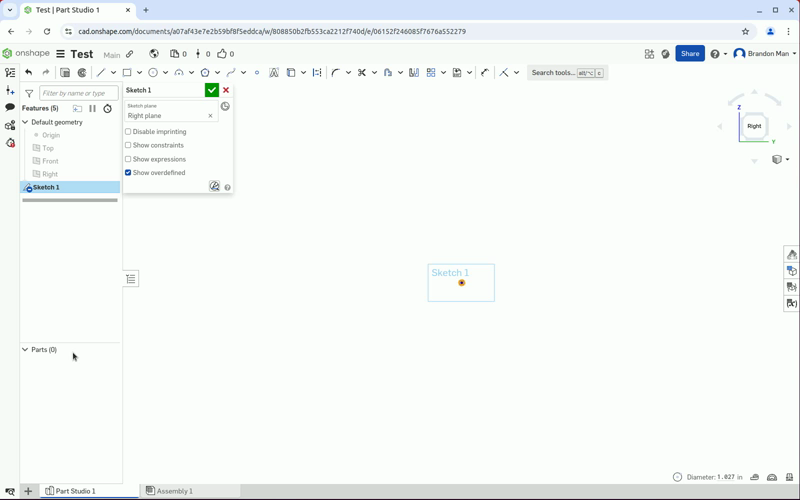
key(shift+e)
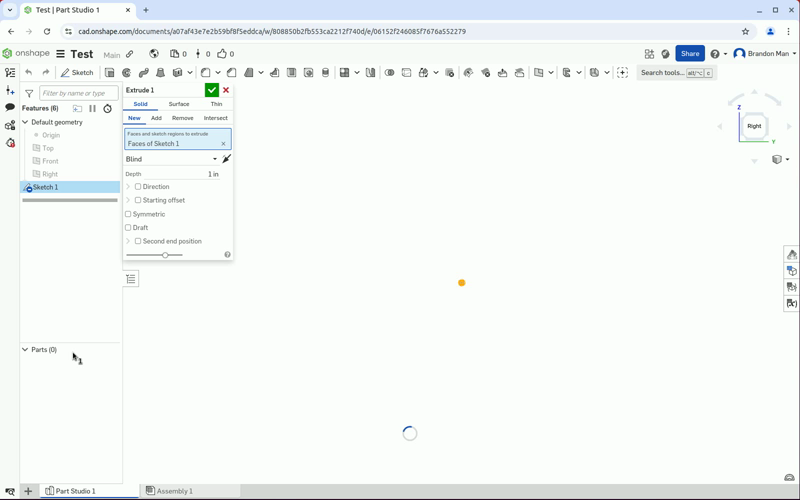
mouse_move(143, 106)
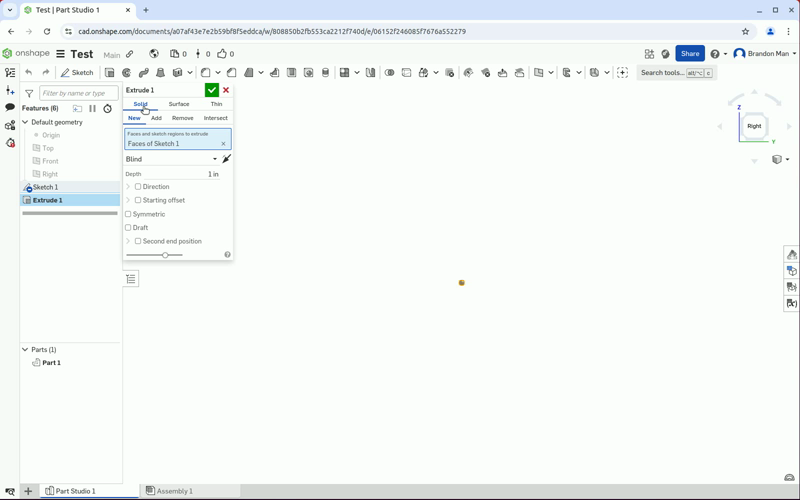
click(143, 106)
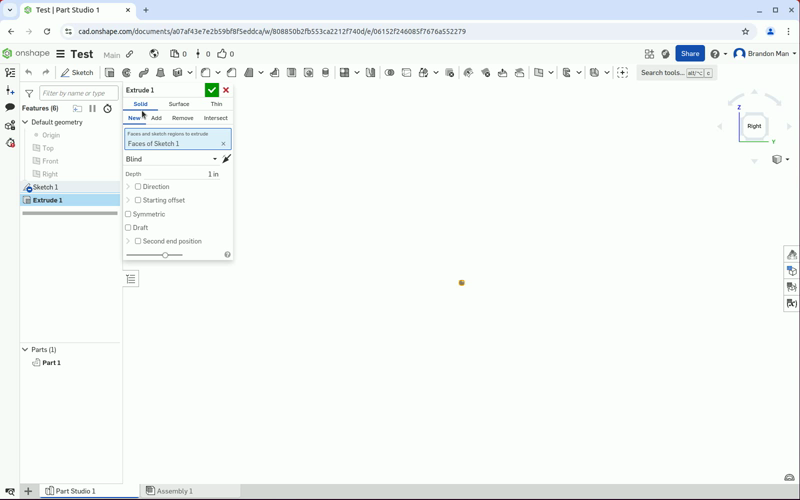
mouse_move(137, 120)
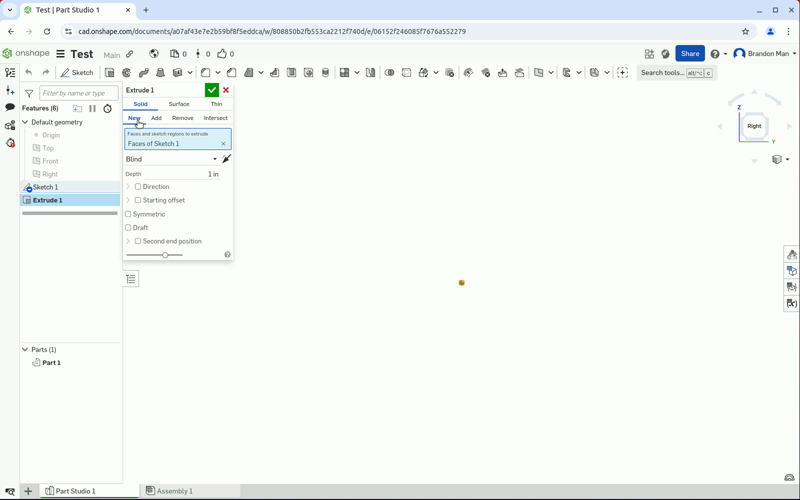
click(137, 120)
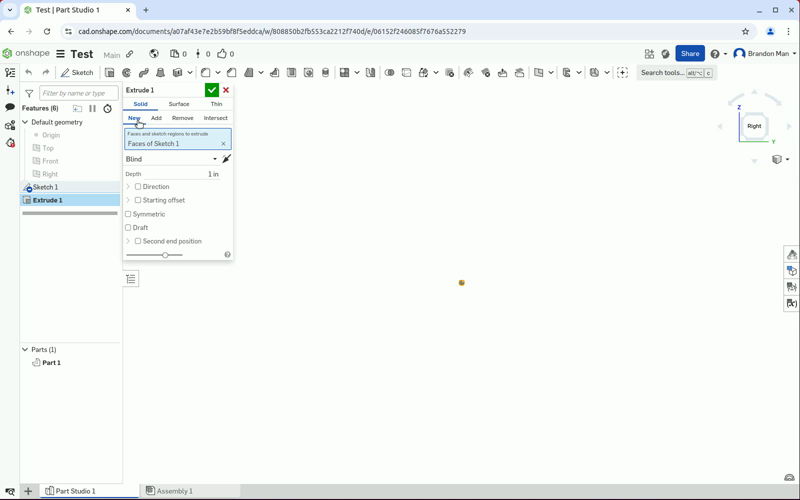
key(tab, 4)
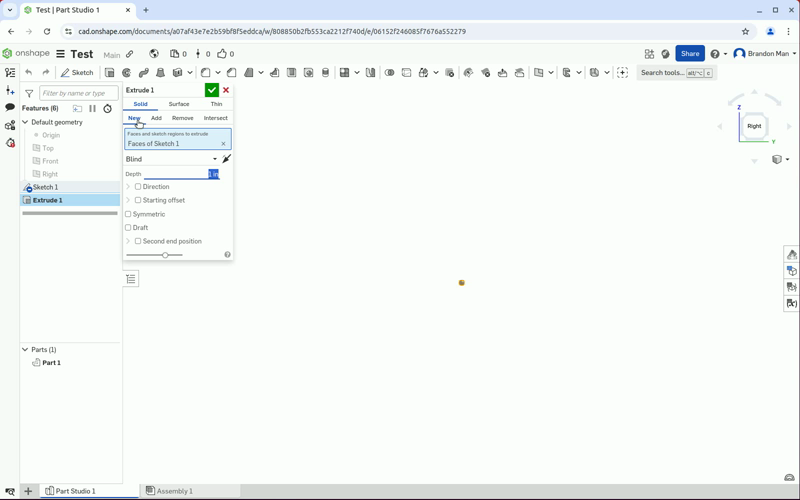
text(23.108)
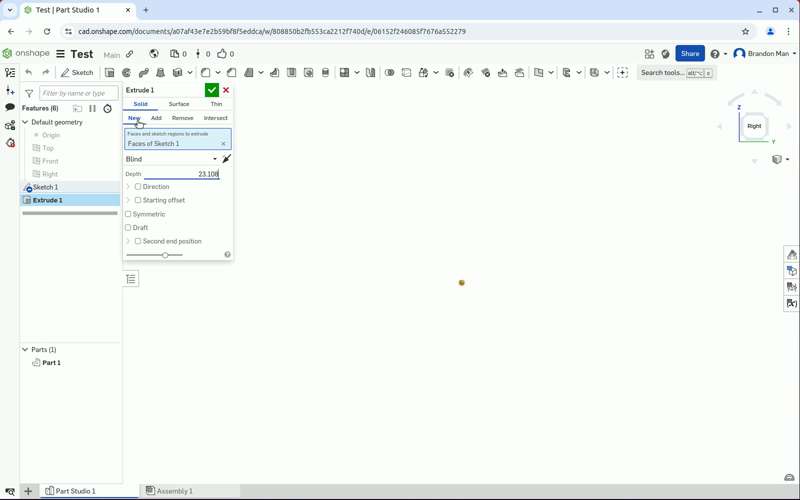
key(enter)
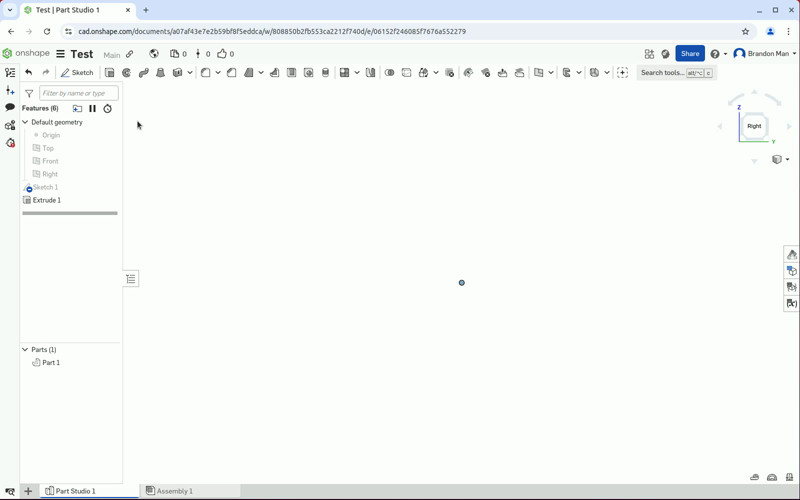
key(shift+h)
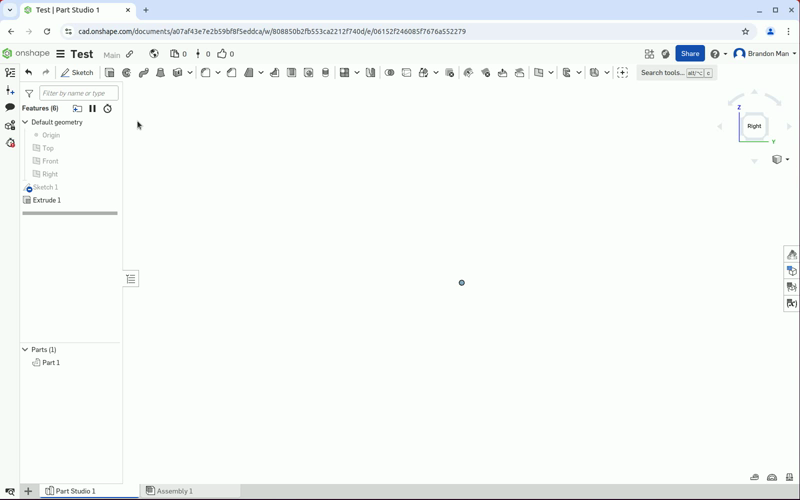
key(shift+h)
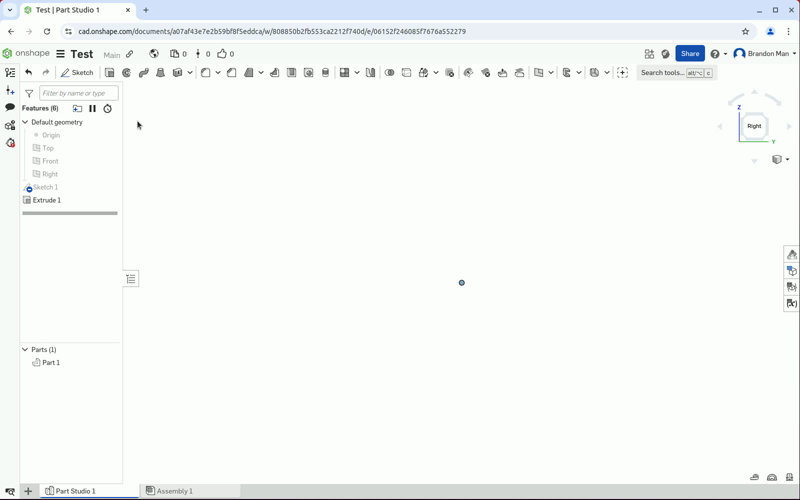
mouse_move(73, 189)
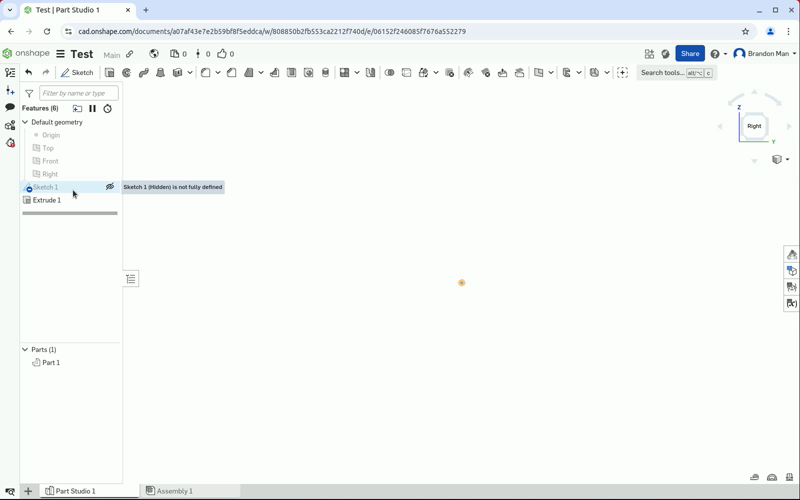
click(73, 189)
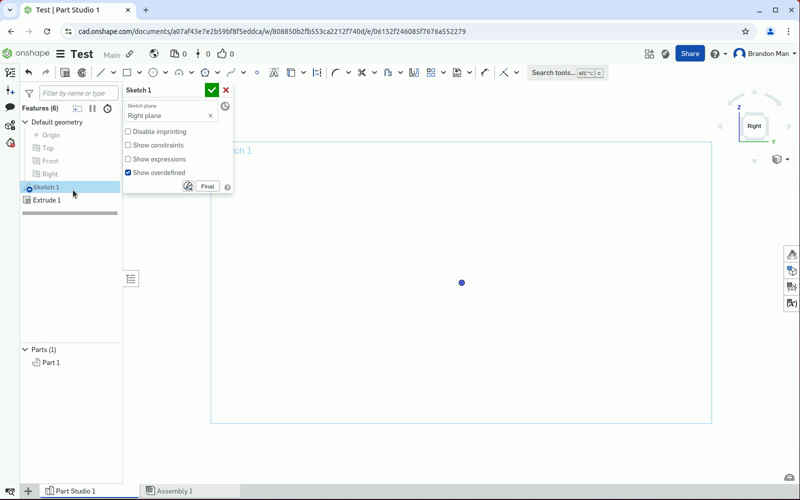
mouse_move(229, 92)
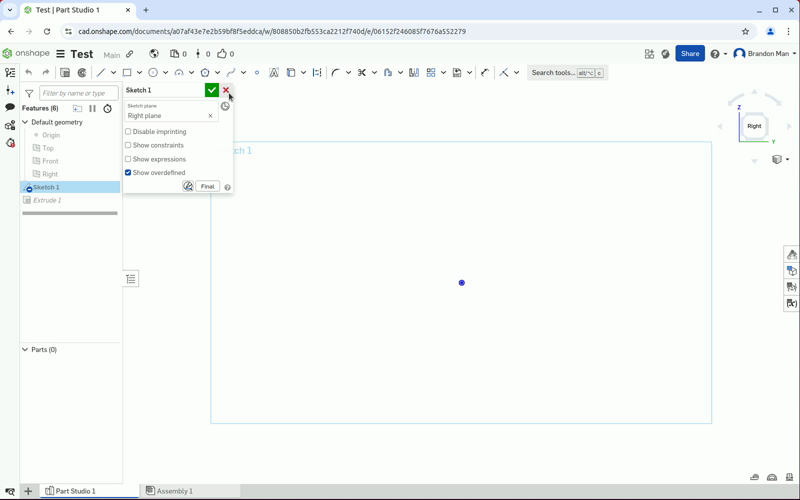
click(229, 92)
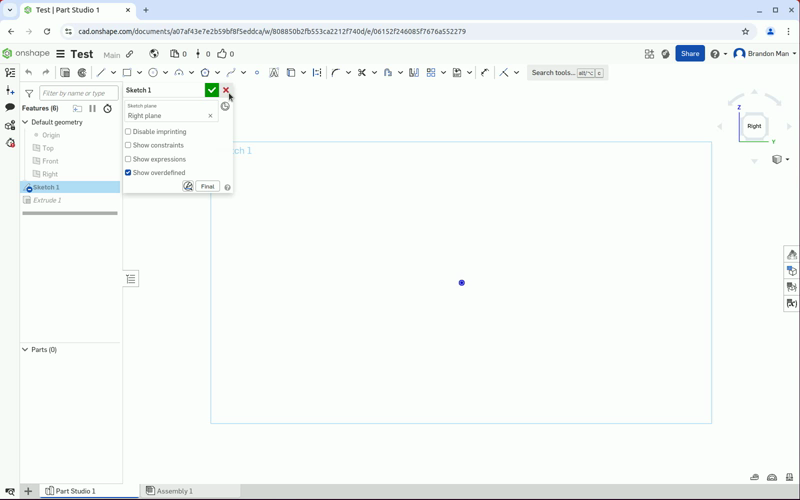
key(shift+s)
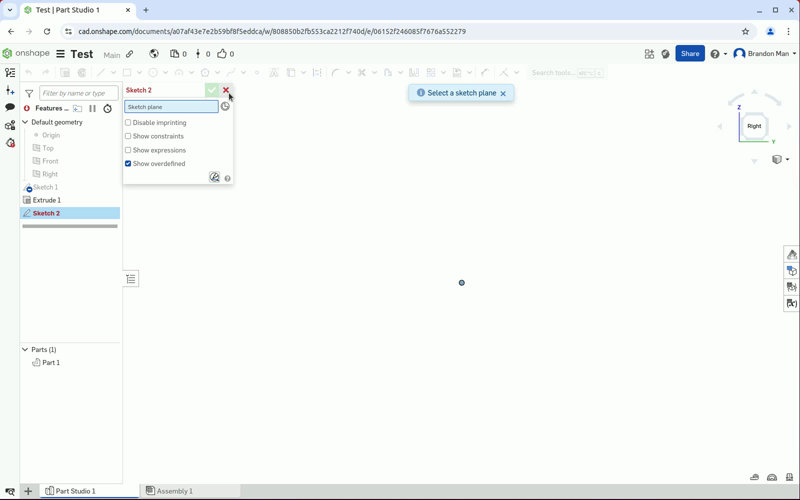
mouse_move(73, 176)
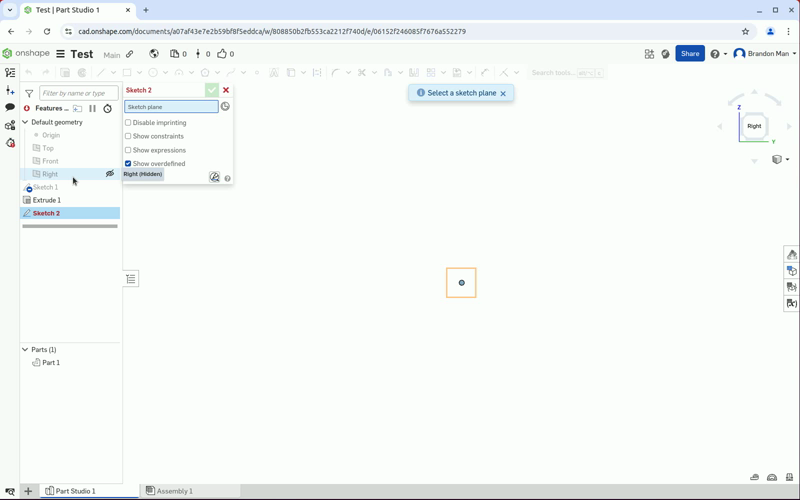
click(73, 176)
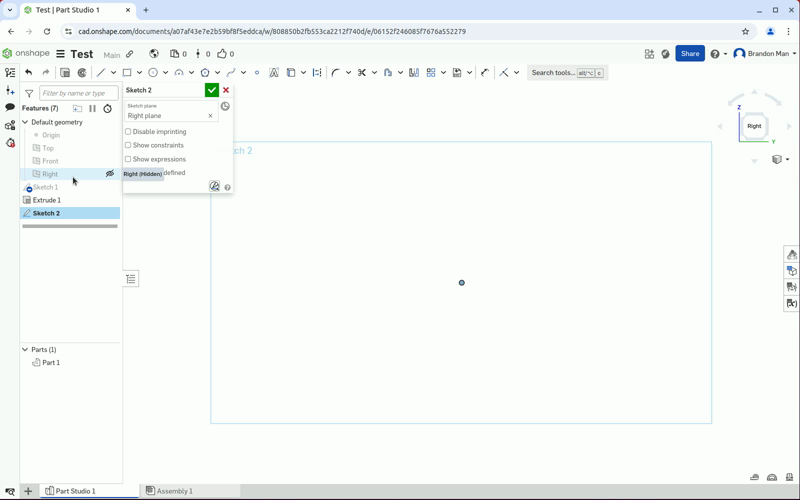
mouse_move(73, 352)
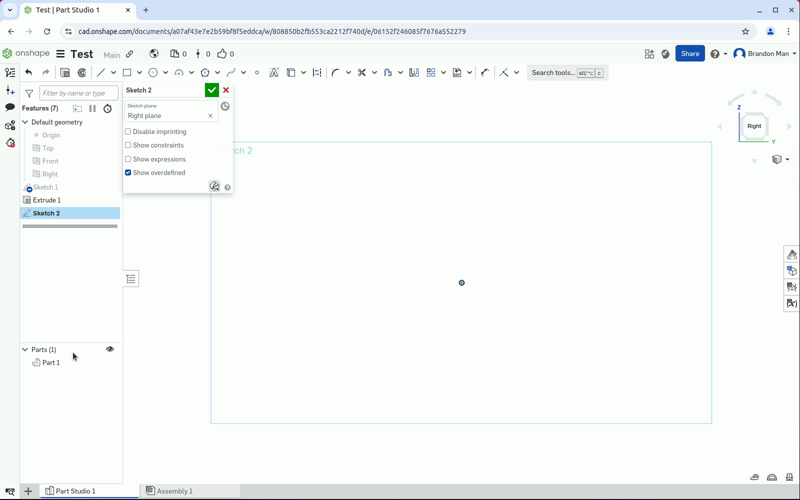
key(y)
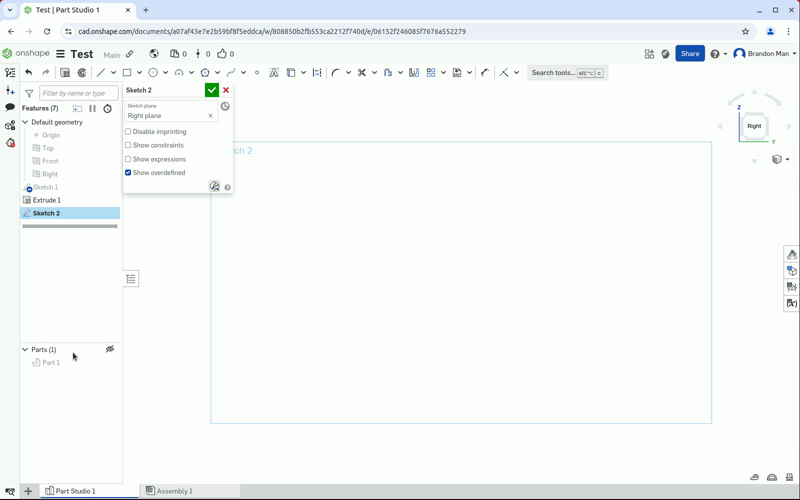
key(c)
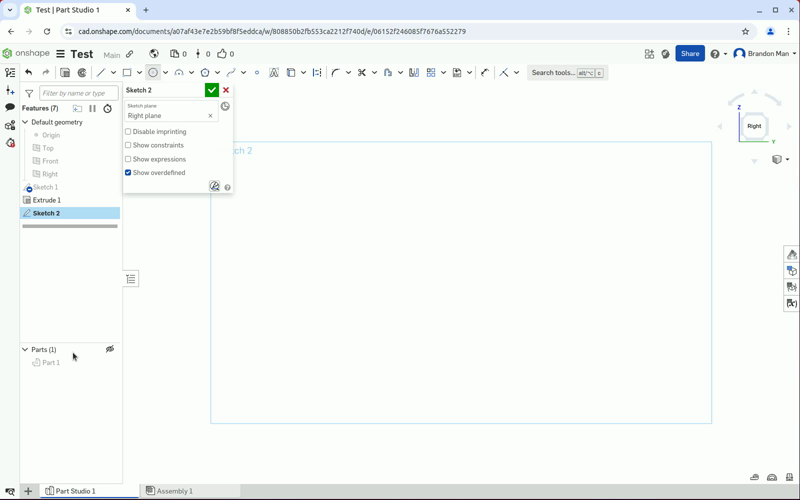
key_down(shift)
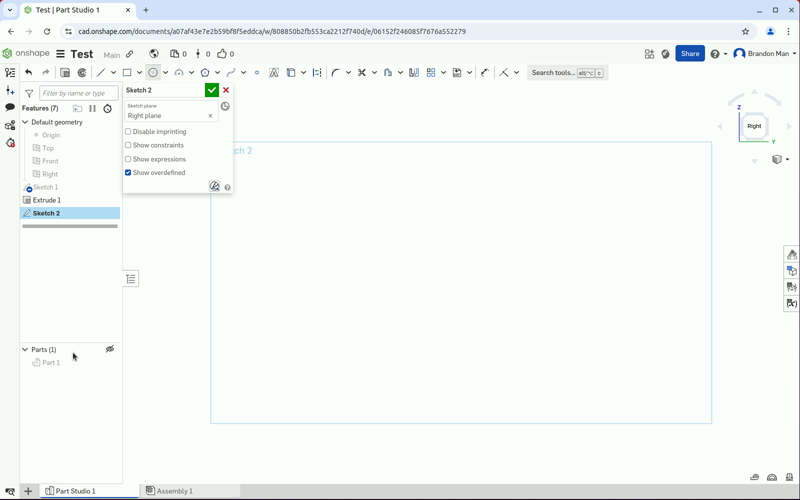
mouse_move(460, 272)
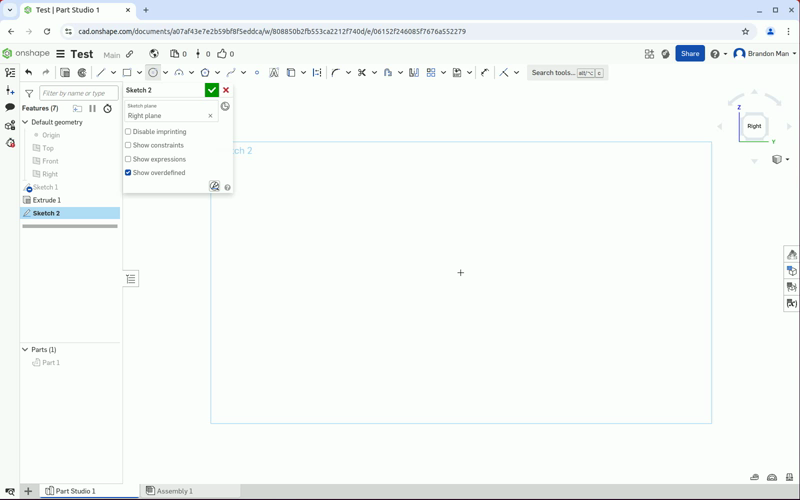
click(460, 272)
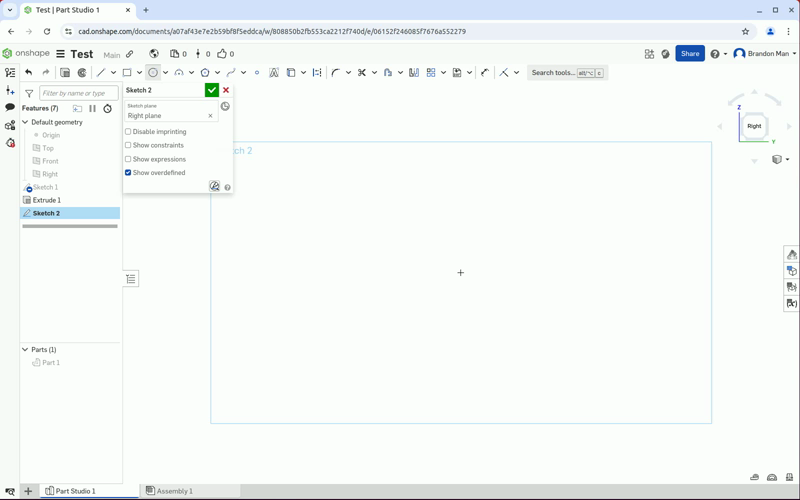
key_up(shift)
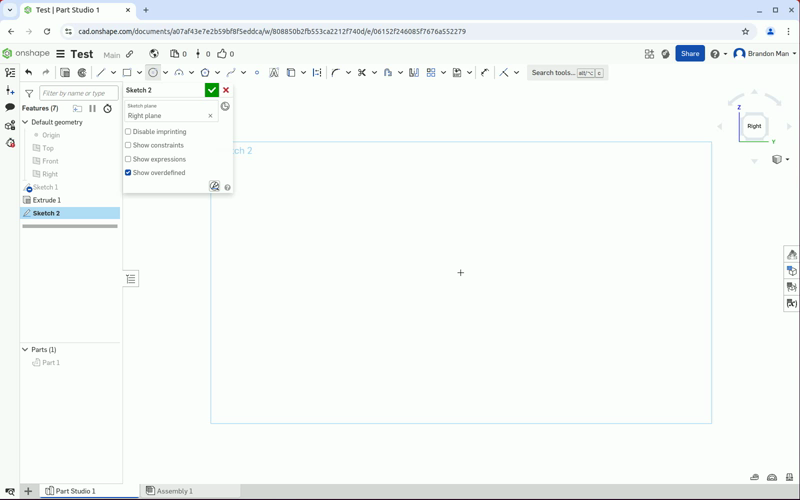
mouse_move(463, 272)
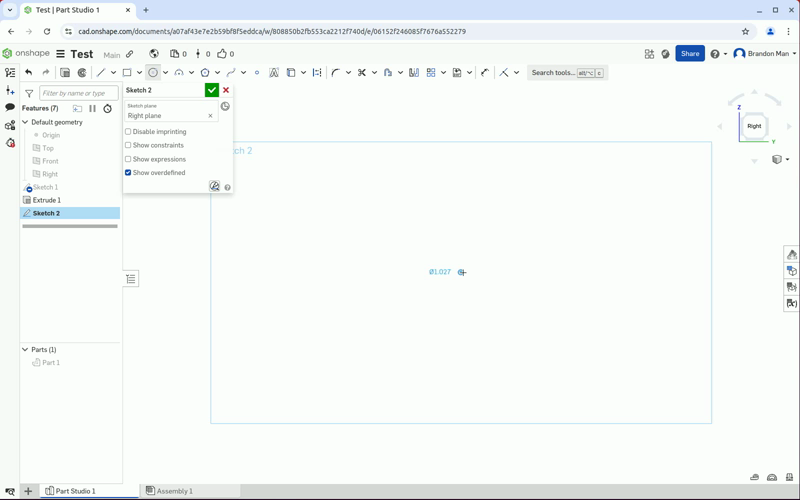
scroll(6)
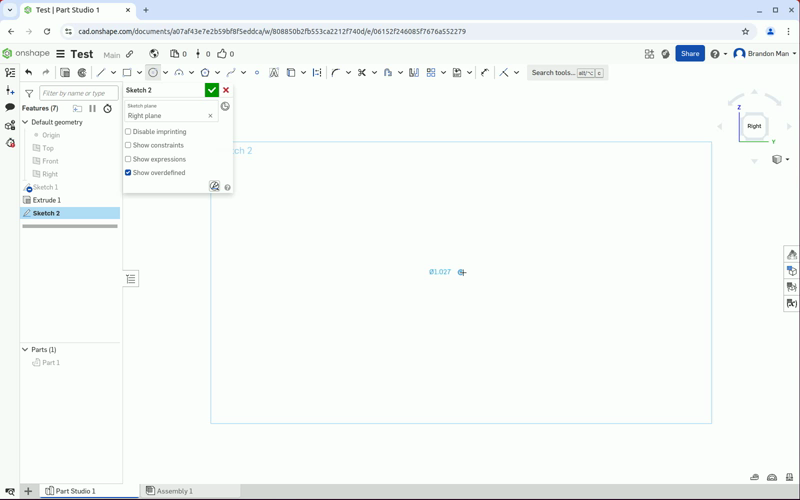
scroll(6)
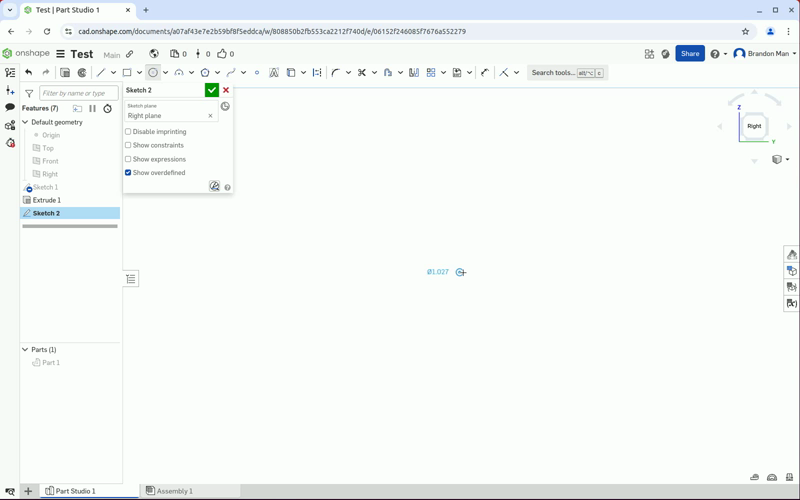
scroll(6)
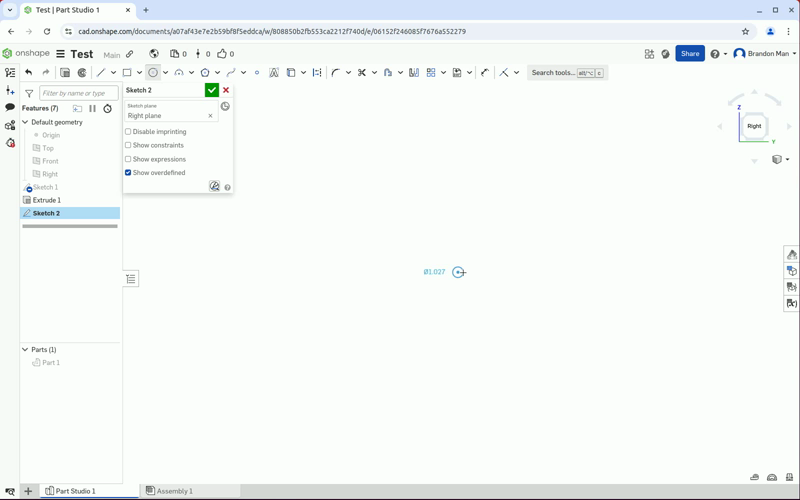
scroll(6)
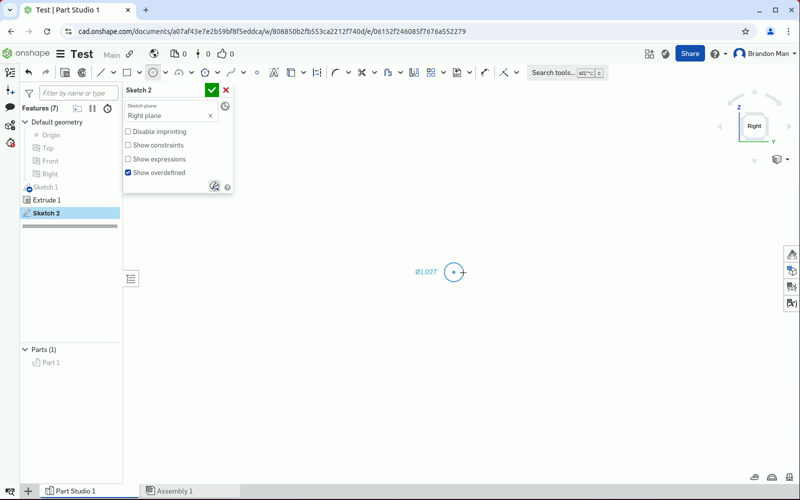
scroll(6)
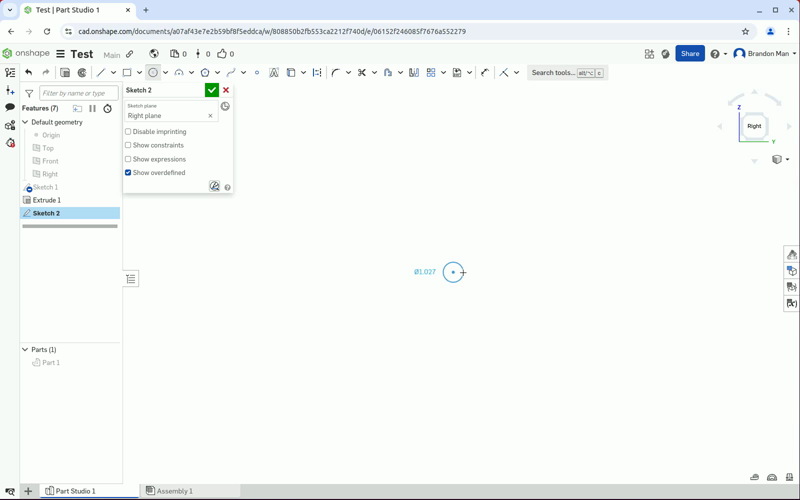
scroll(6)
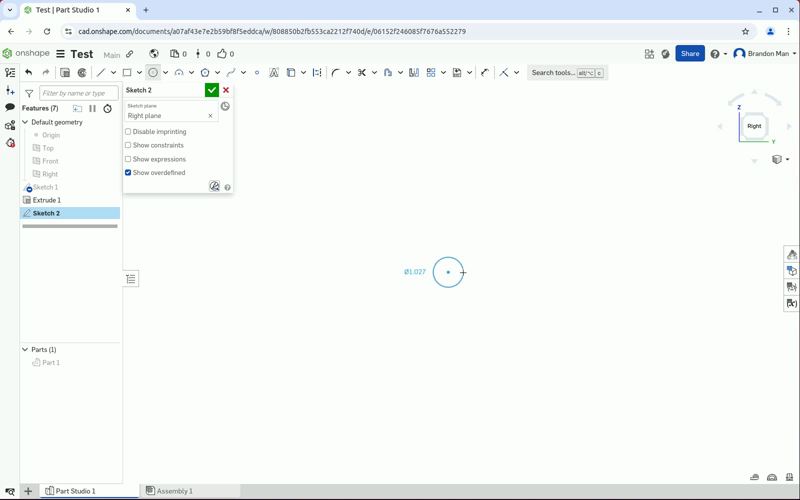
scroll(6)
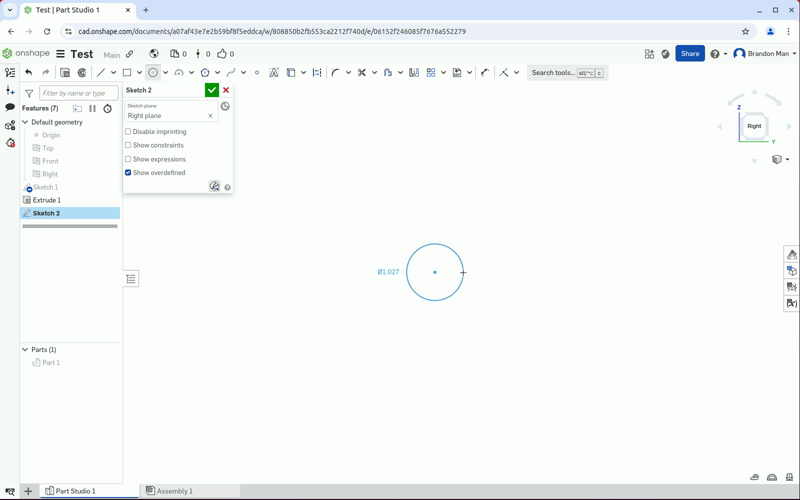
click(463, 272)
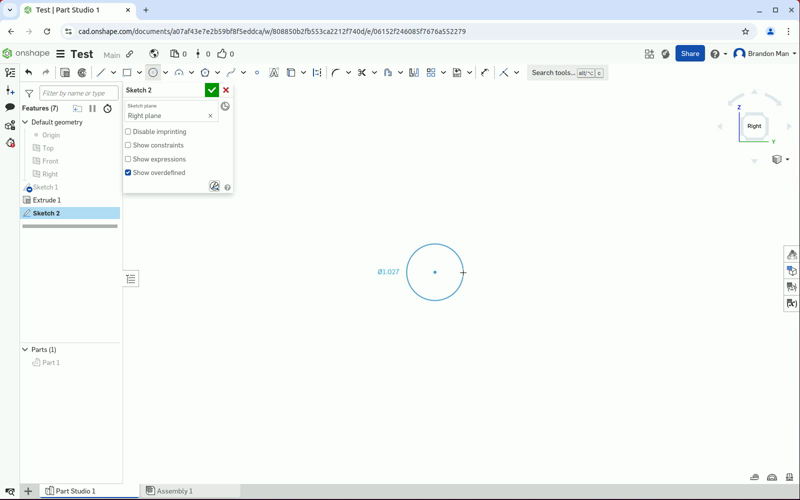
scroll(-6)
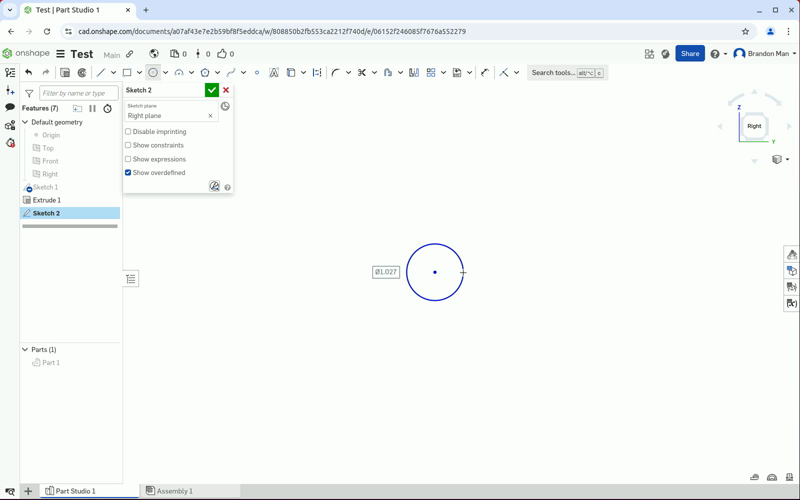
scroll(-6)
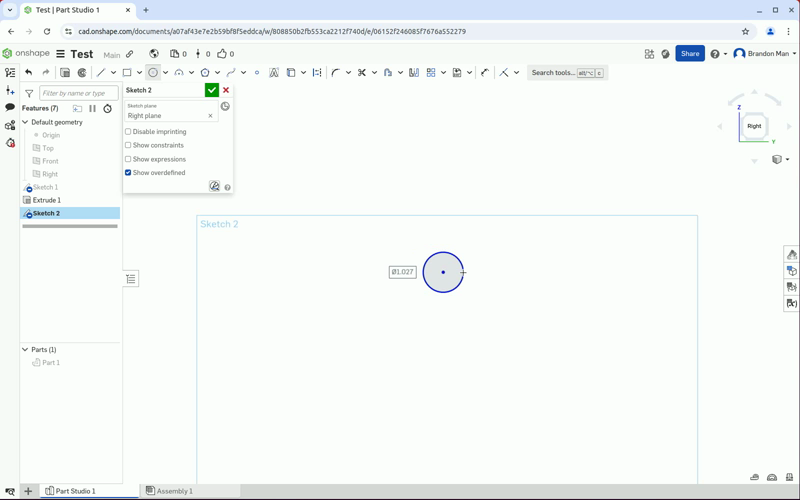
scroll(-6)
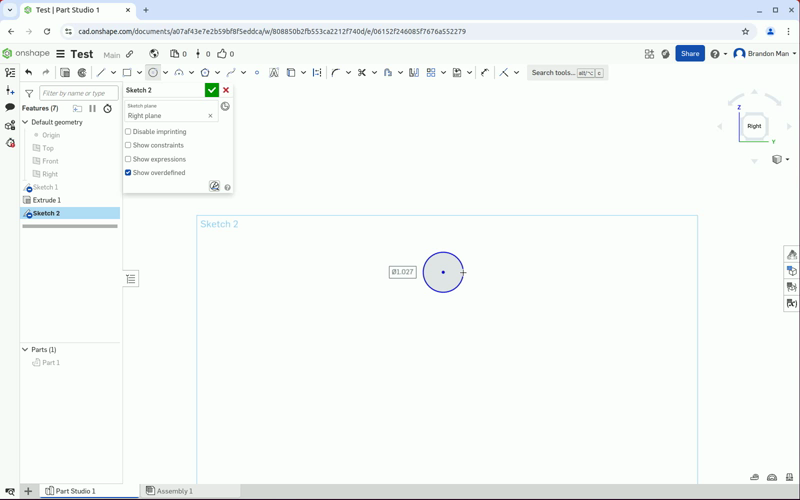
scroll(-6)
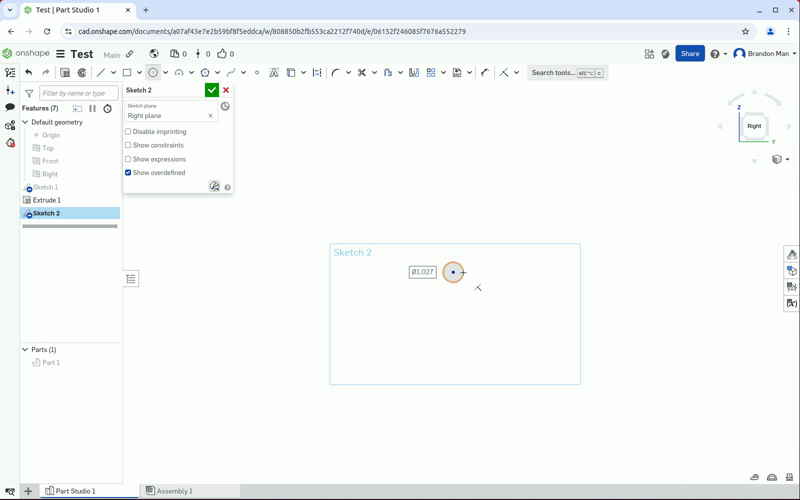
scroll(-6)
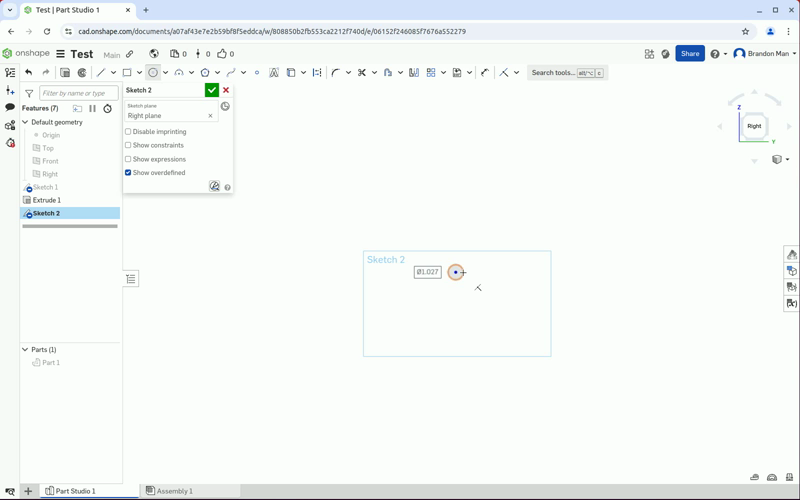
scroll(-6)
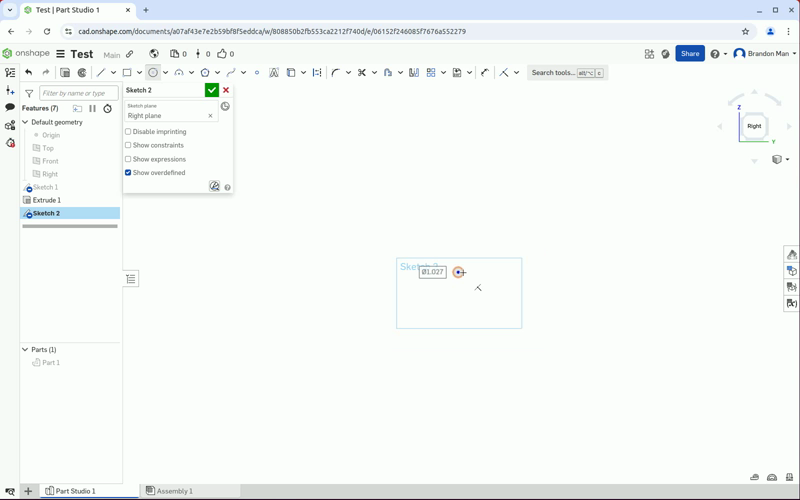
scroll(-6)
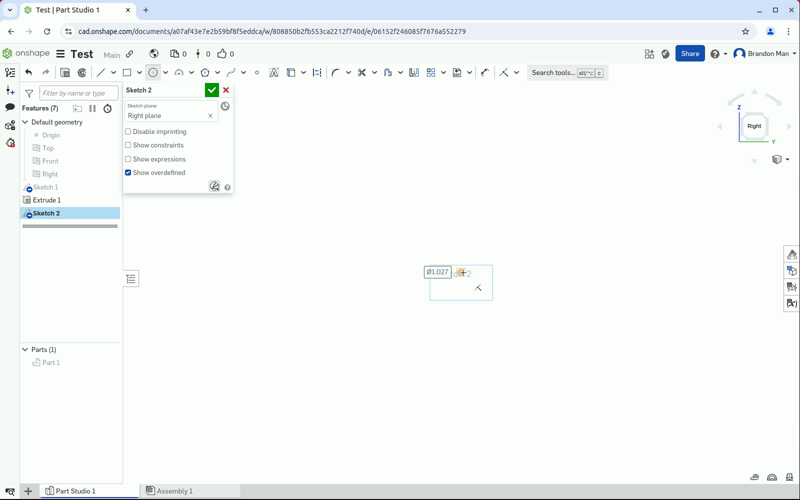
key(esc)
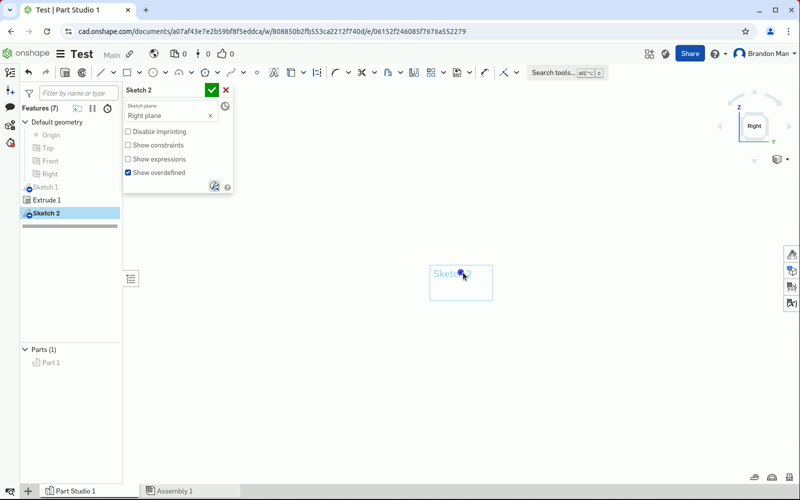
mouse_move(460, 270)
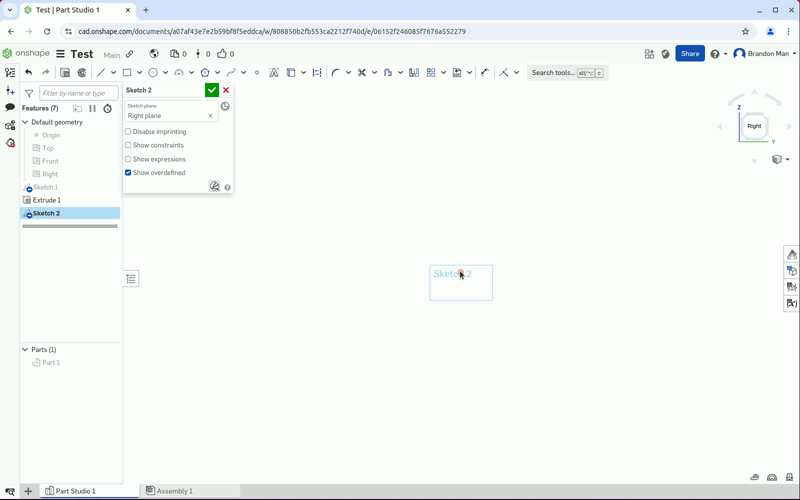
scroll(6)
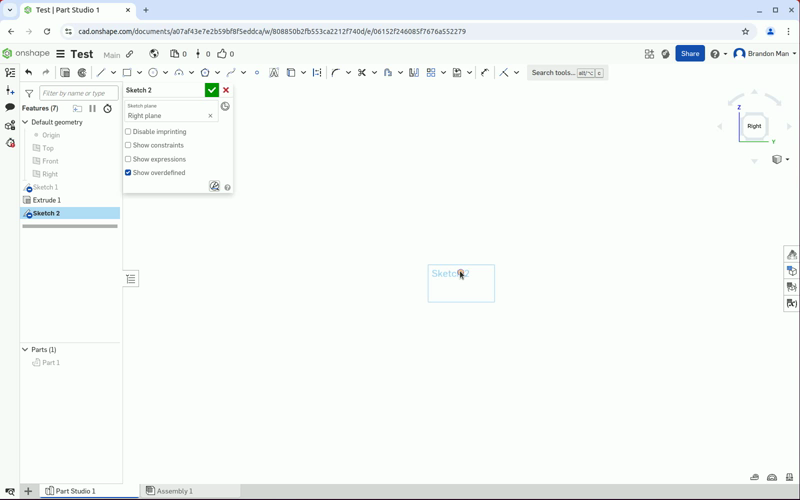
scroll(6)
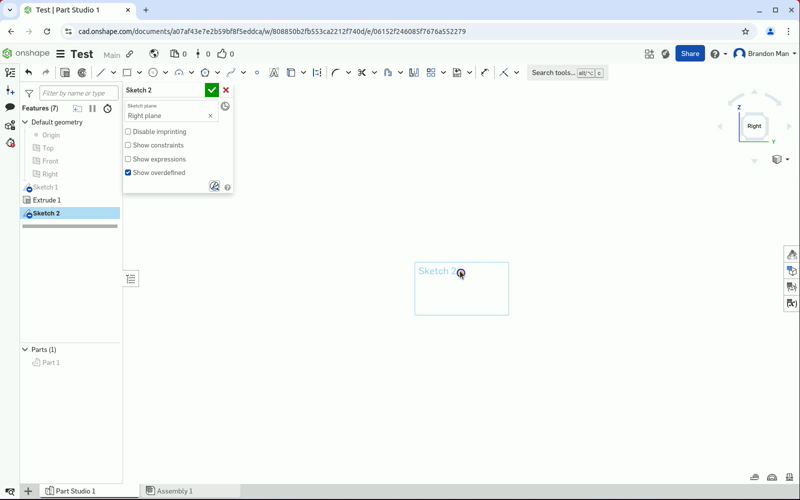
scroll(6)
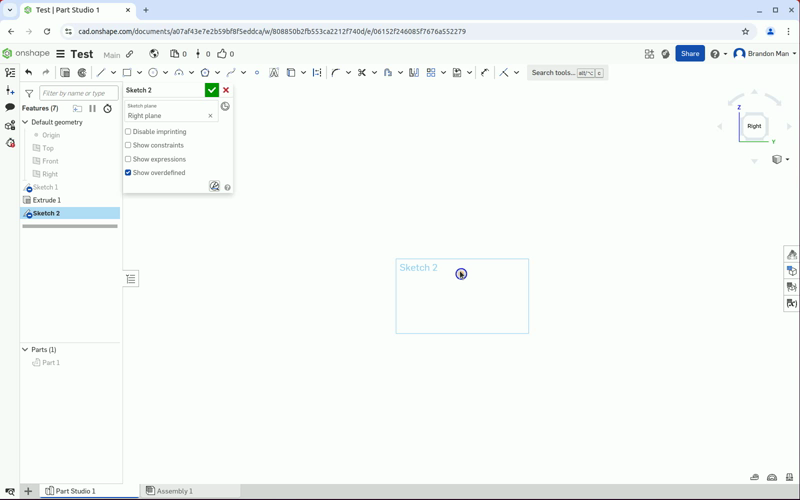
scroll(6)
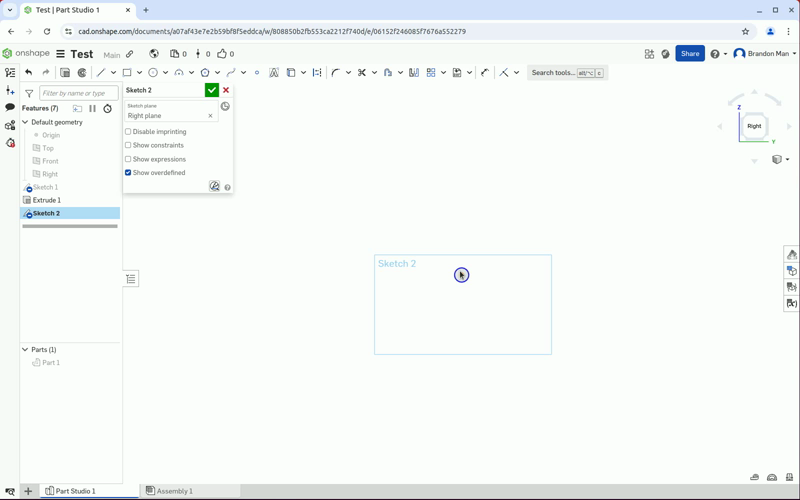
scroll(6)
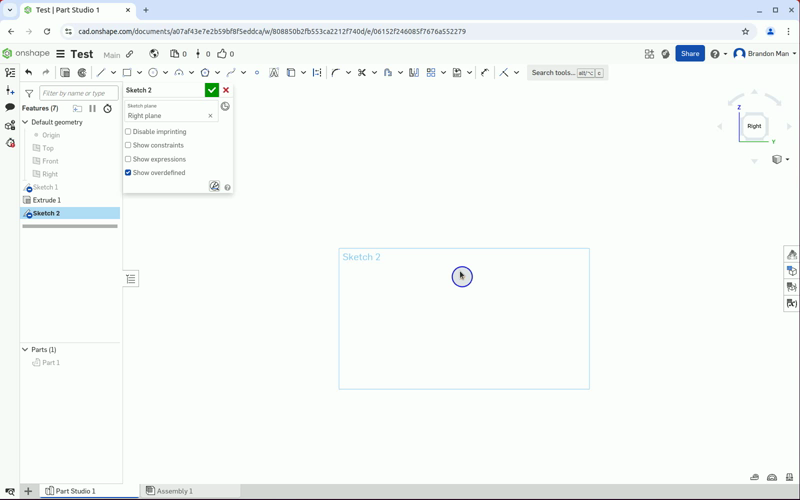
scroll(6)
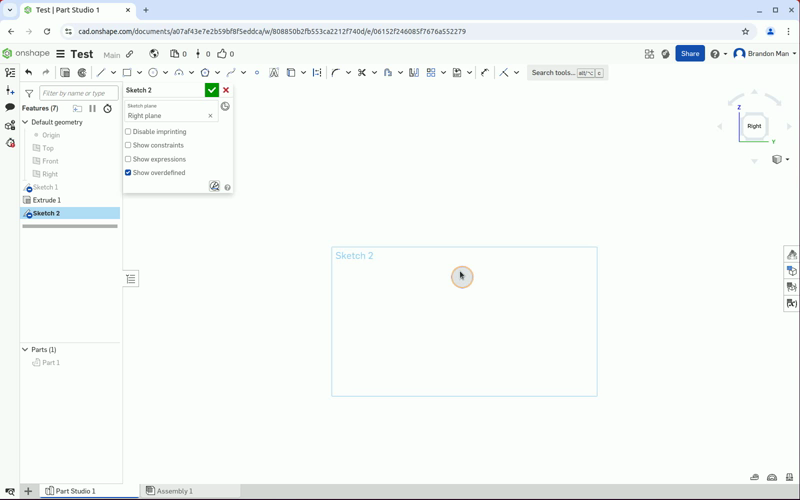
scroll(6)
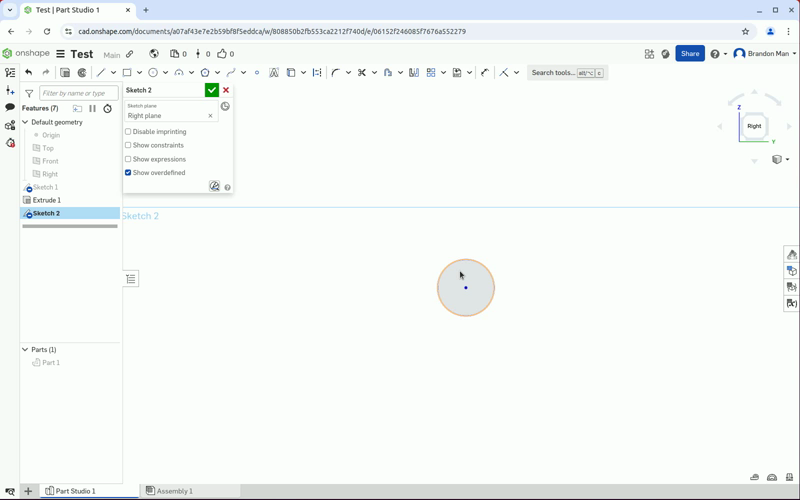
click(460, 270)
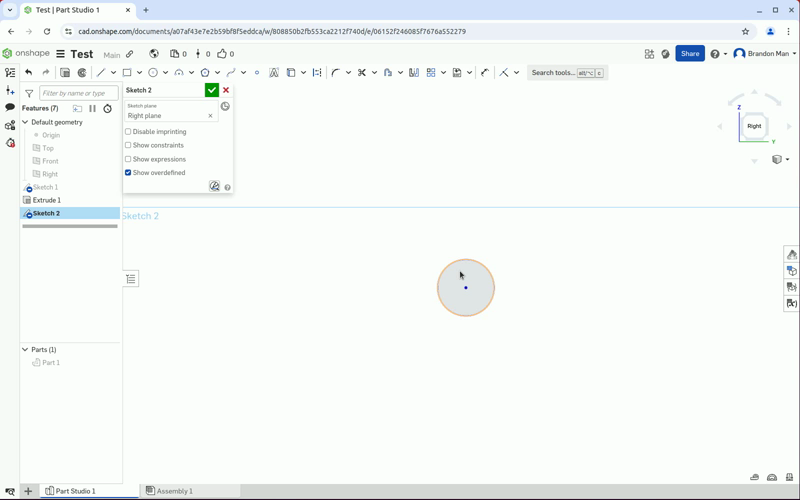
scroll(-6)
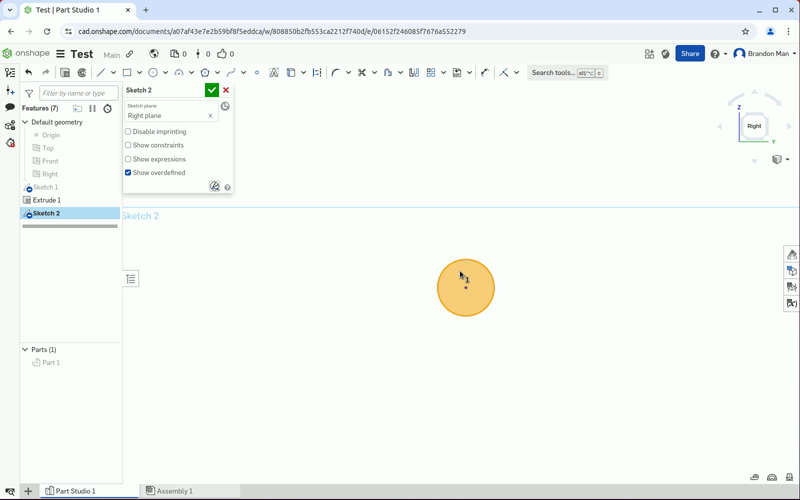
scroll(-6)
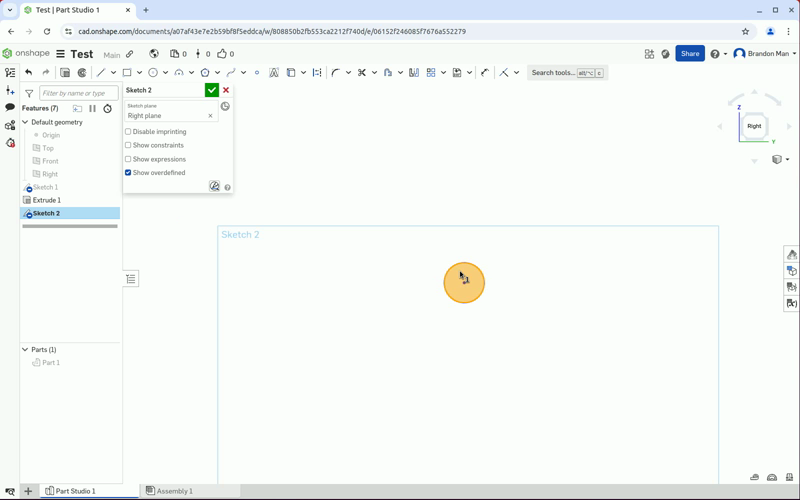
scroll(-6)
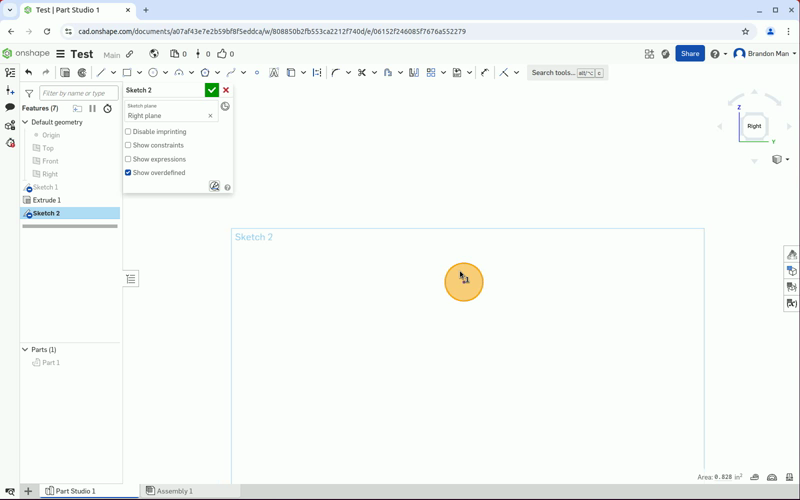
scroll(-6)
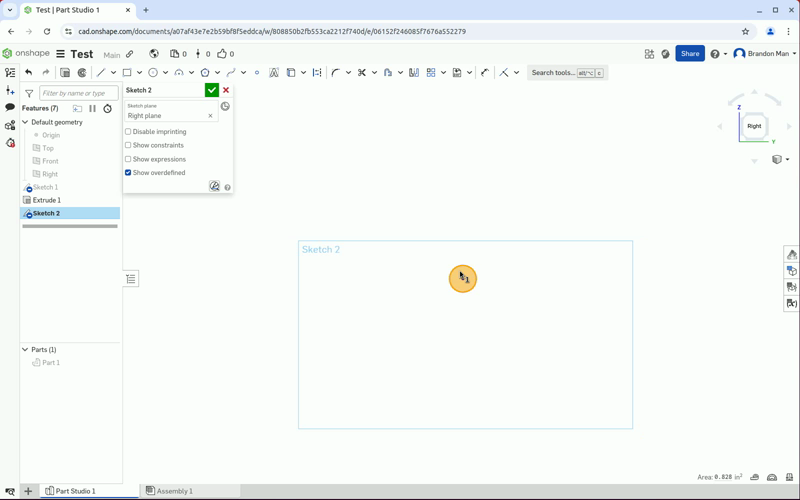
scroll(-6)
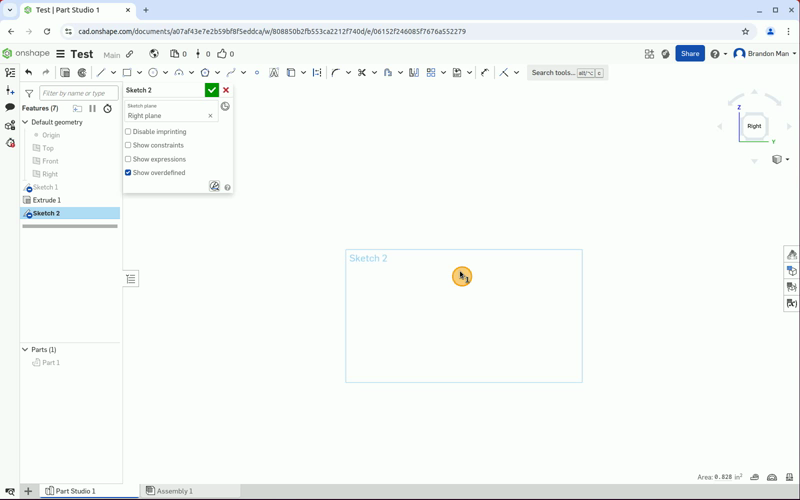
scroll(-6)
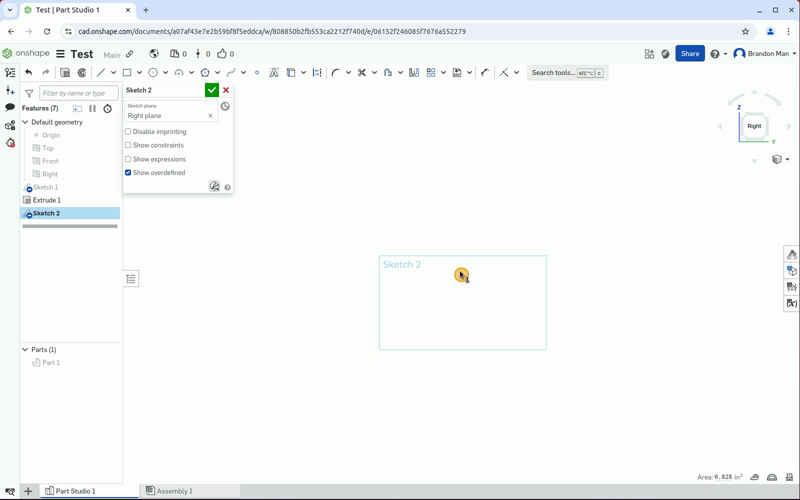
scroll(-6)
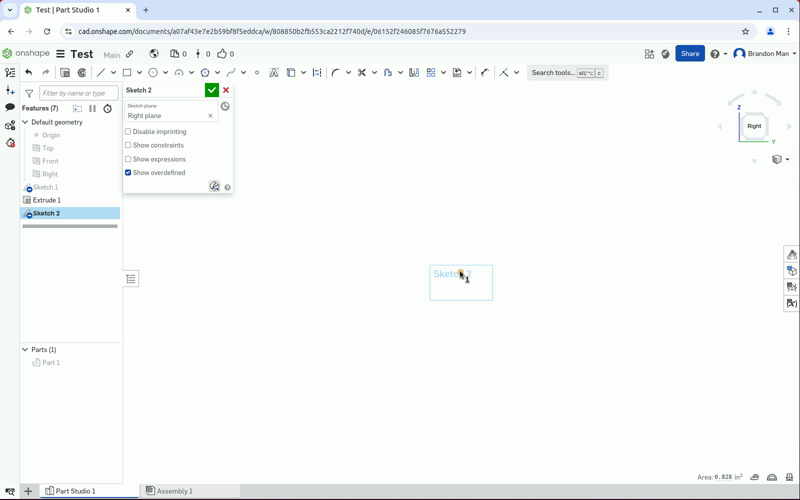
mouse_move(73, 352)
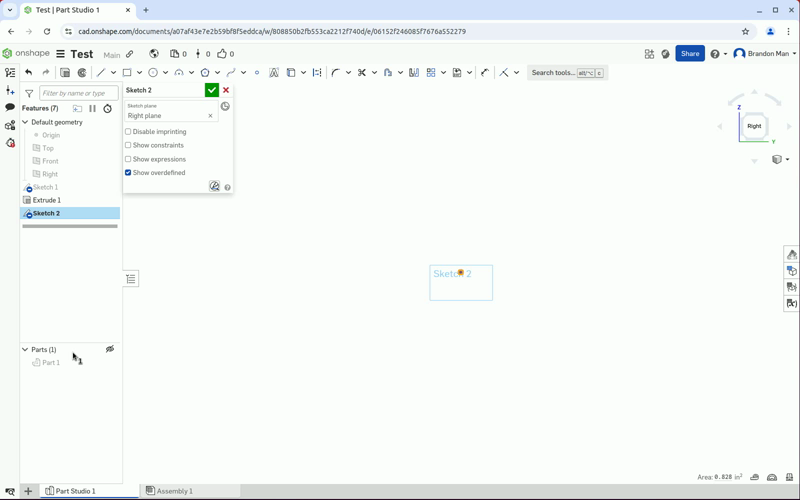
key(shift+y)
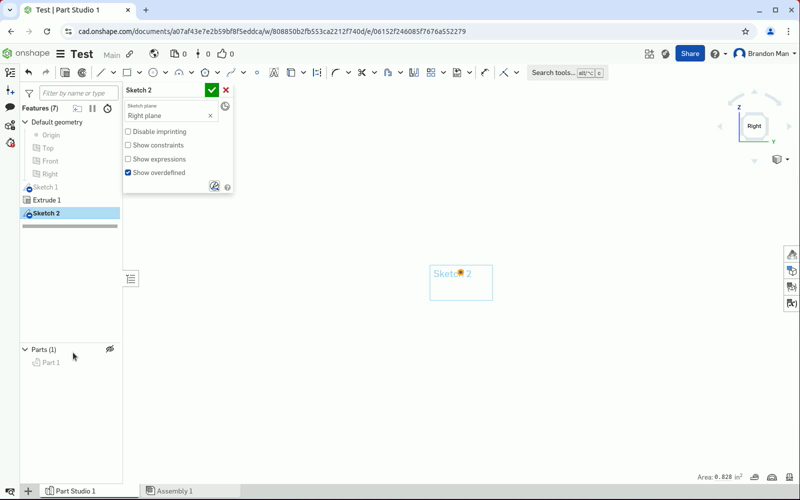
key(shift+e)
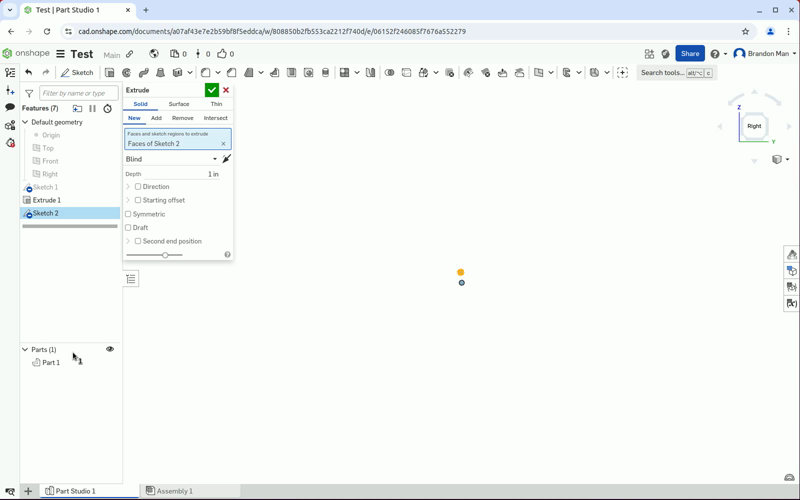
mouse_move(143, 106)
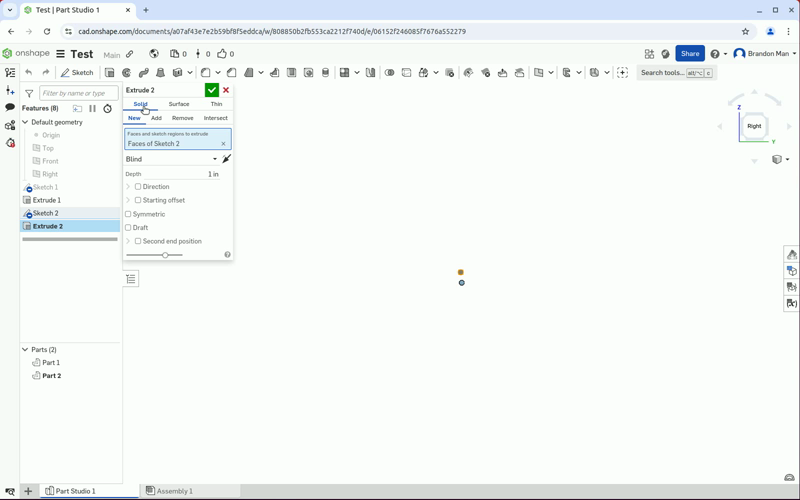
click(143, 106)
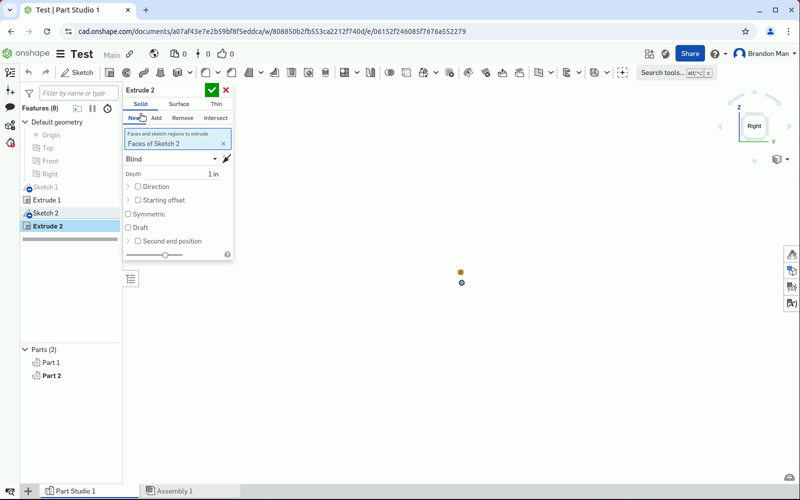
mouse_move(137, 120)
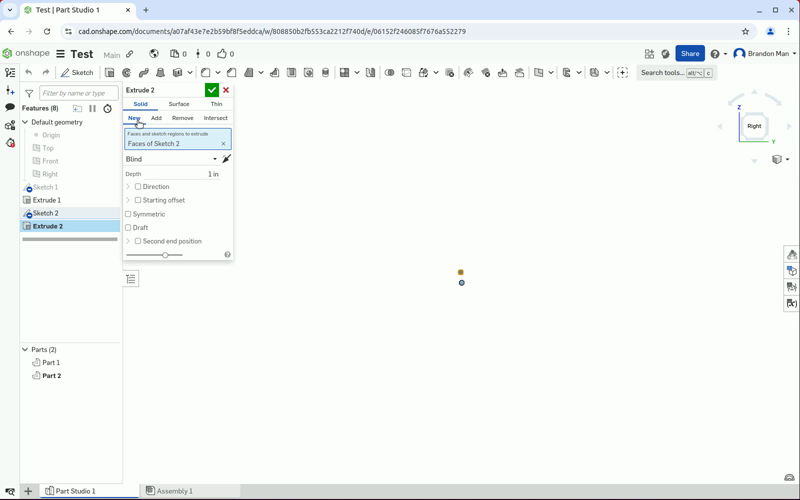
click(137, 120)
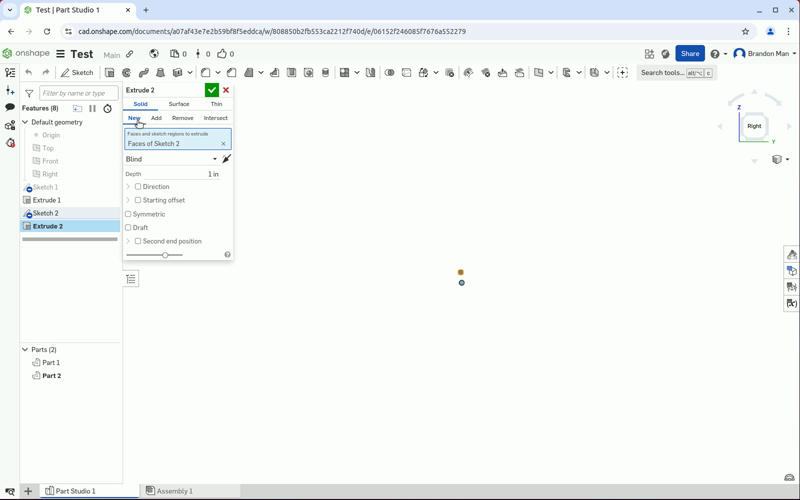
key(tab, 4)
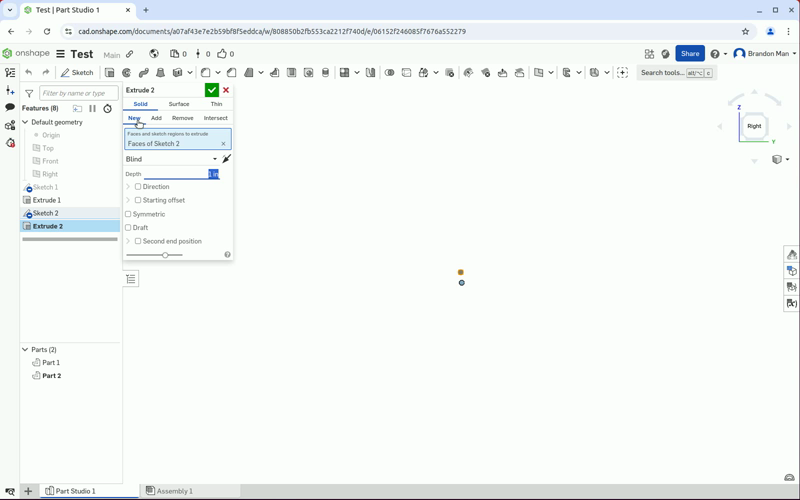
text(23.108)
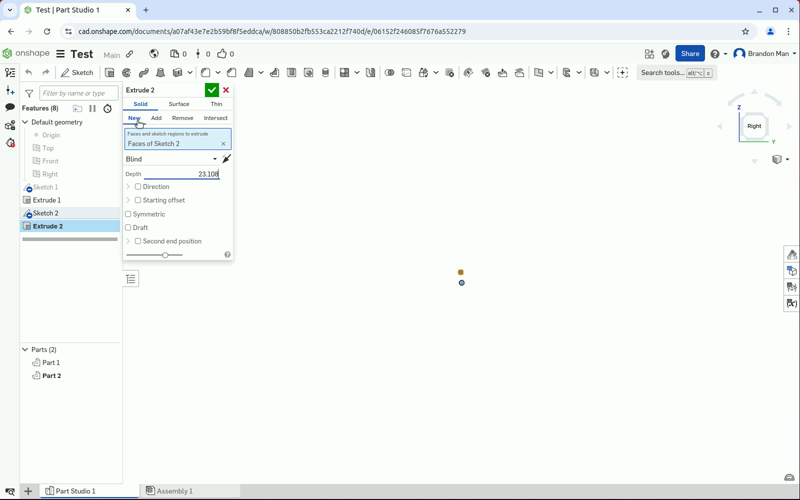
key(enter)
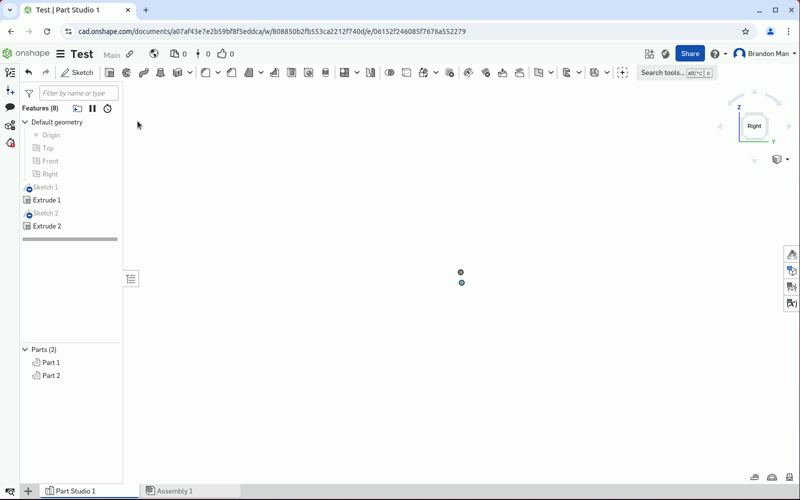
key(shift+h)
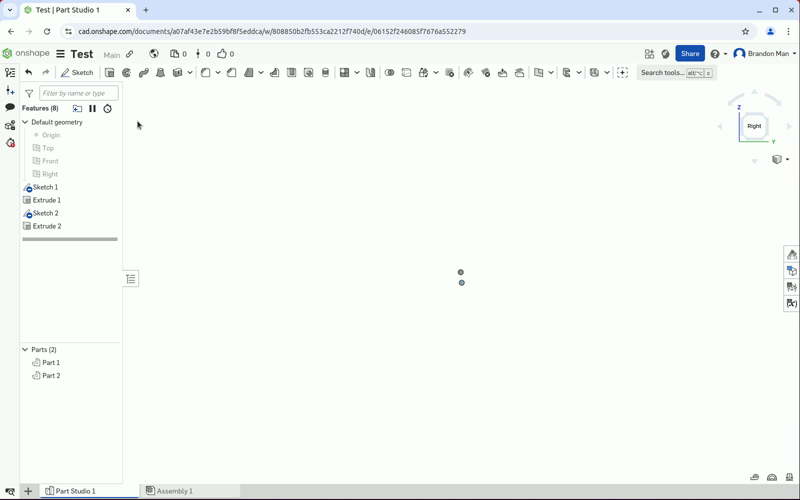
key(shift+h)
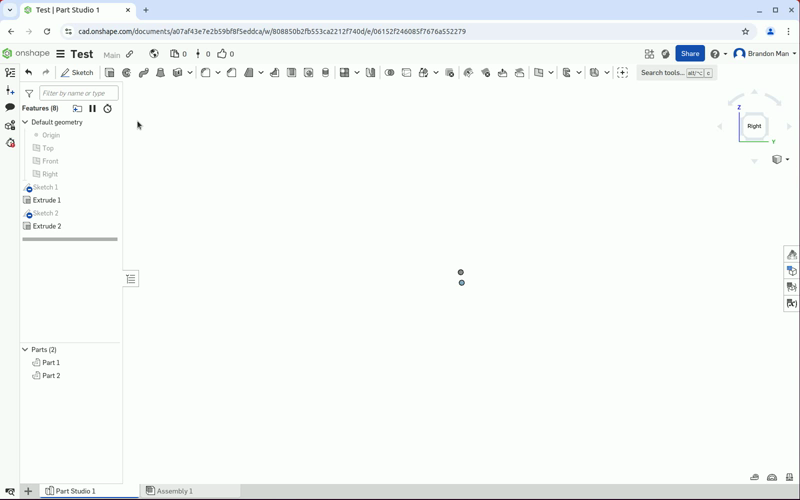
mouse_move(73, 189)
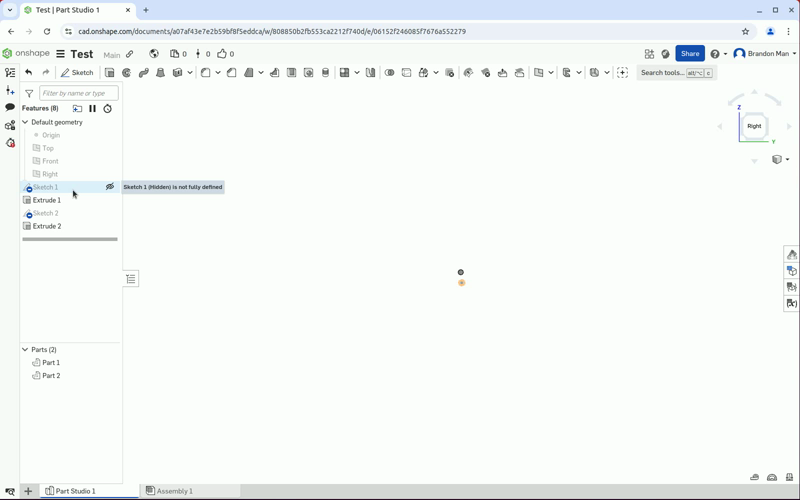
click(73, 189)
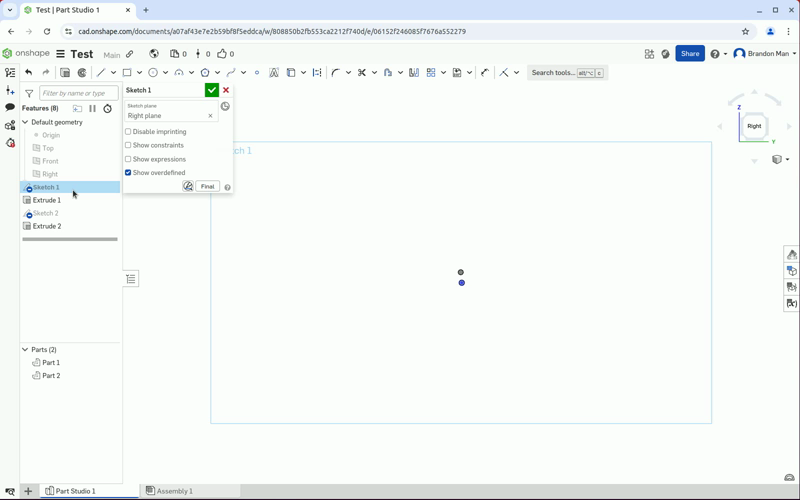
mouse_move(229, 92)
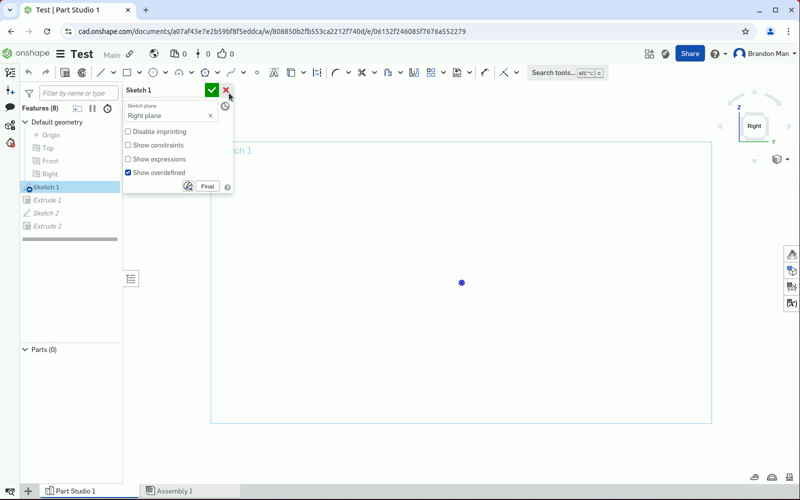
click(229, 92)
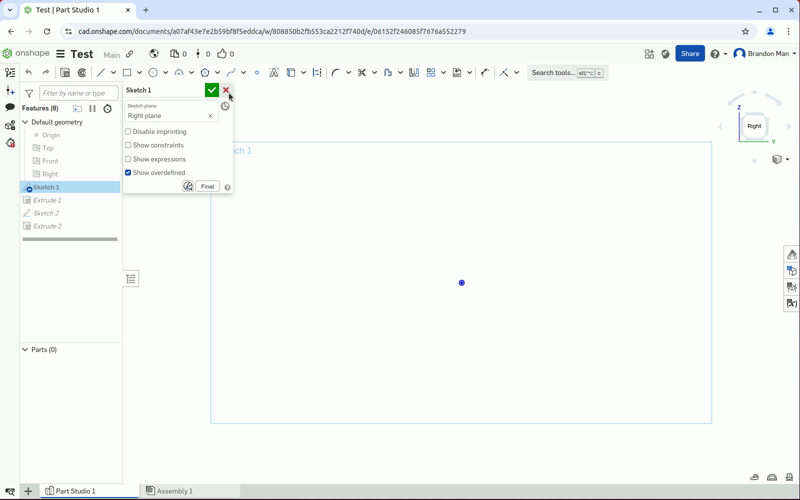
key(shift+s)
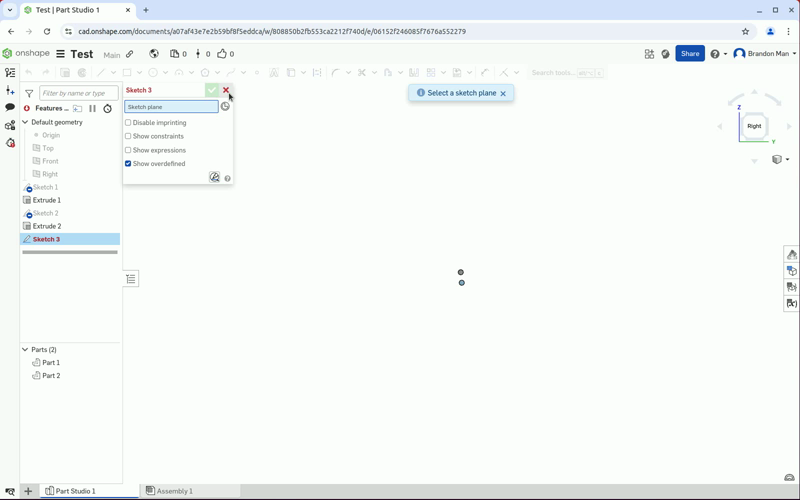
mouse_move(73, 176)
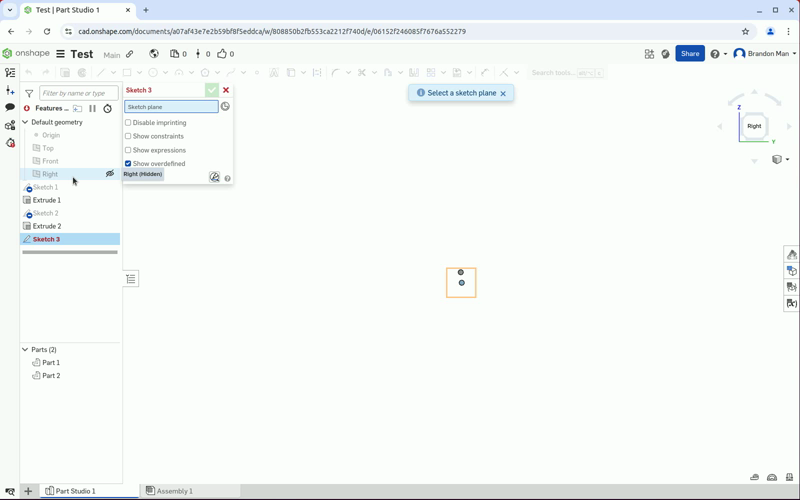
click(73, 176)
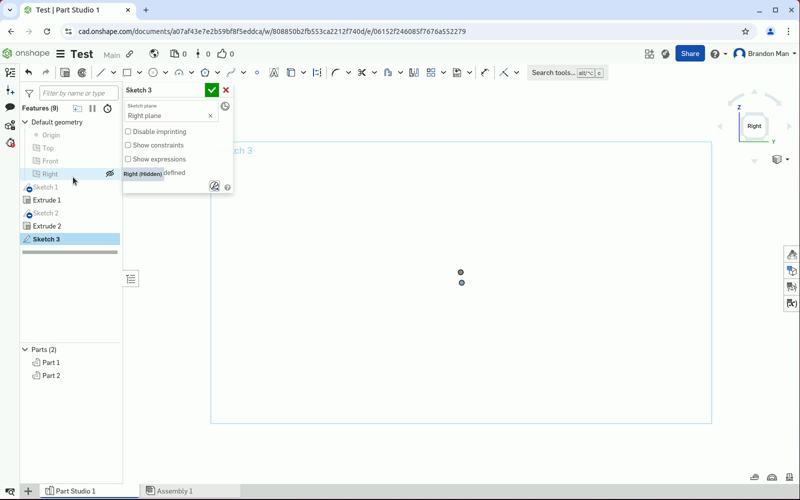
mouse_move(73, 352)
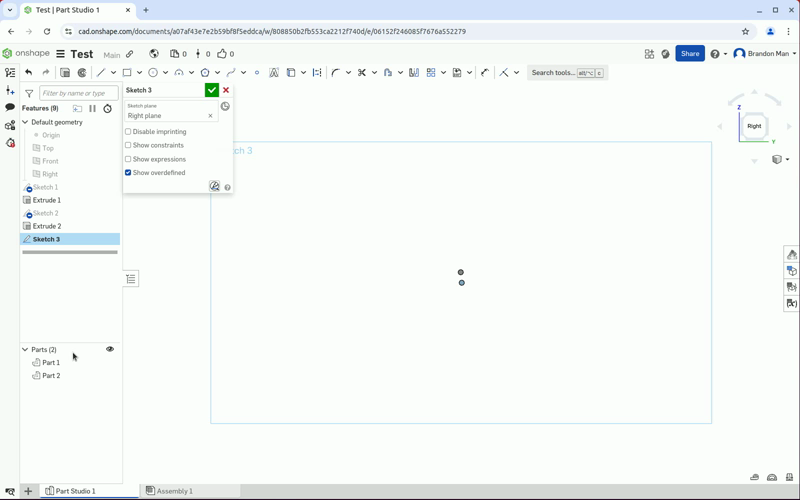
key(y)
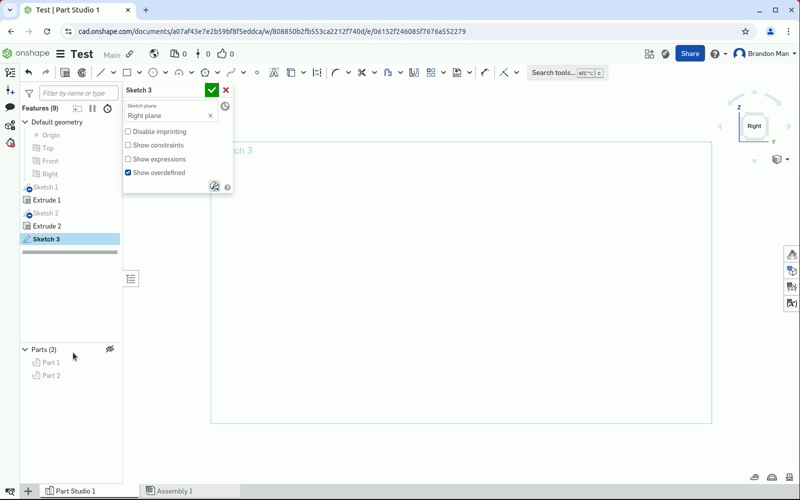
key(c)
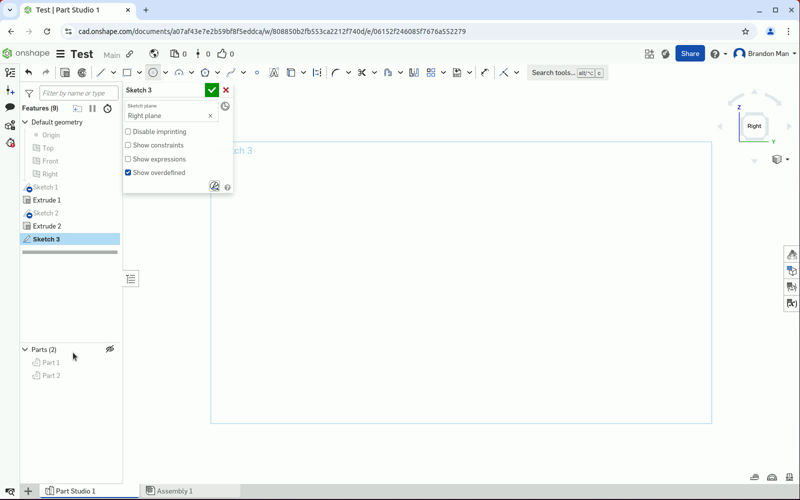
key_down(shift)
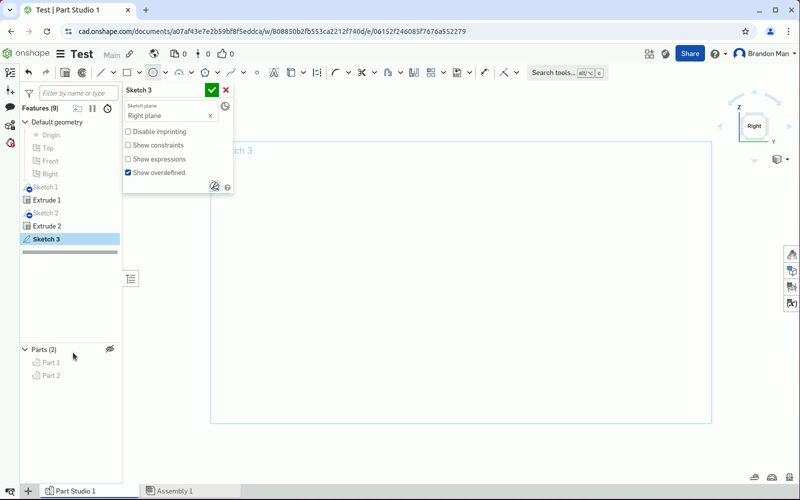
mouse_move(460, 291)
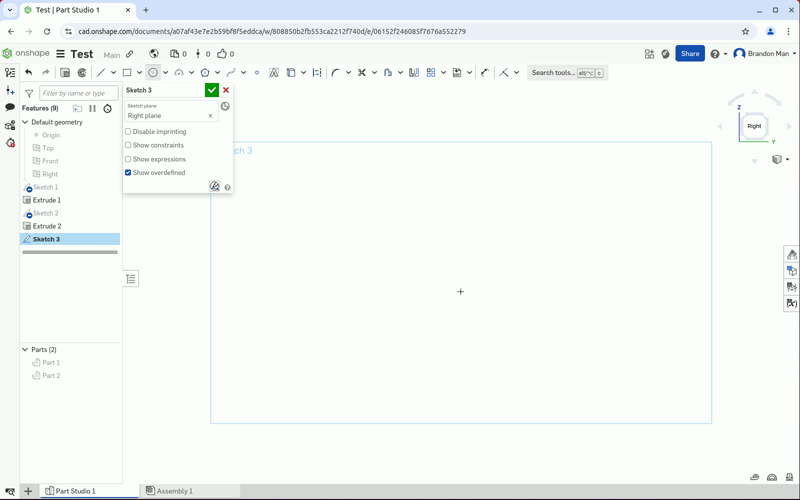
click(460, 291)
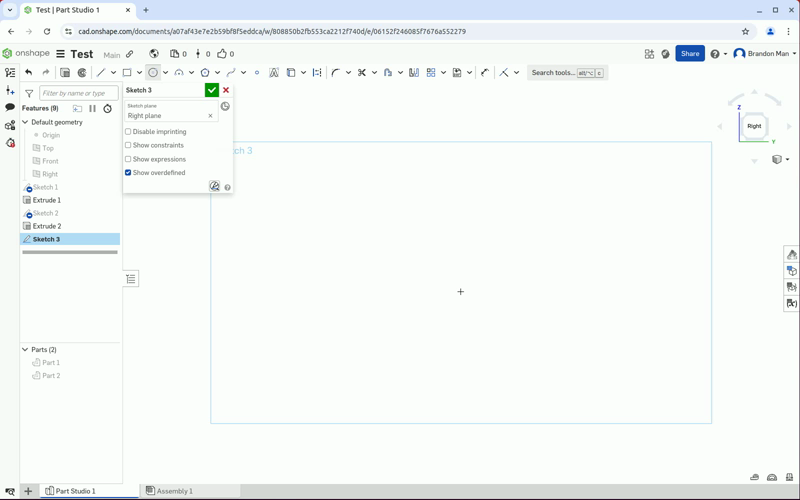
key_up(shift)
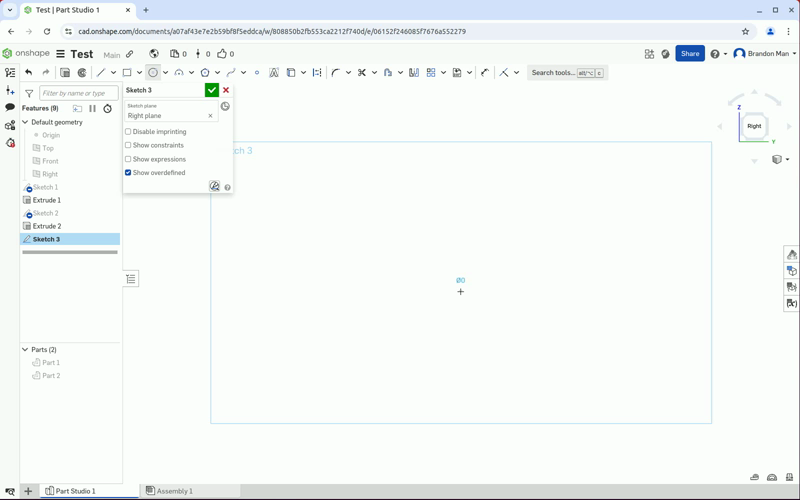
mouse_move(461, 291)
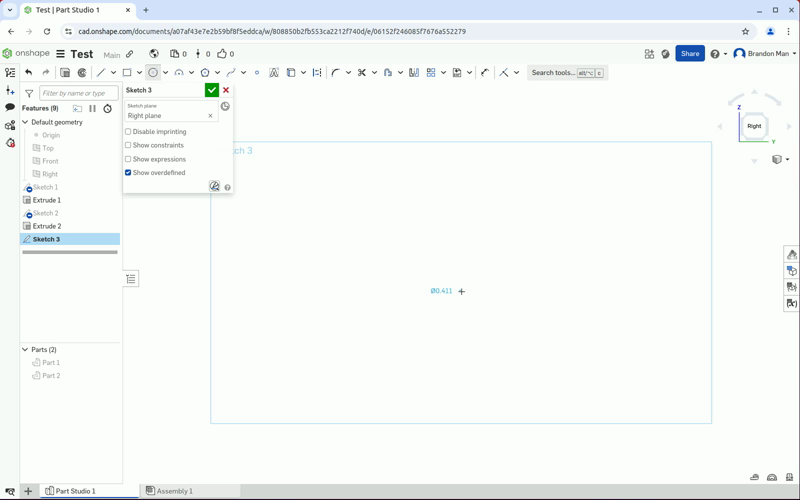
scroll(6)
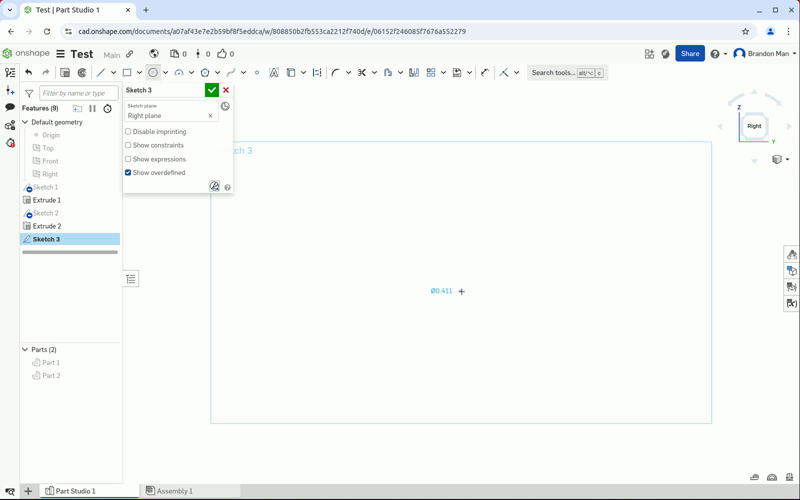
scroll(6)
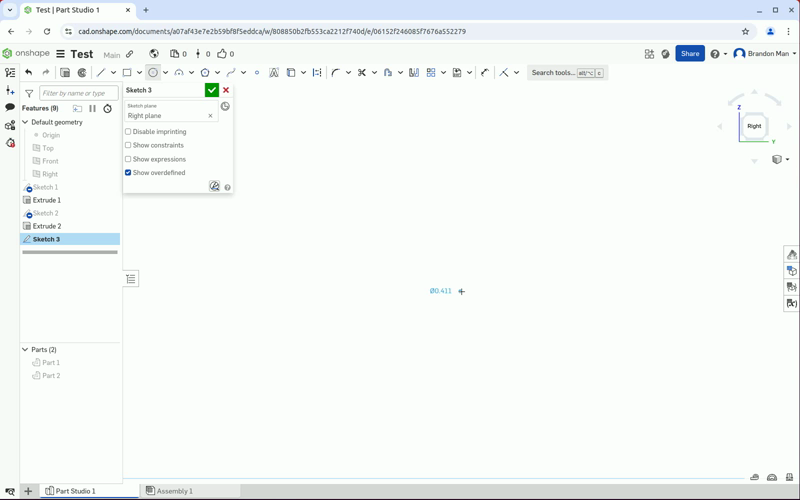
scroll(6)
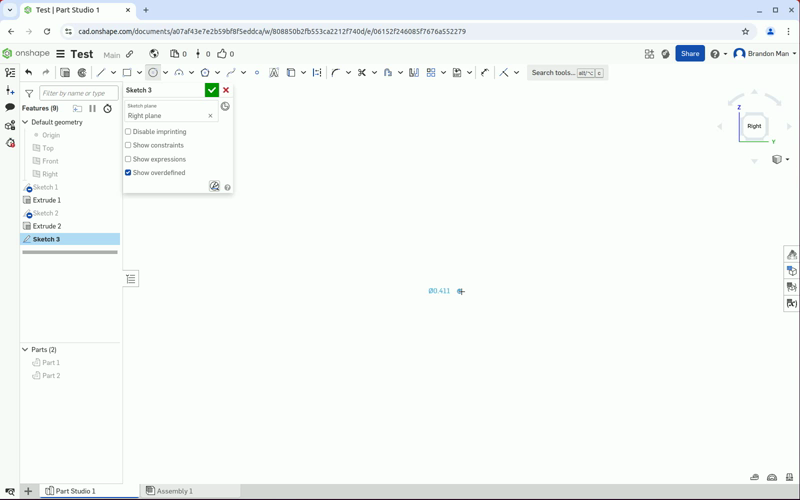
scroll(6)
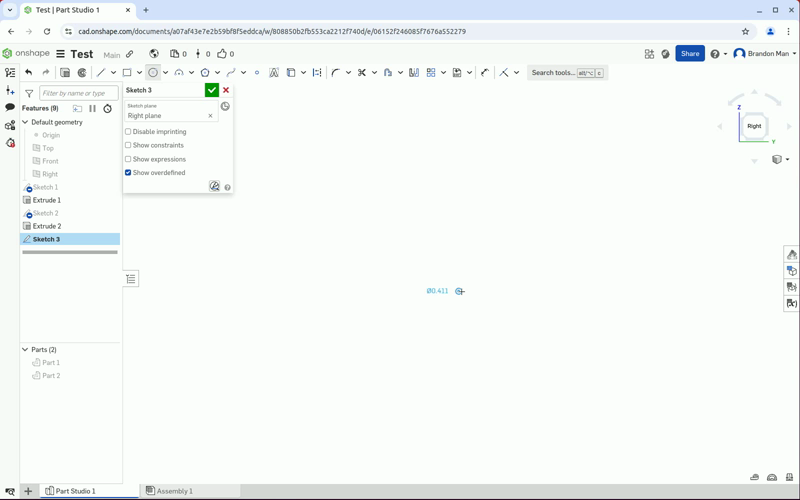
scroll(6)
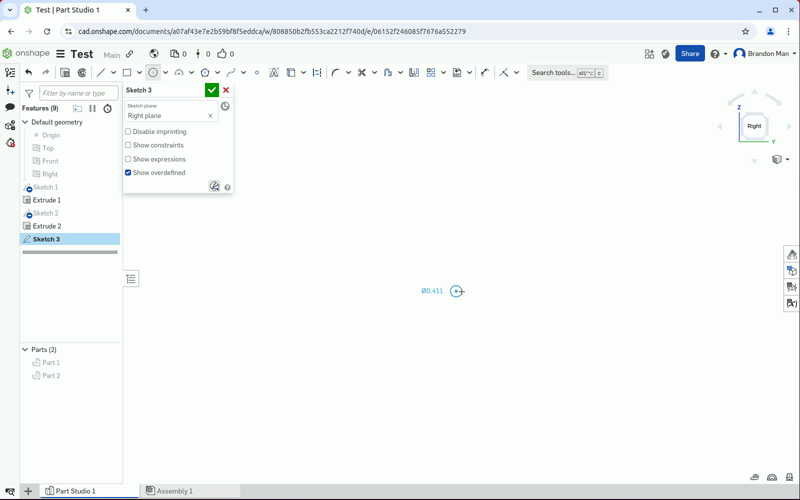
scroll(6)
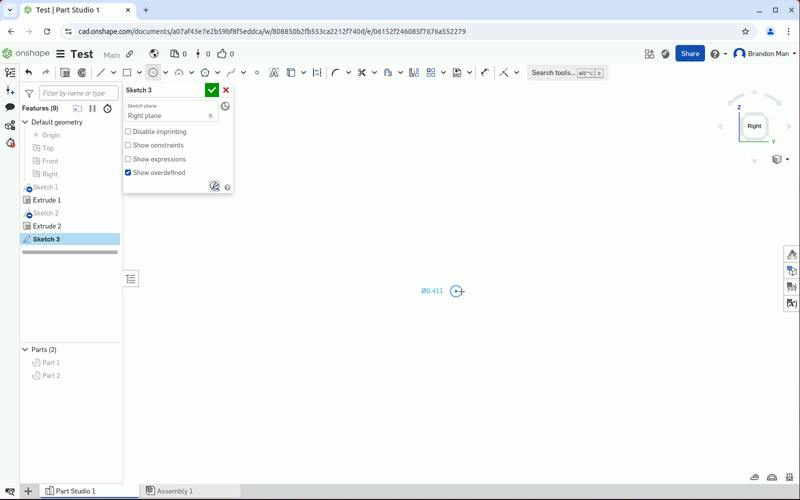
scroll(6)
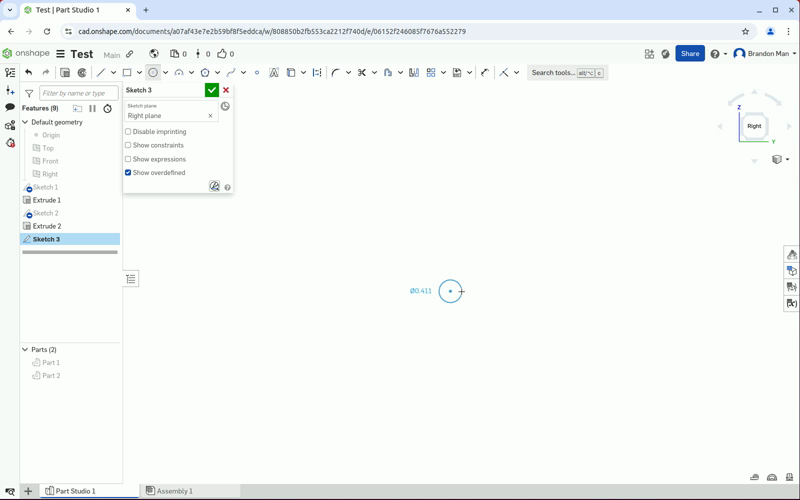
click(461, 291)
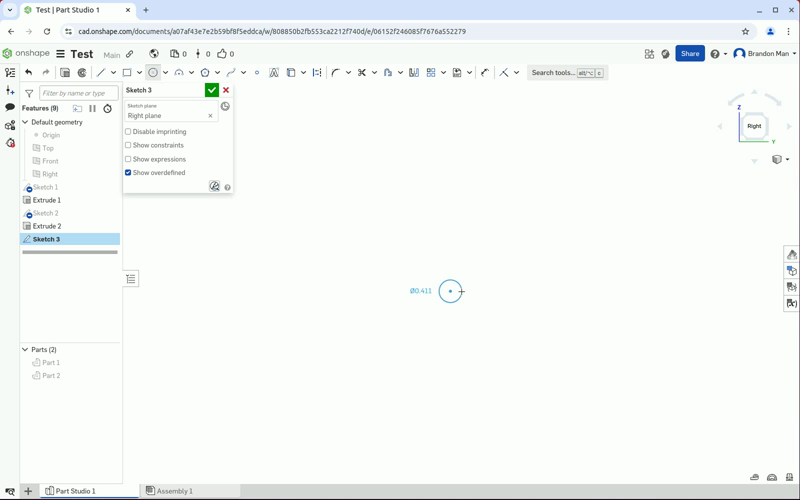
scroll(-6)
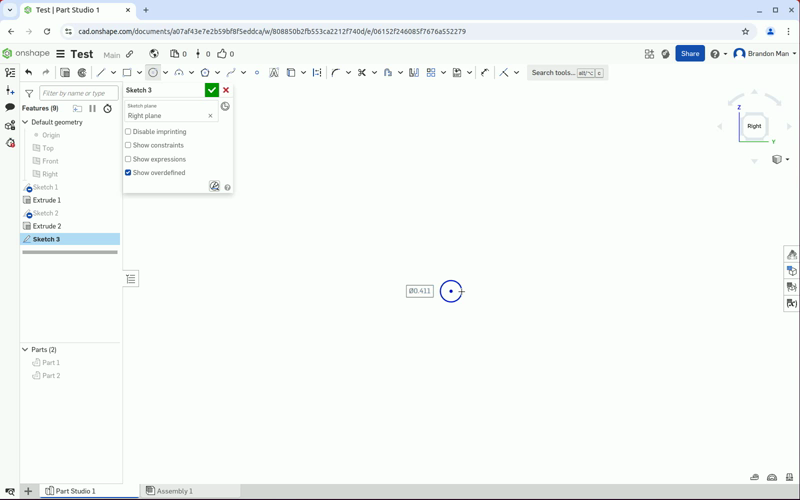
scroll(-6)
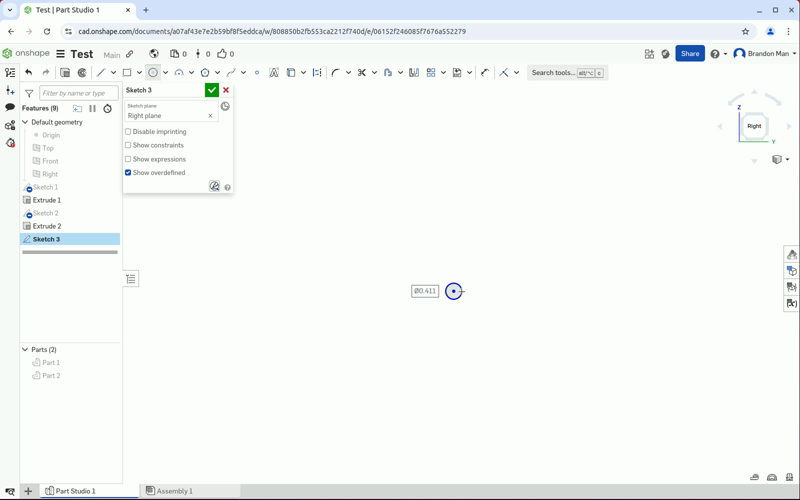
scroll(-6)
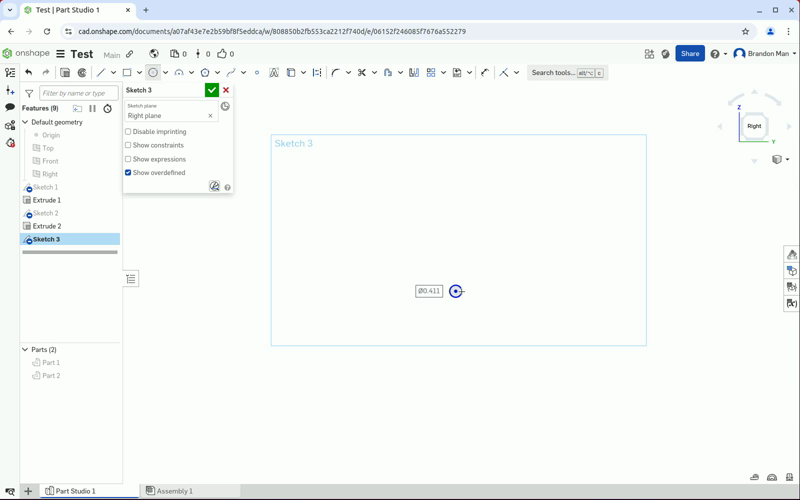
scroll(-6)
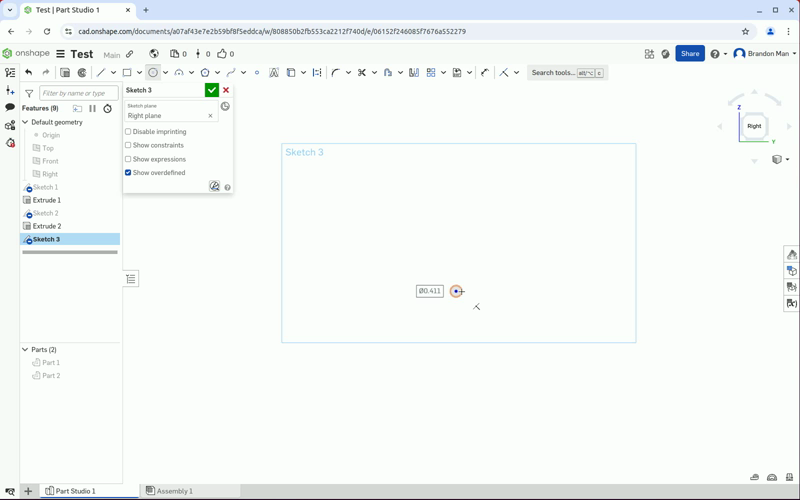
scroll(-6)
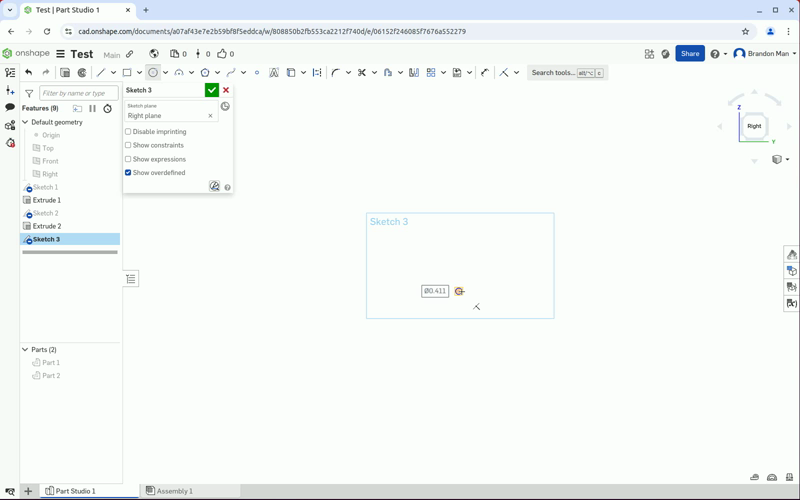
scroll(-6)
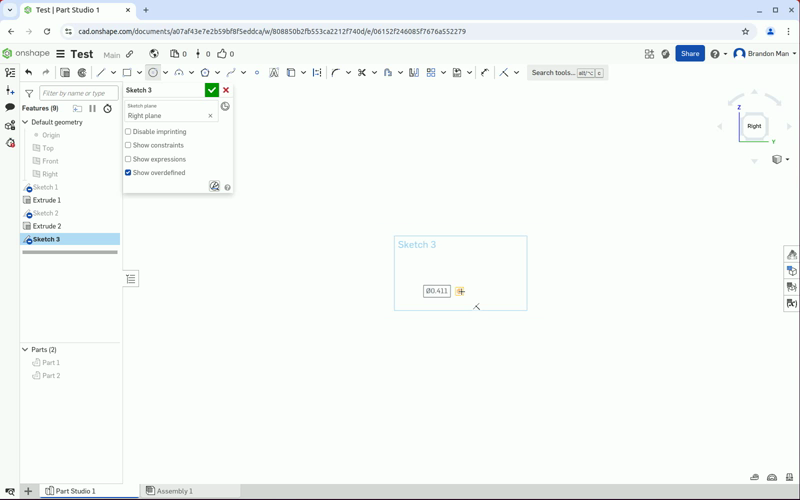
scroll(-6)
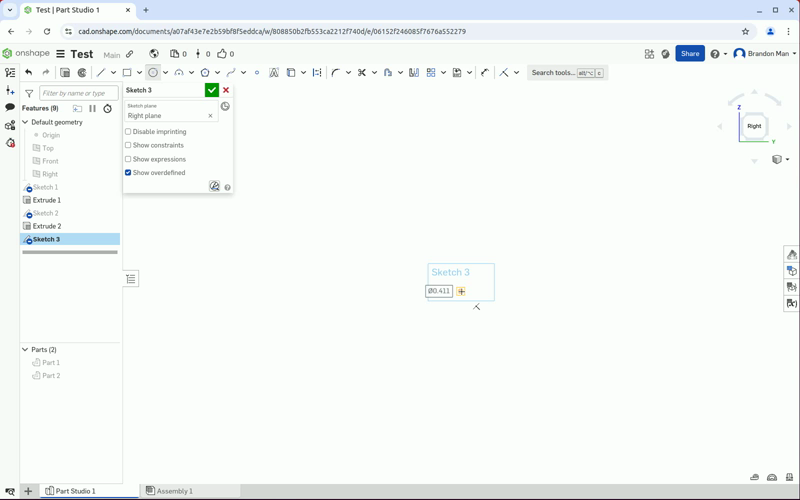
key(esc)
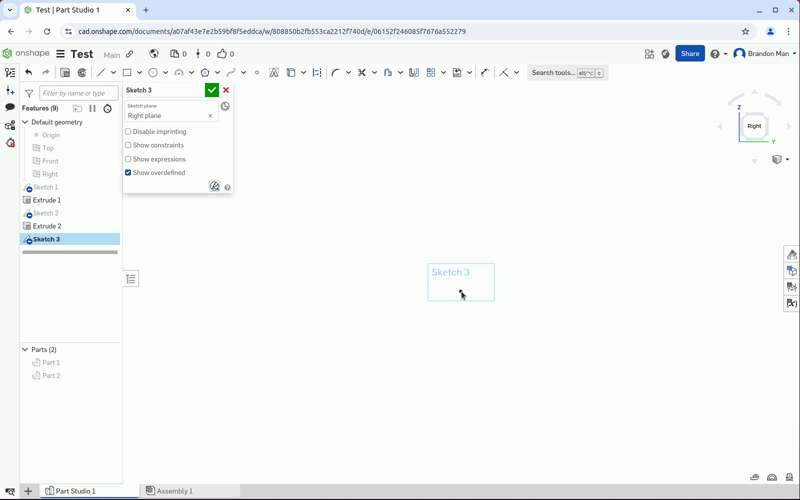
mouse_move(461, 290)
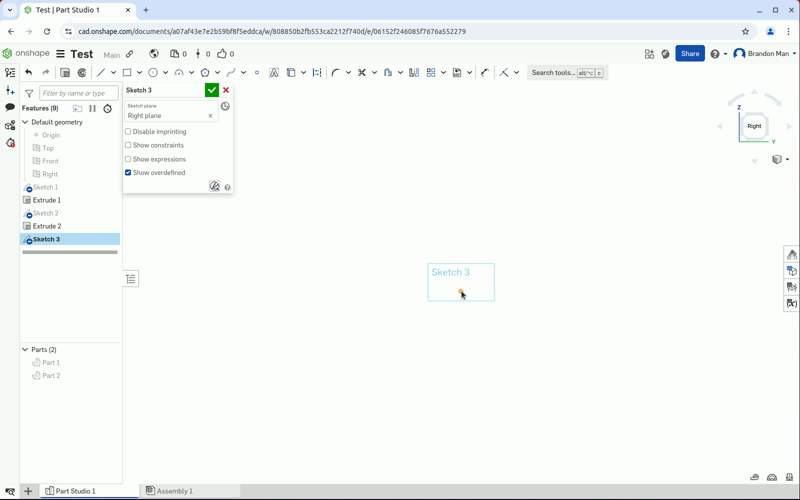
scroll(6)
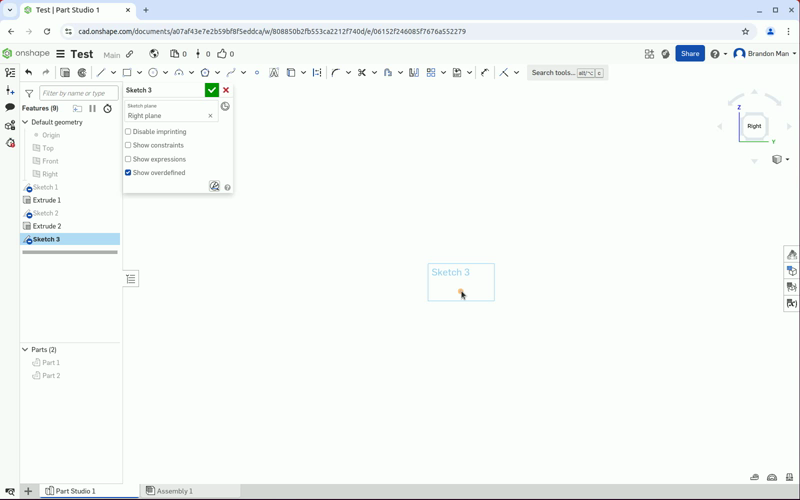
scroll(6)
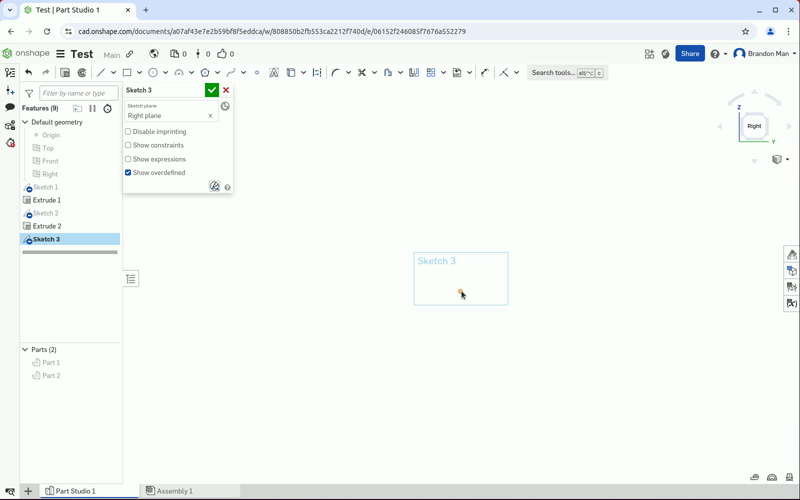
scroll(6)
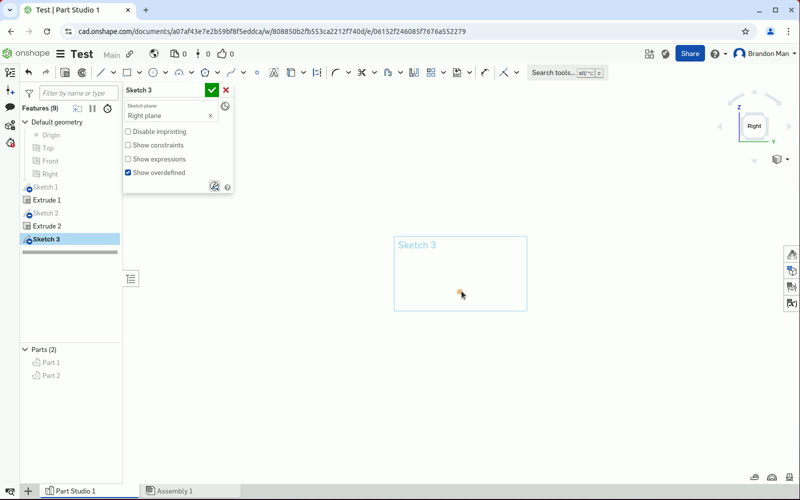
scroll(6)
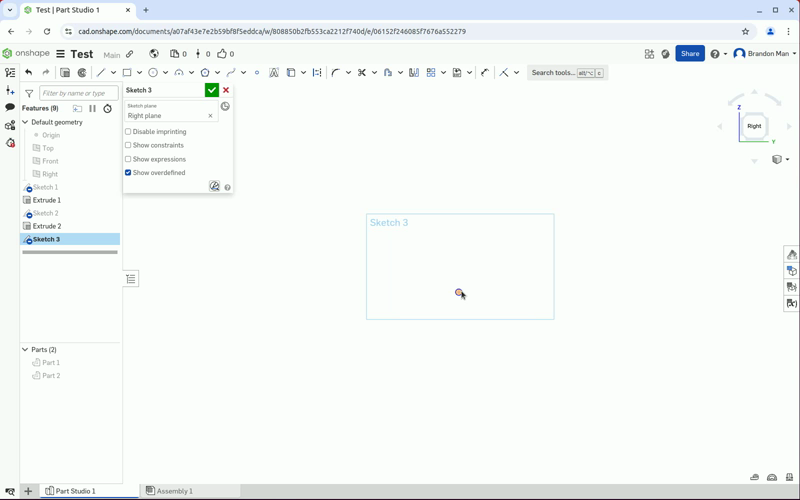
scroll(6)
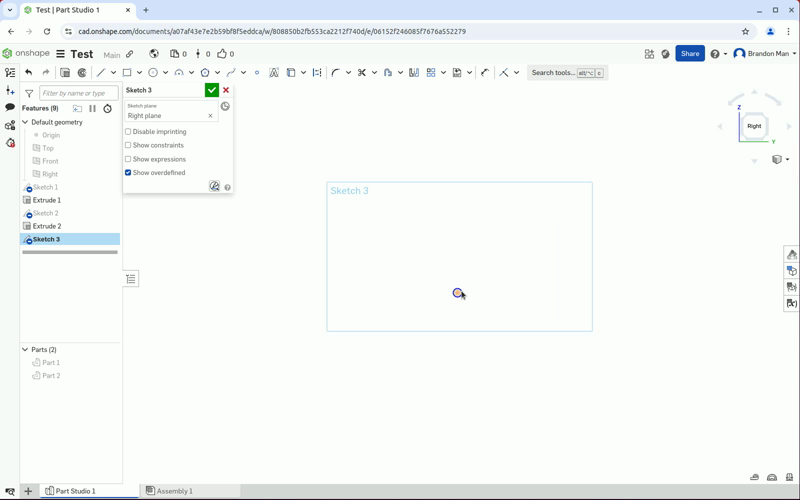
scroll(6)
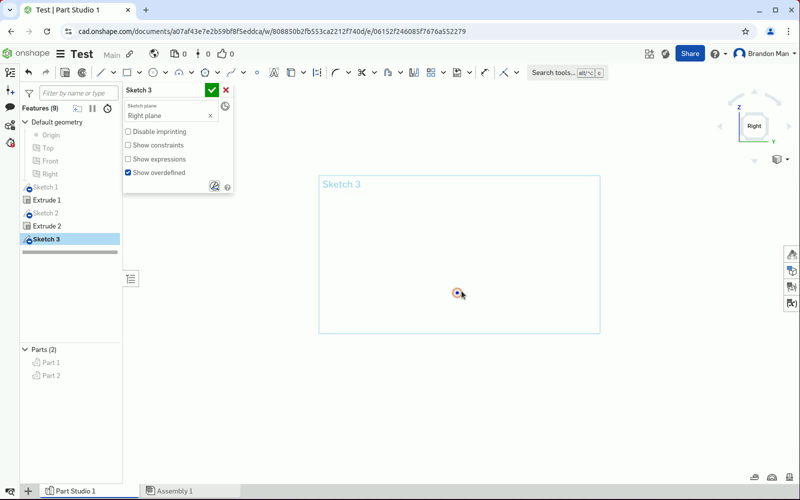
scroll(6)
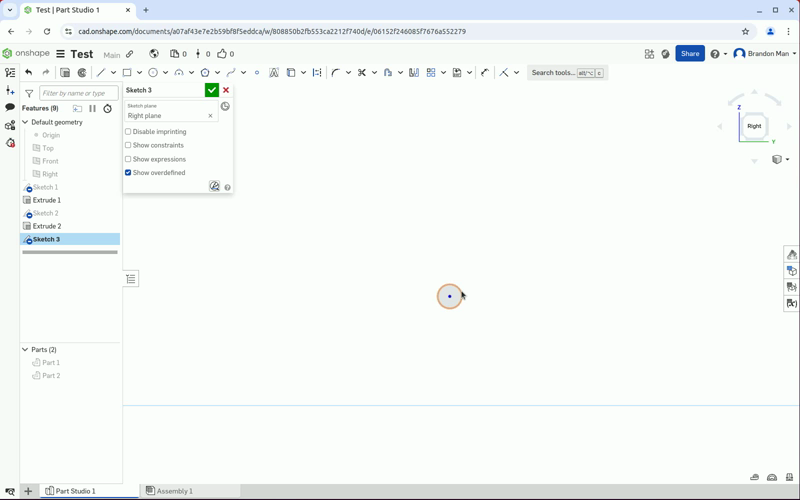
click(461, 290)
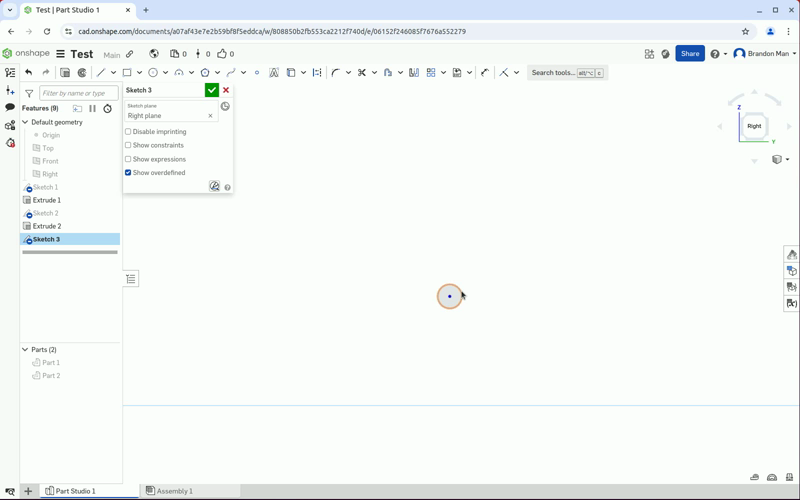
scroll(-6)
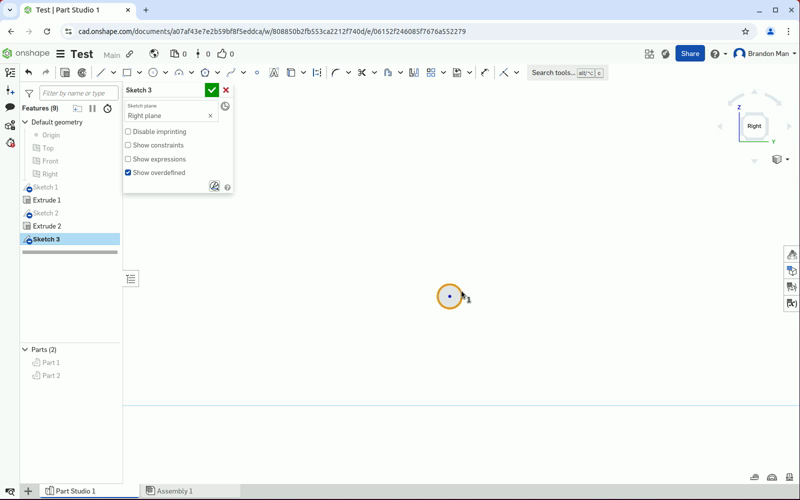
scroll(-6)
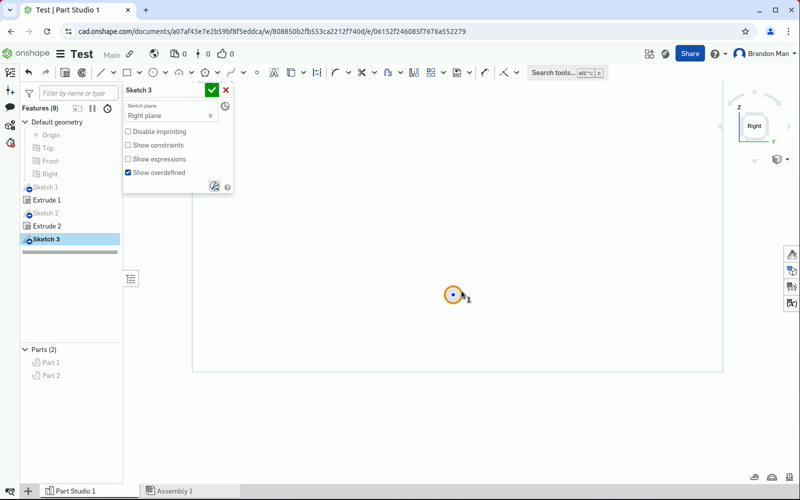
scroll(-6)
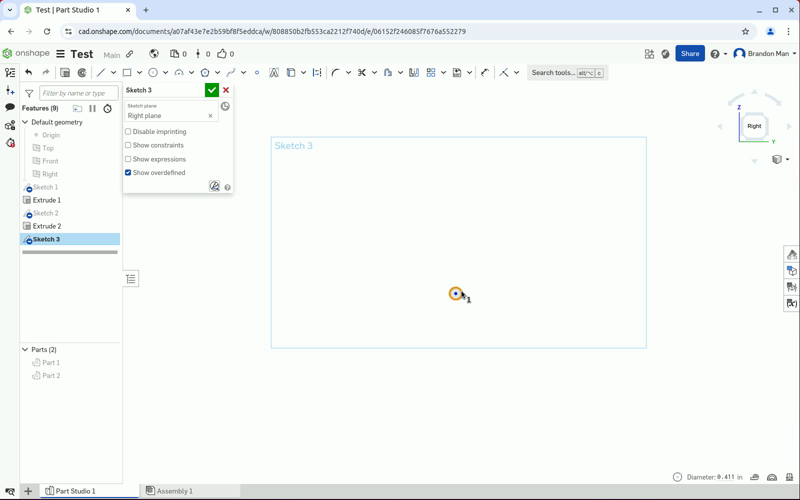
scroll(-6)
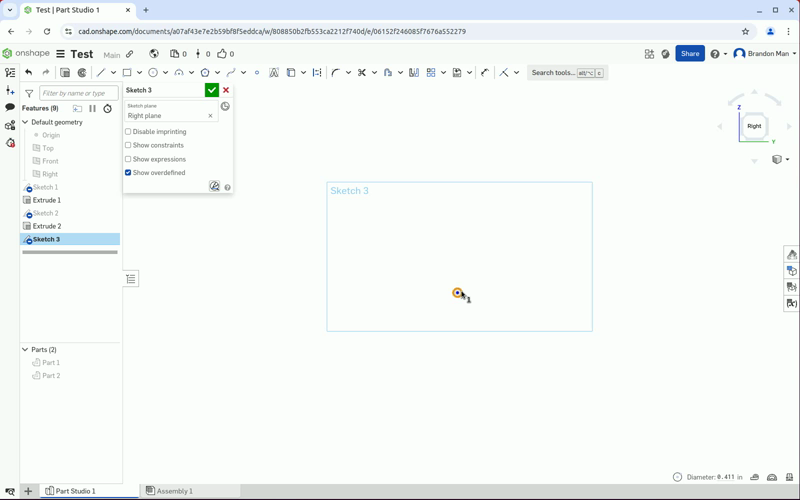
scroll(-6)
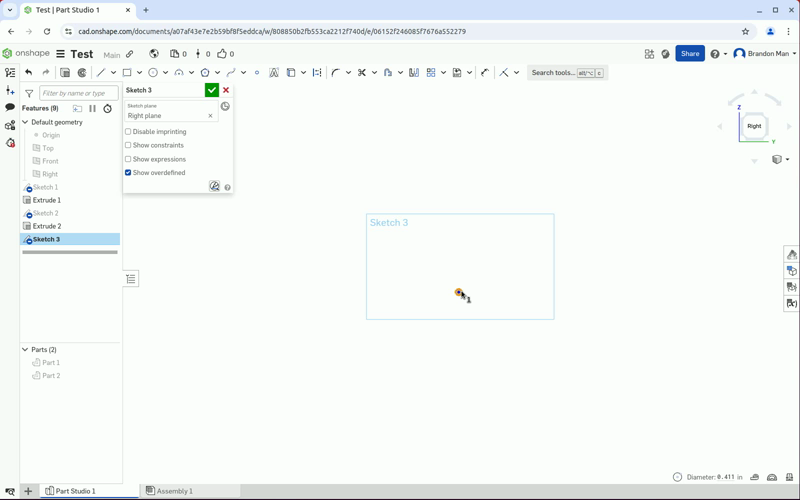
scroll(-6)
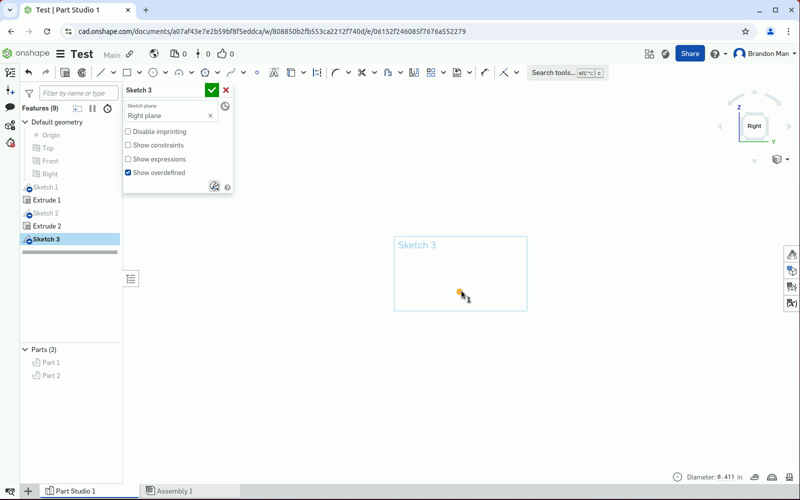
scroll(-6)
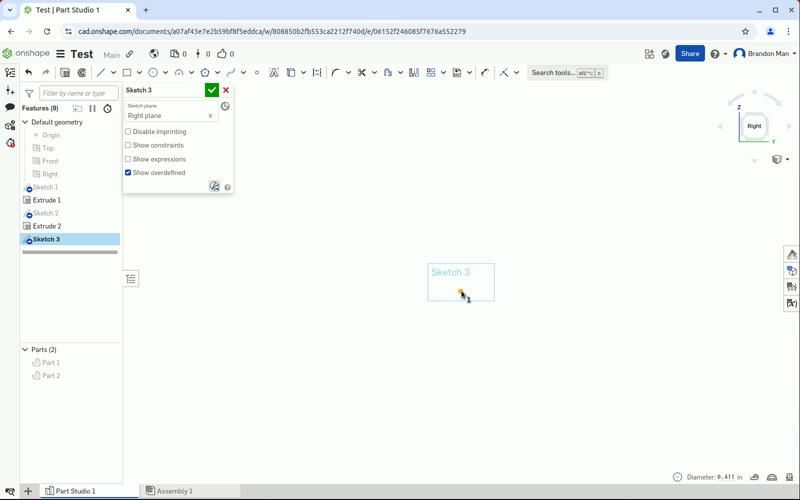
mouse_move(73, 352)
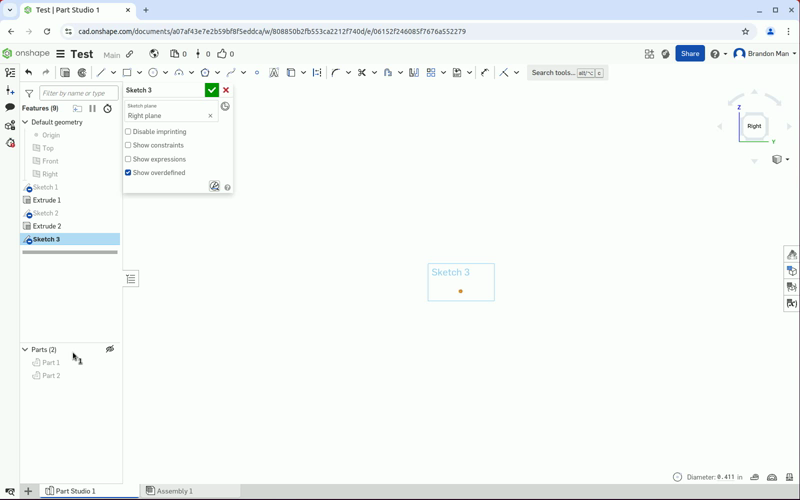
key(shift+y)
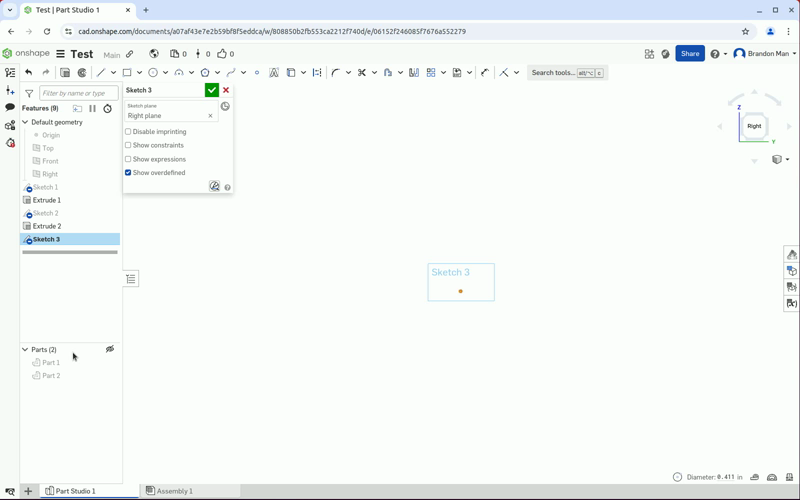
key(shift+e)
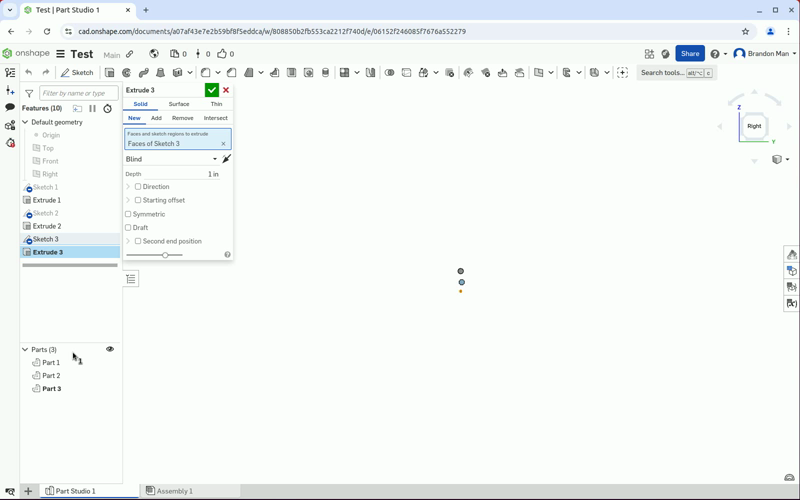
mouse_move(143, 106)
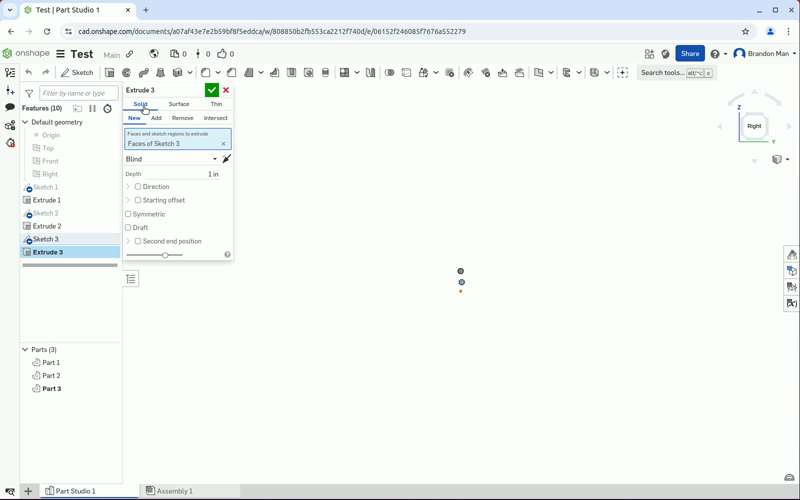
click(143, 106)
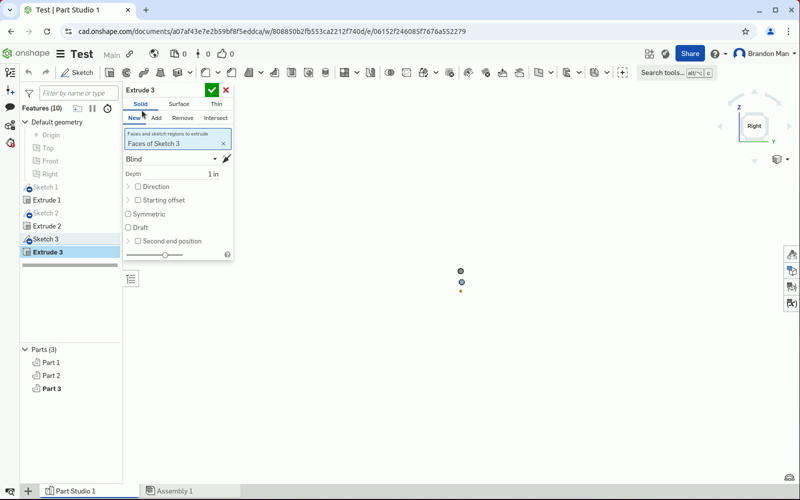
mouse_move(137, 120)
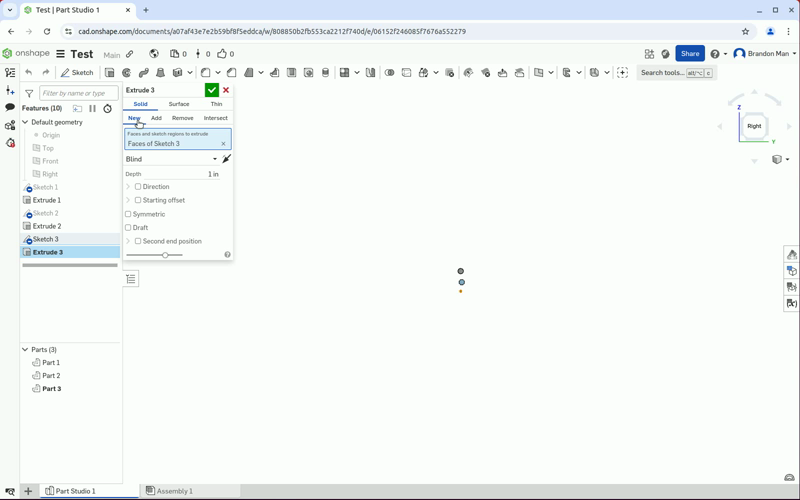
click(137, 120)
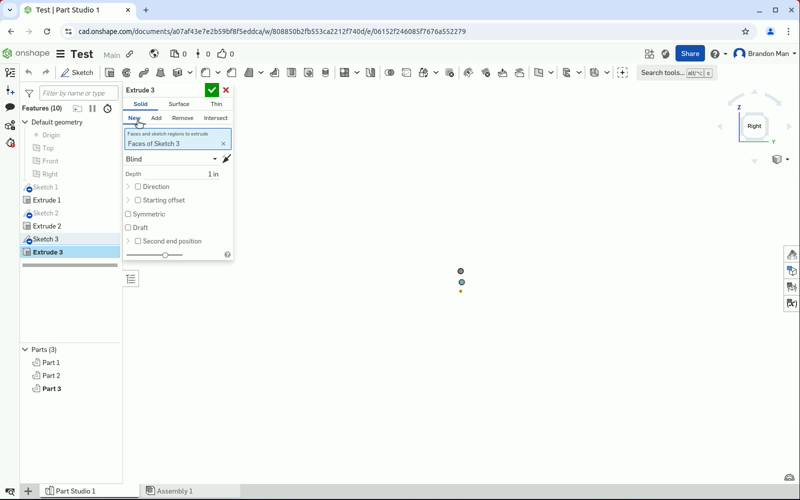
key(tab, 4)
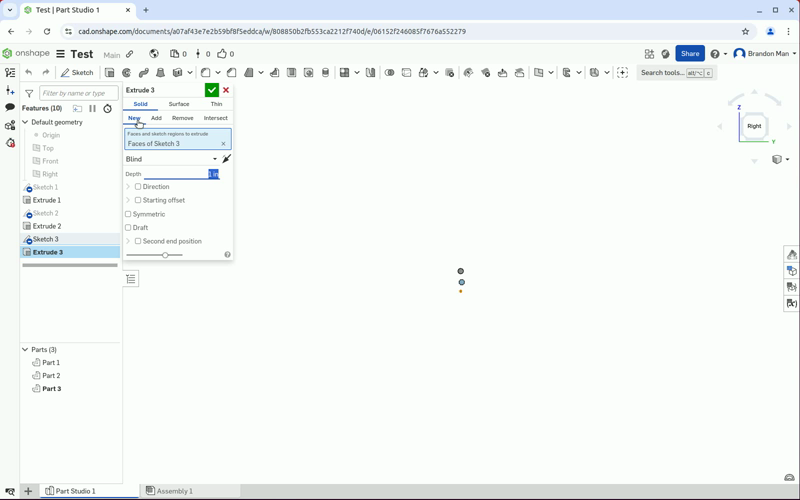
text(7.703)
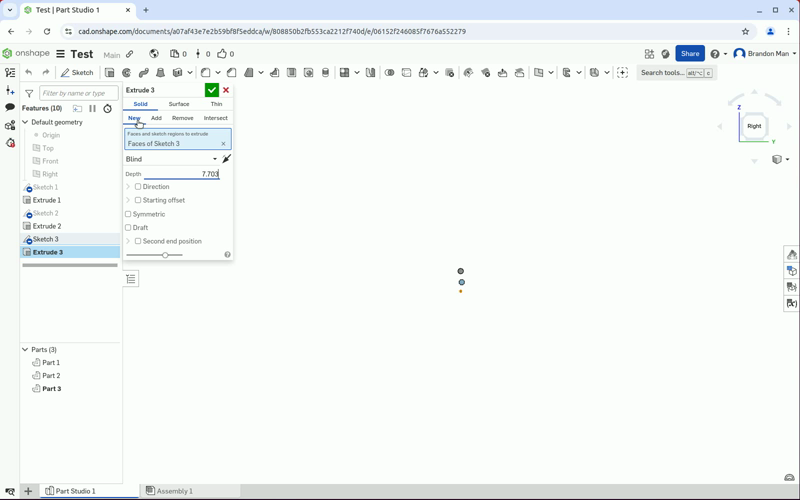
key(enter)
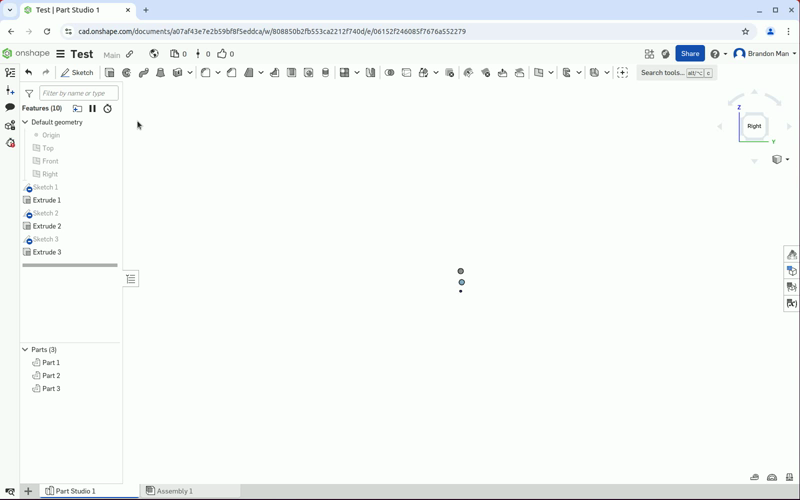
key(shift+h)
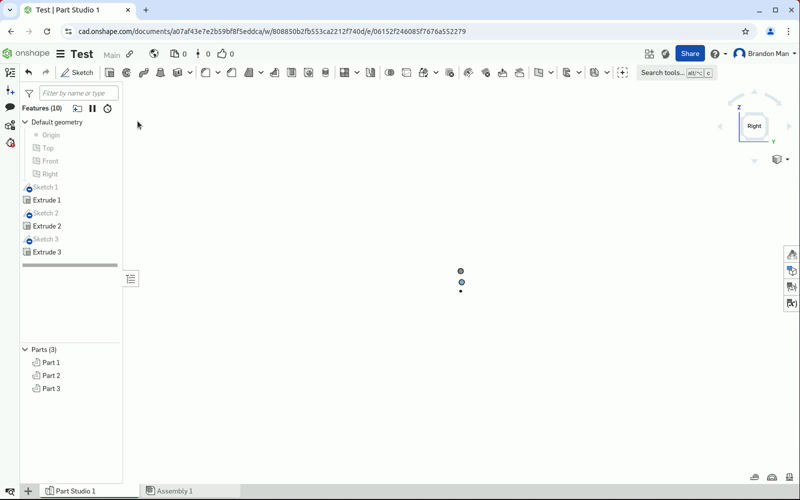
key(shift+h)
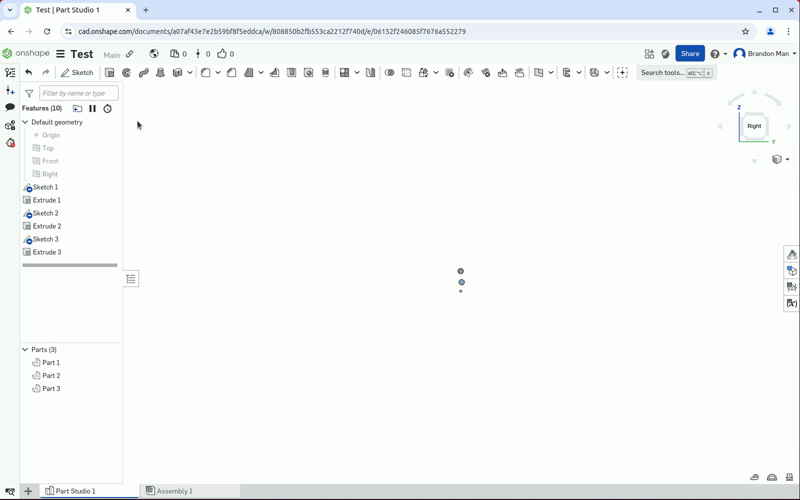
key(shift+7)
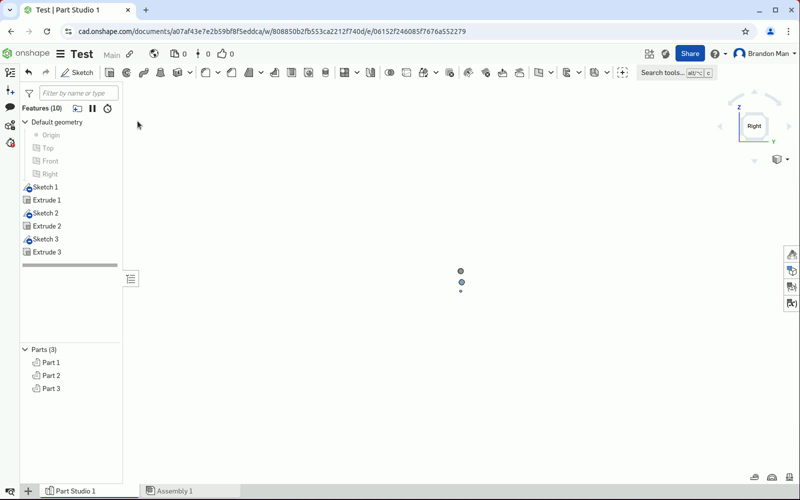
key(right, 2)
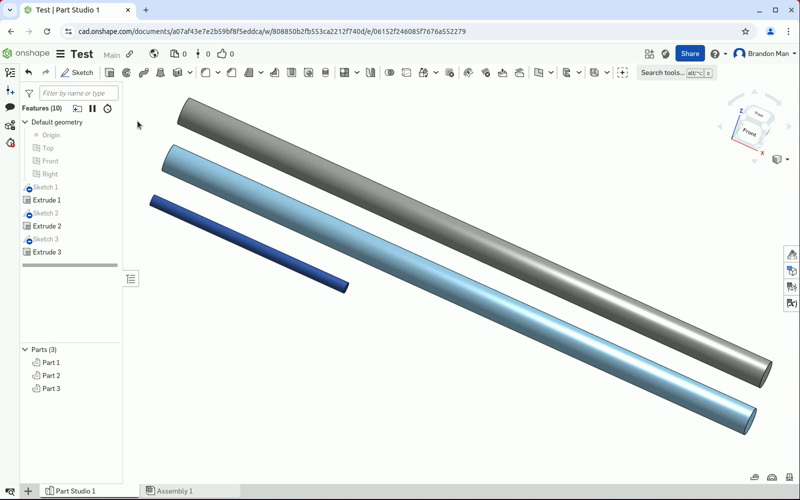
key(down, 2)
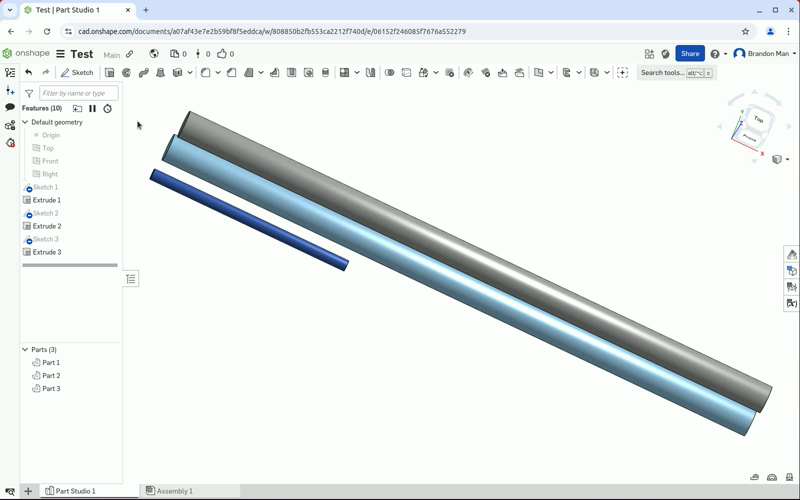
key(up, 2)
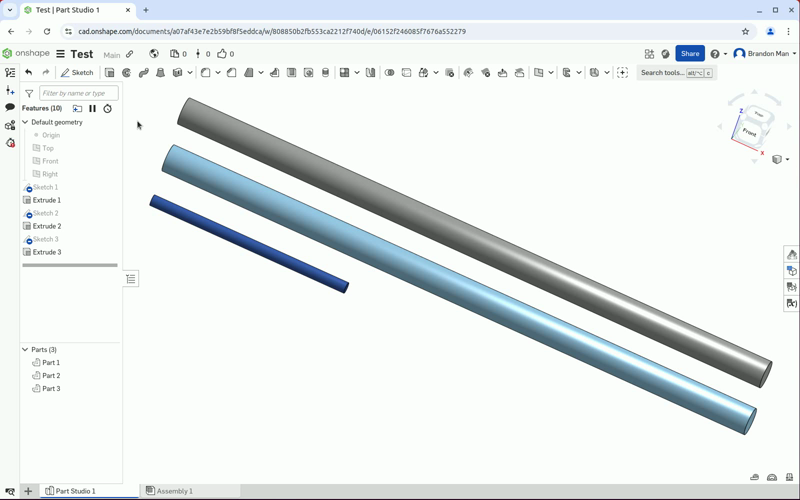
key(left, 2)
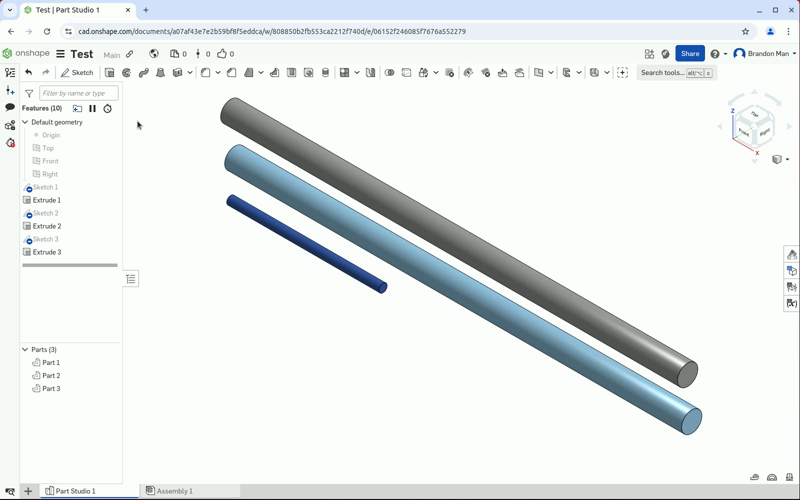
mouse_move(73, 189)
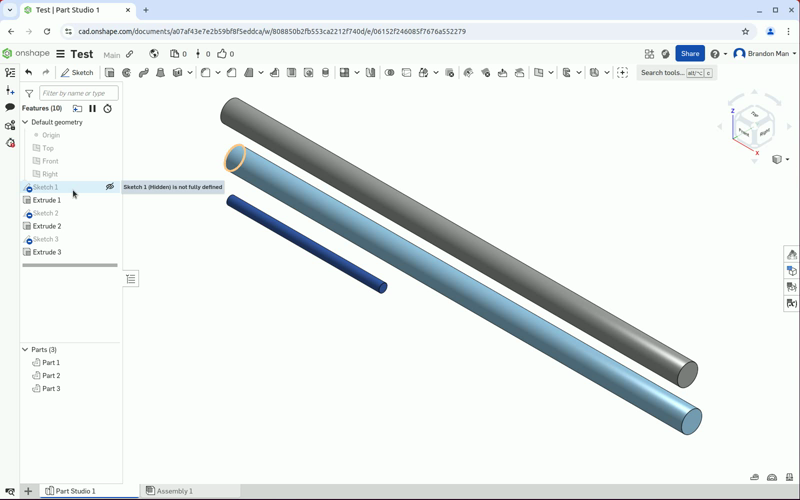
click(73, 189)